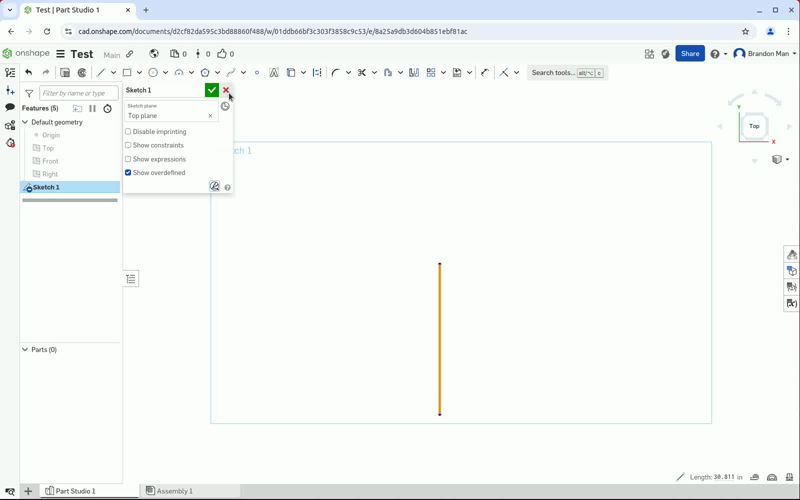
key(shift+h)
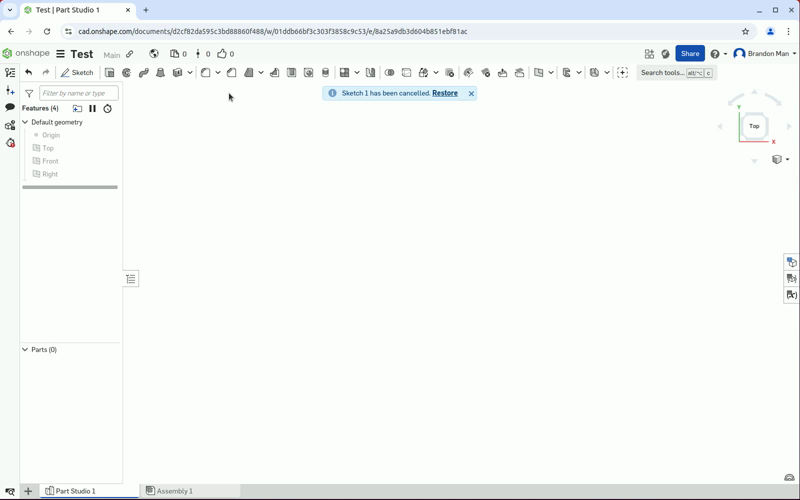
mouse_move(73, 352)
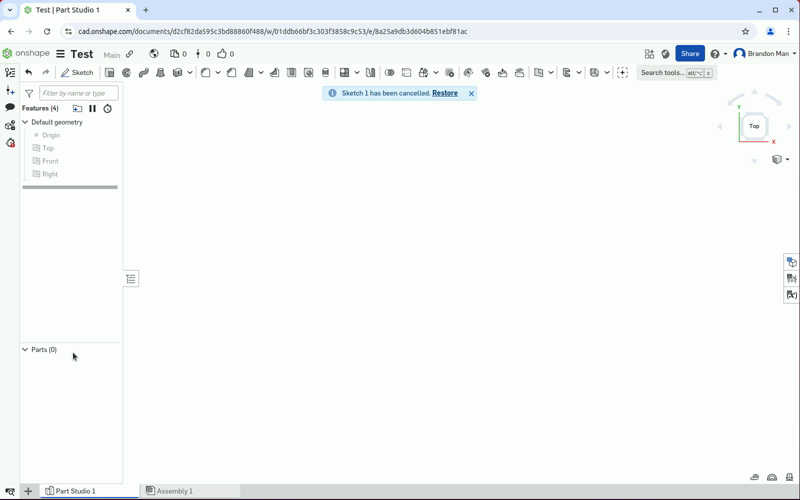
key(y)
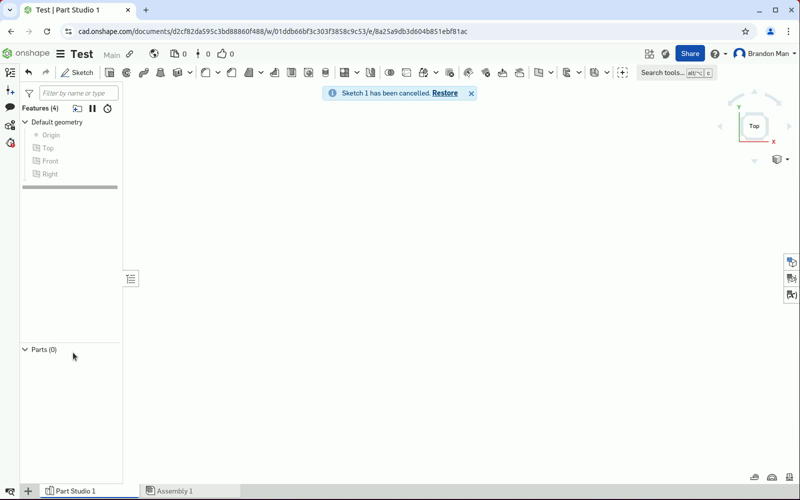
key(shift+p)
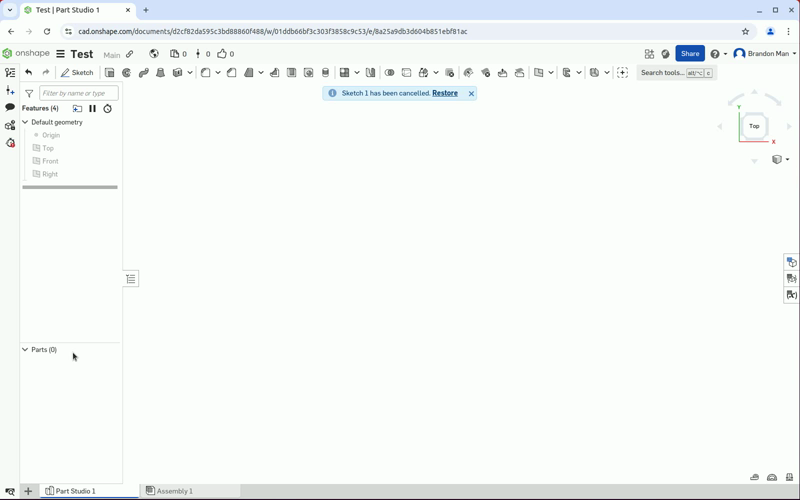
key(space)
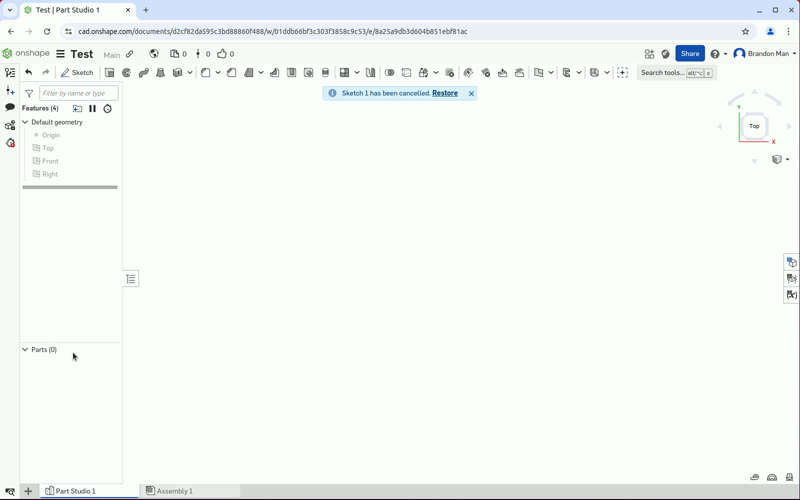
key_down(shift)
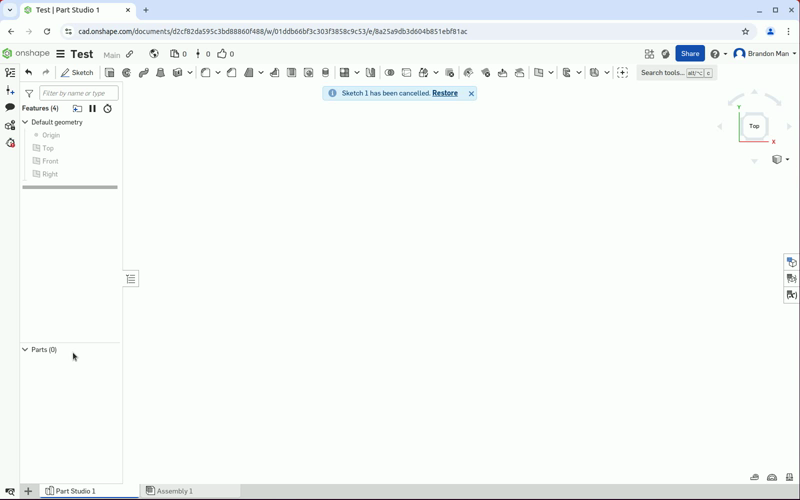
key(up)
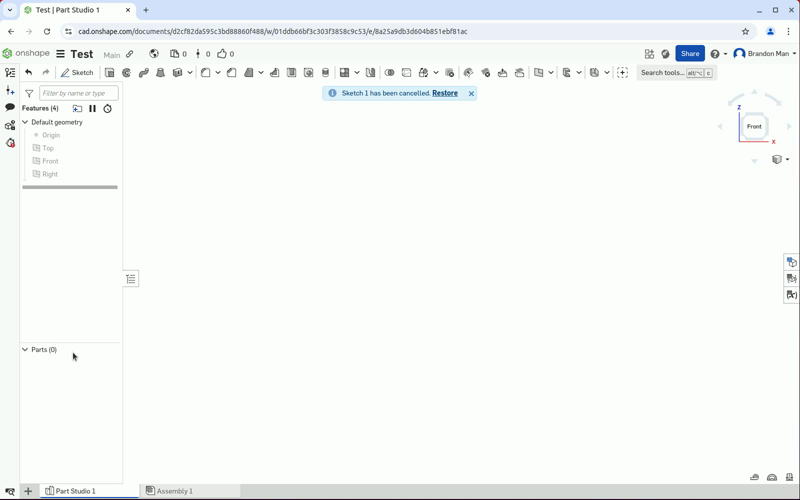
key_up(shift)
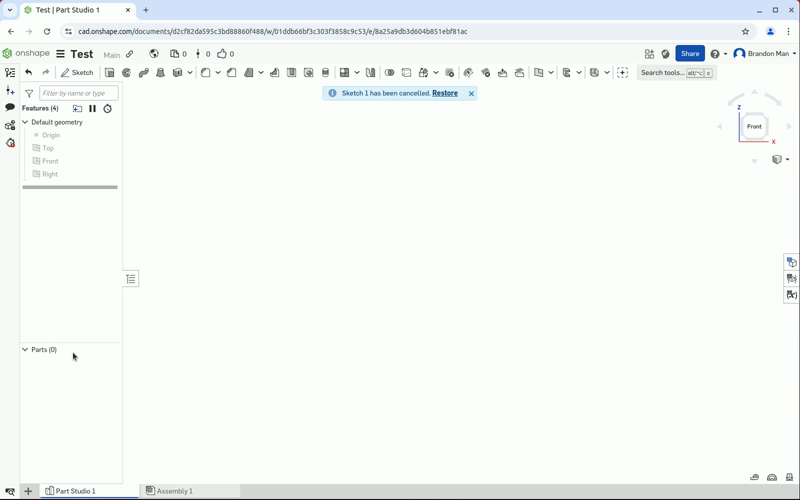
key(space)
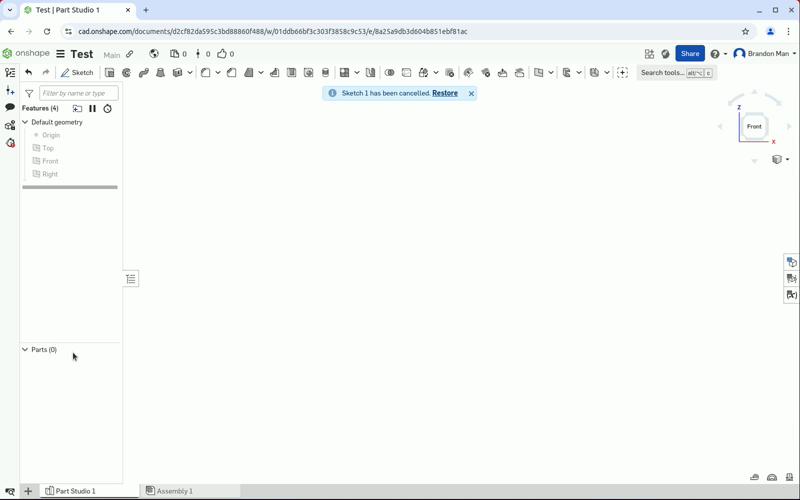
key_down(shift)
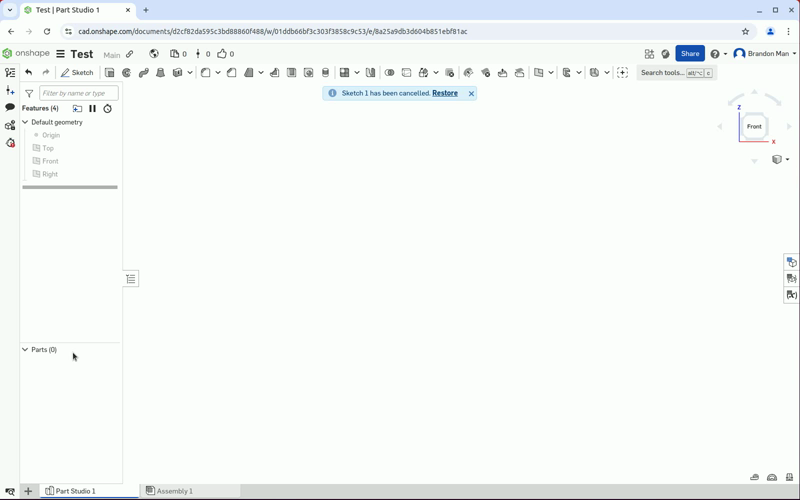
key(left)
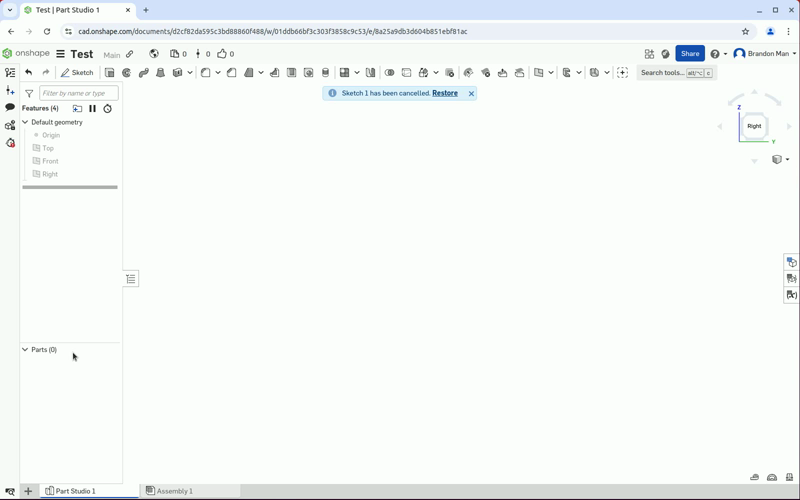
key_up(shift)
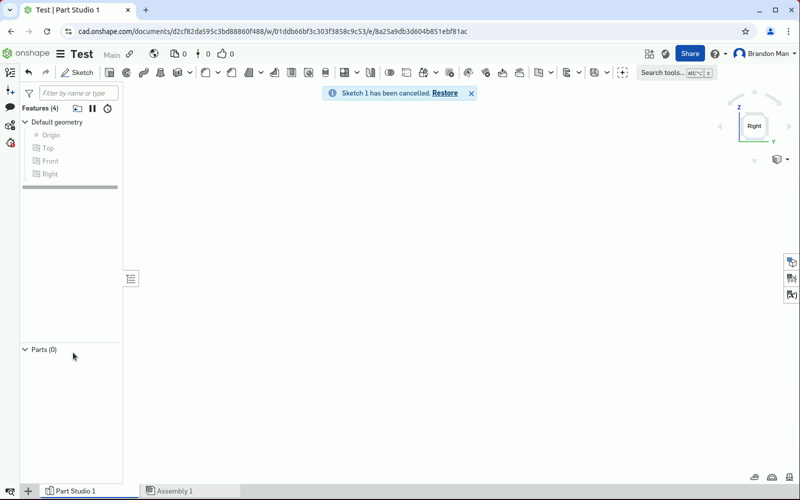
mouse_move(73, 352)
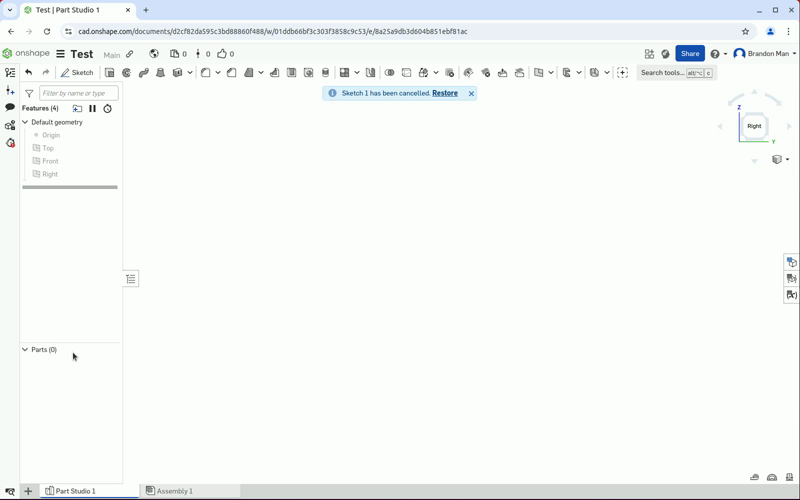
key(shift+y)
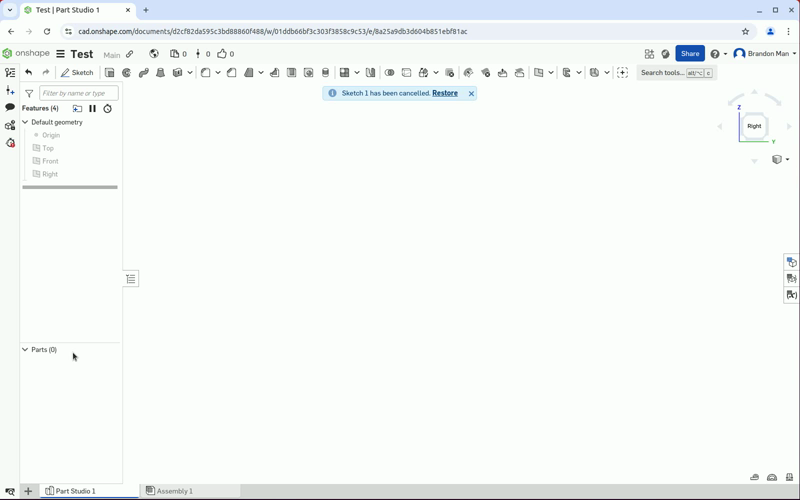
key(shift+s)
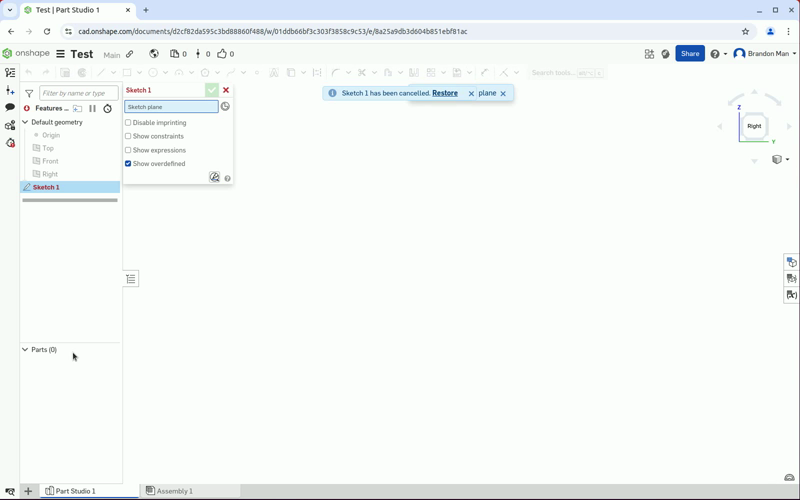
mouse_move(73, 176)
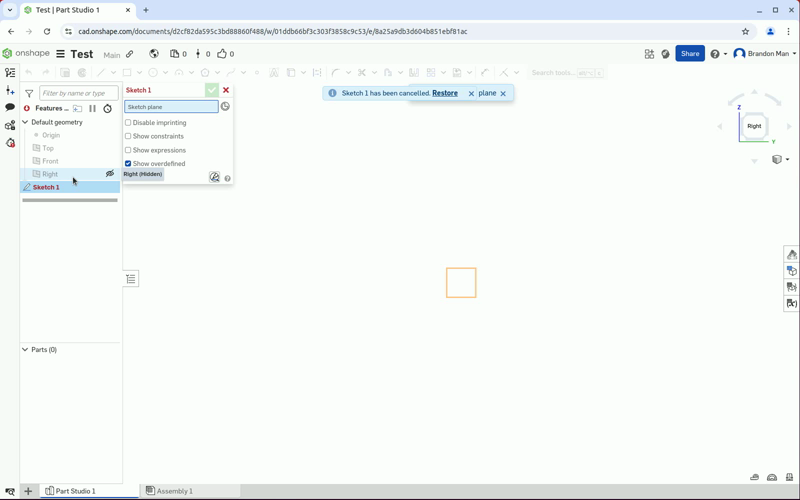
click(73, 176)
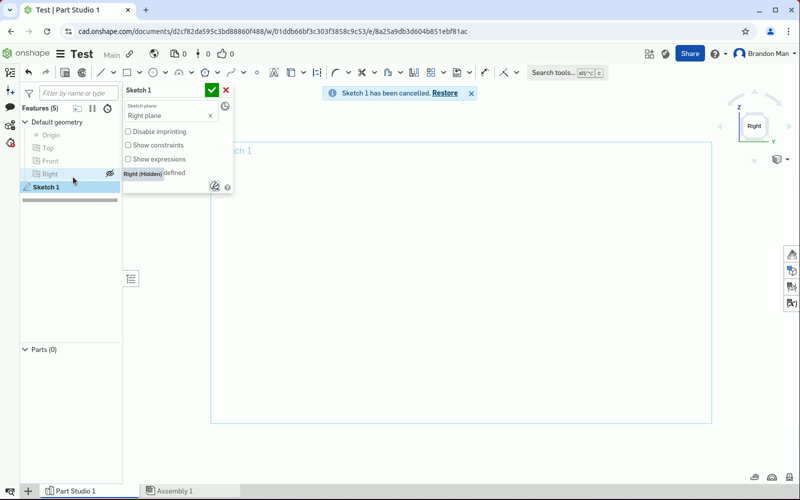
mouse_move(73, 352)
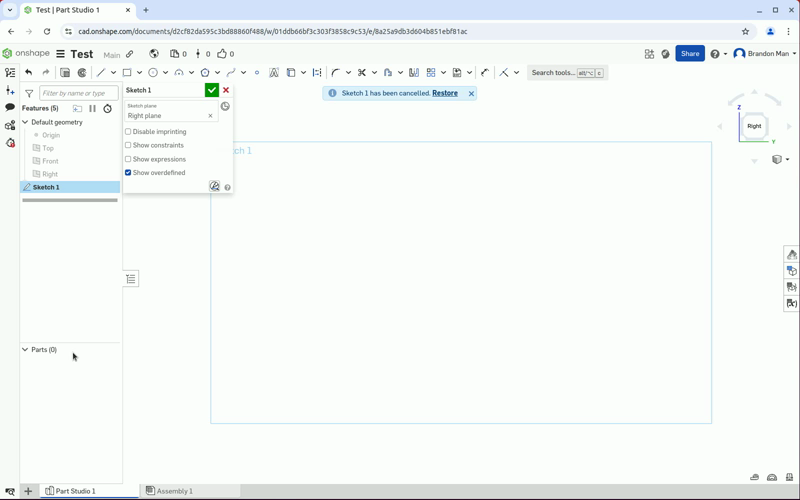
key(y)
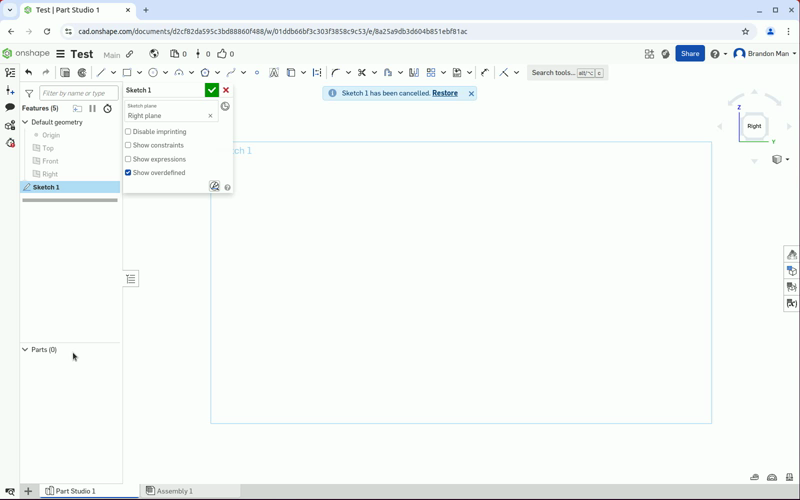
key(l)
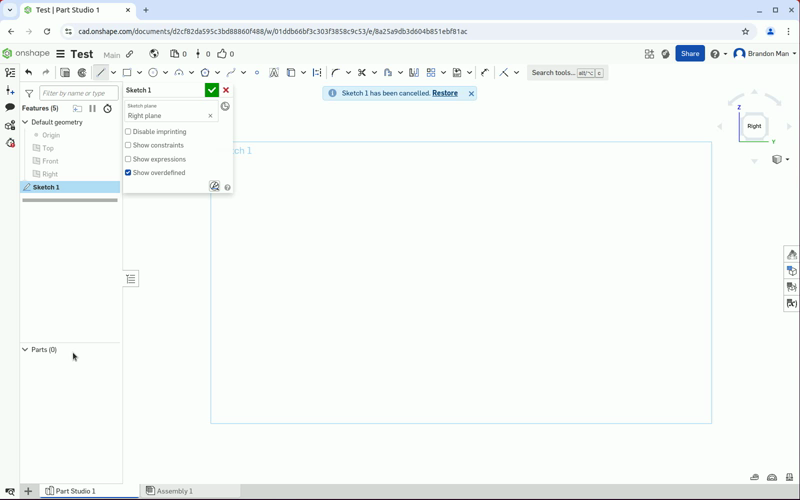
key_down(shift)
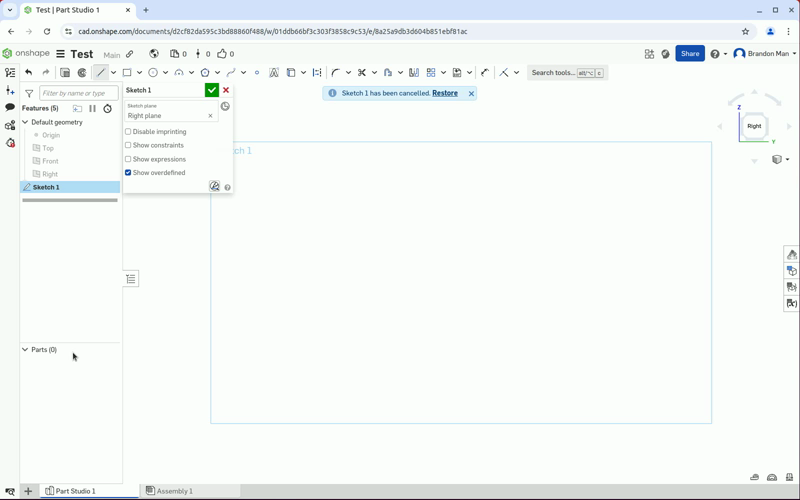
mouse_move(348, 276)
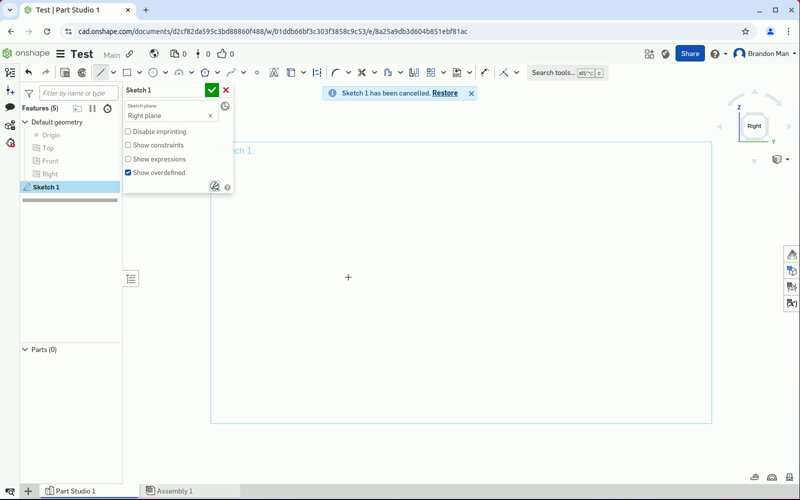
click(348, 276)
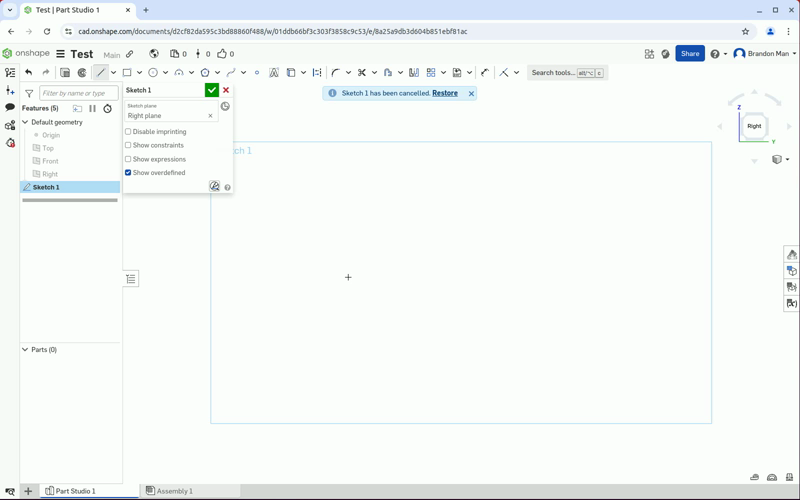
key_up(shift)
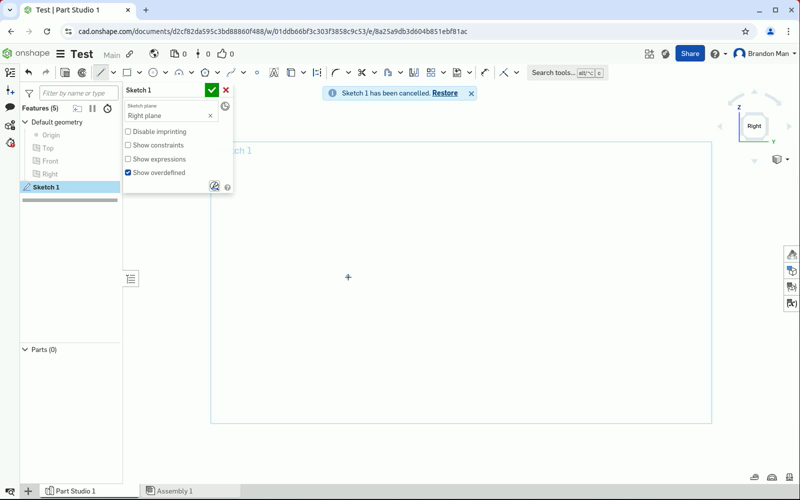
key_down(shift)
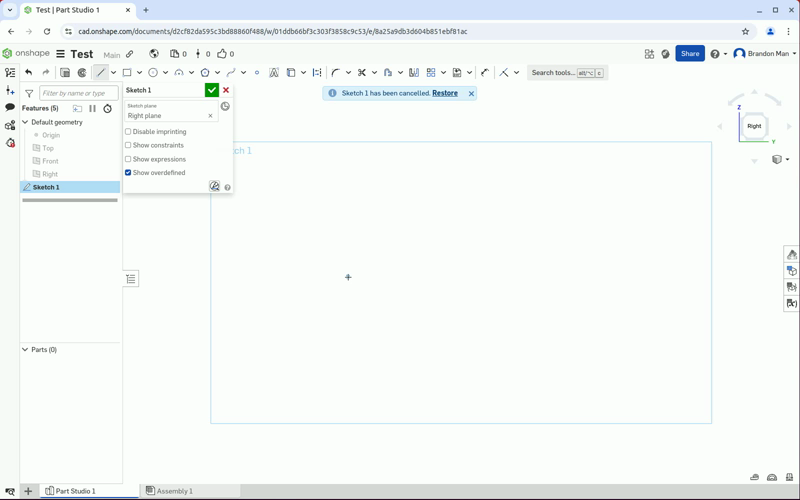
mouse_move(460, 277)
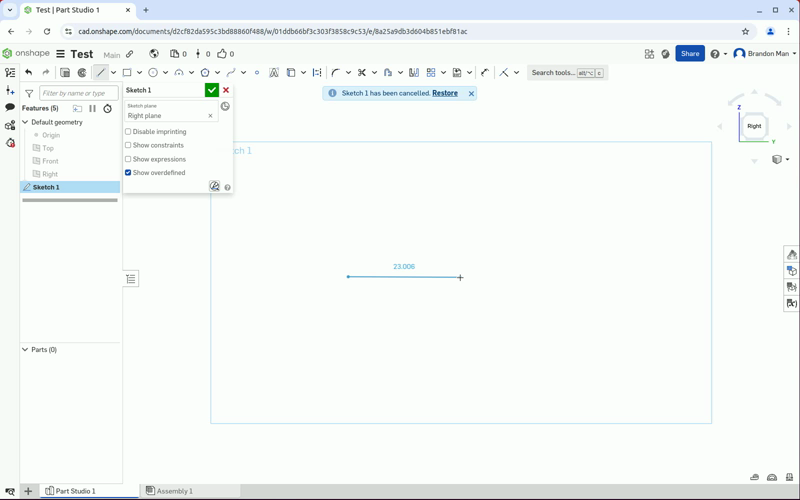
click(460, 277)
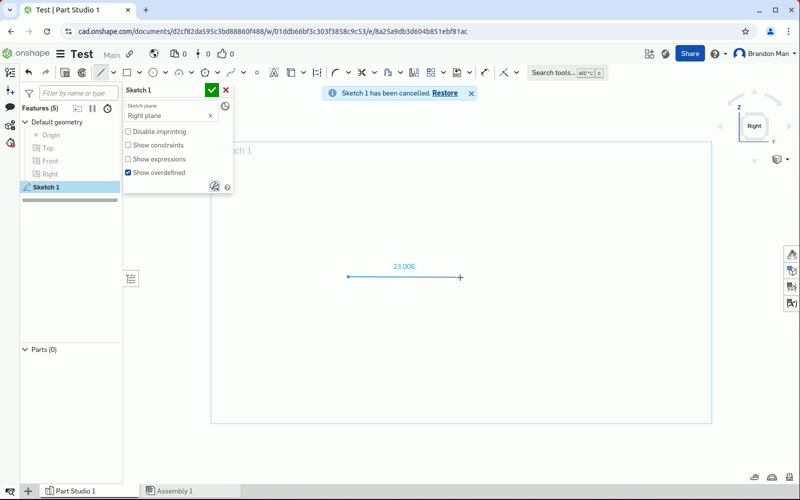
key_up(shift)
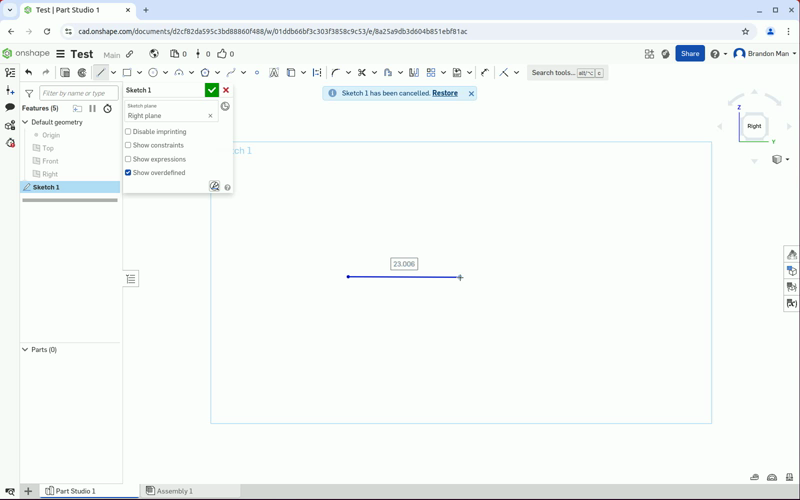
key_down(shift)
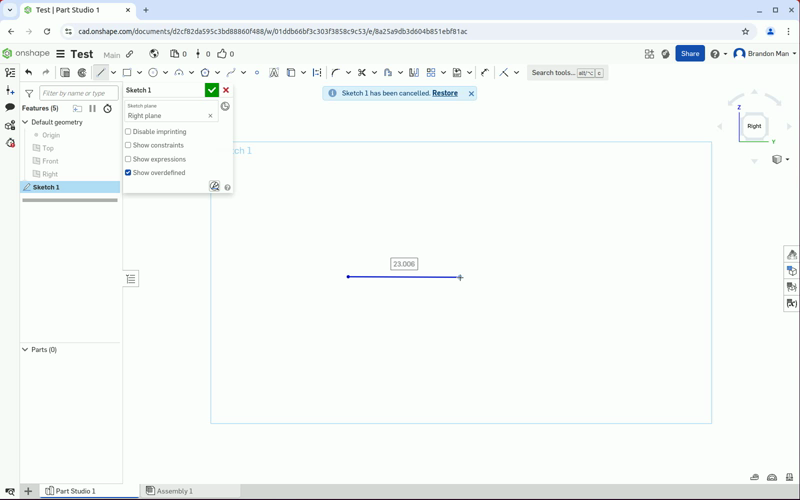
mouse_move(490, 277)
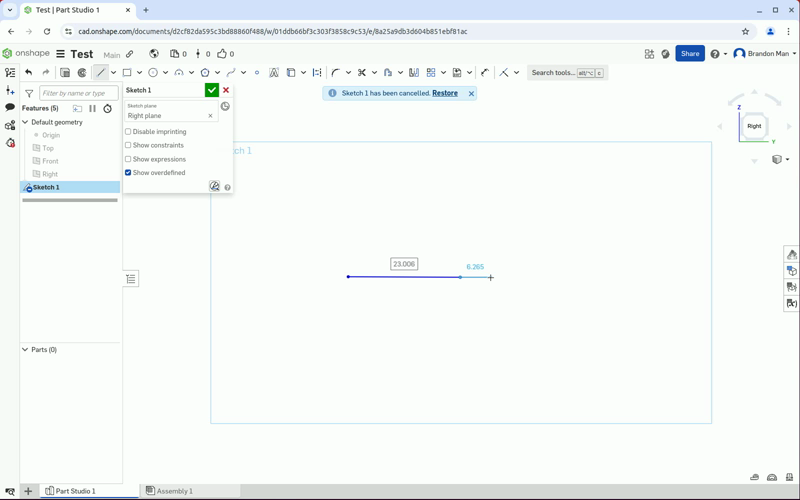
mouse_move(472, 277)
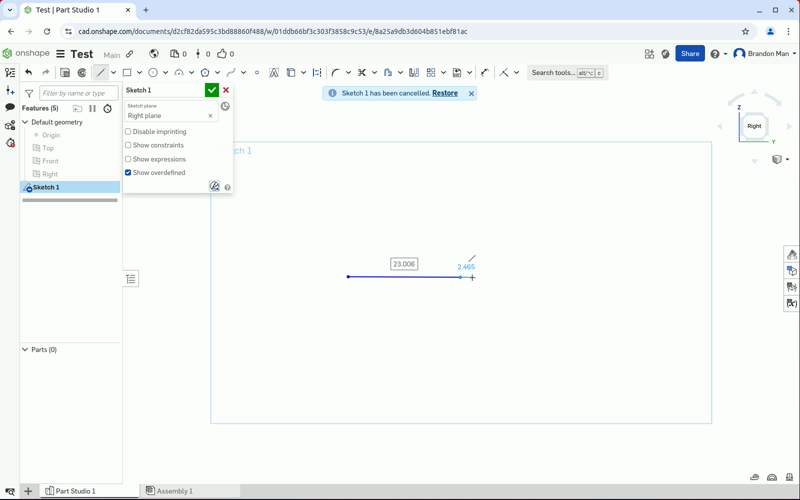
click(472, 277)
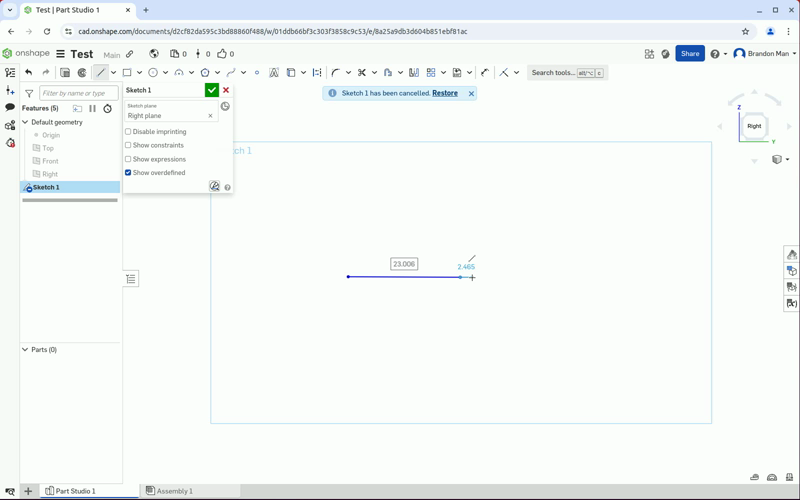
key_up(shift)
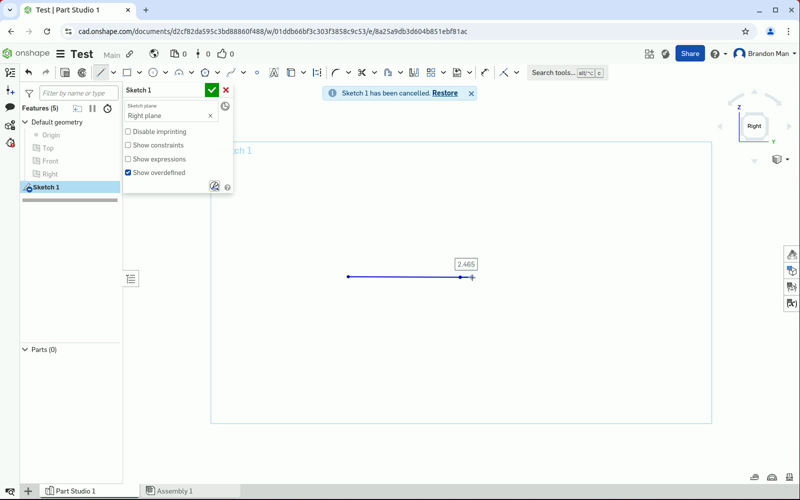
key_down(shift)
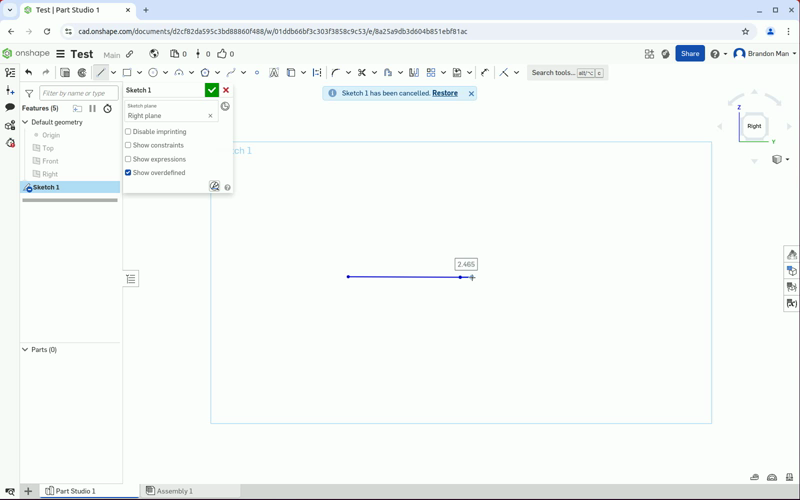
mouse_move(502, 277)
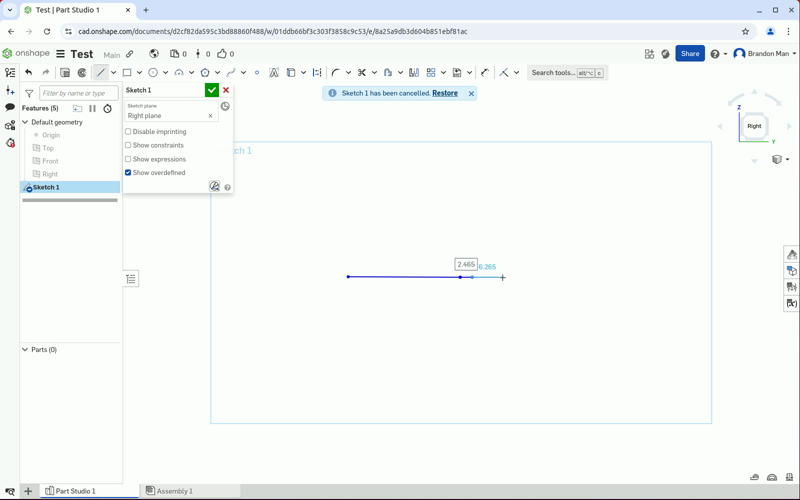
mouse_move(472, 269)
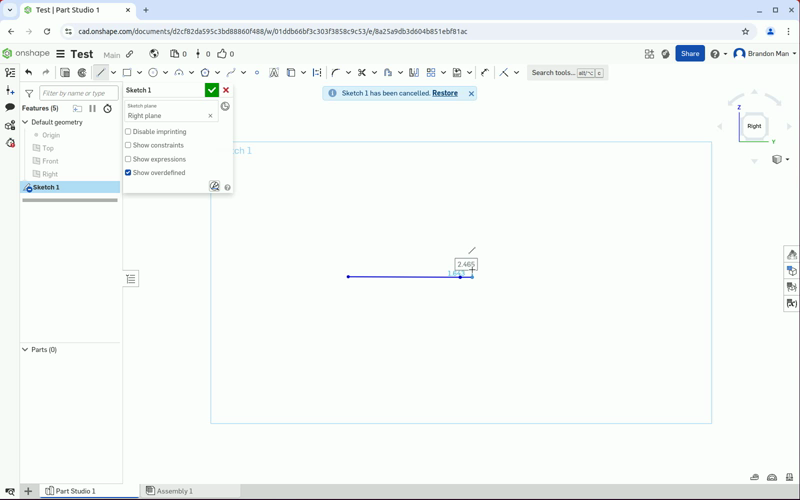
click(472, 269)
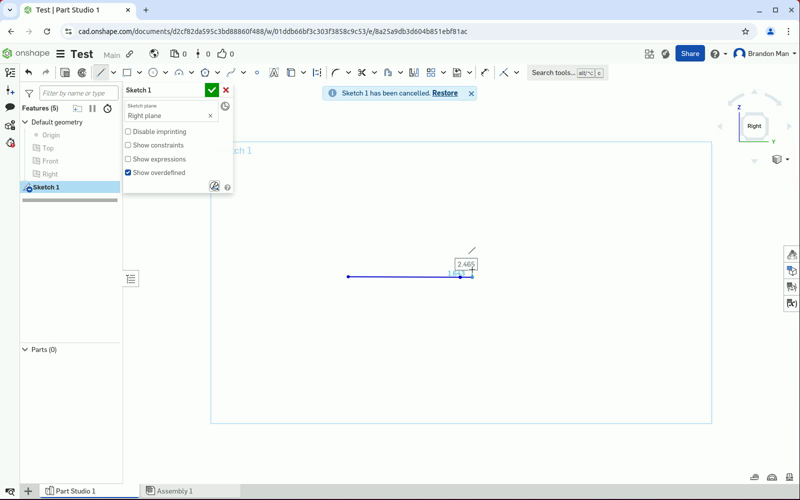
key_up(shift)
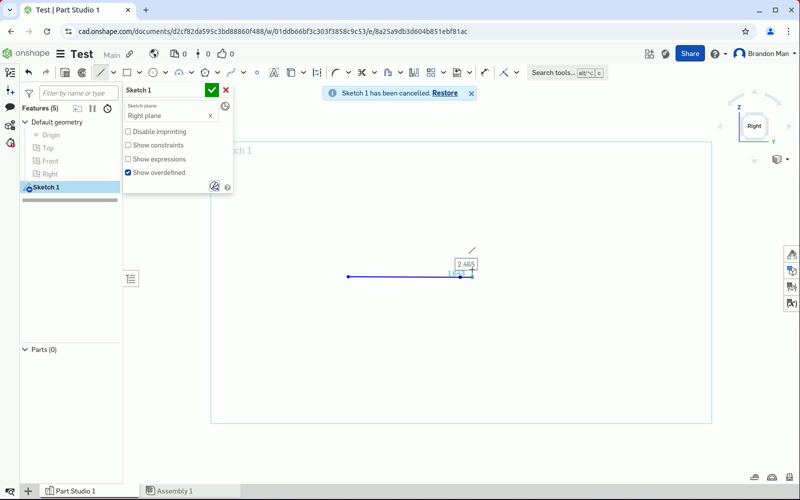
key_down(shift)
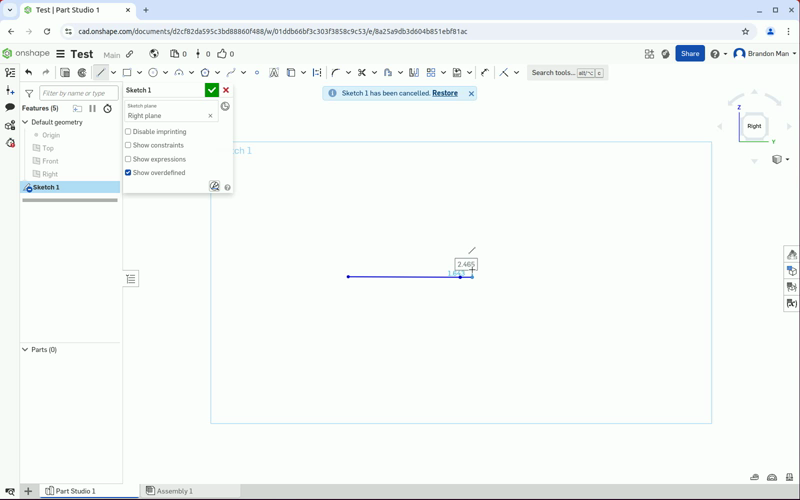
mouse_move(502, 269)
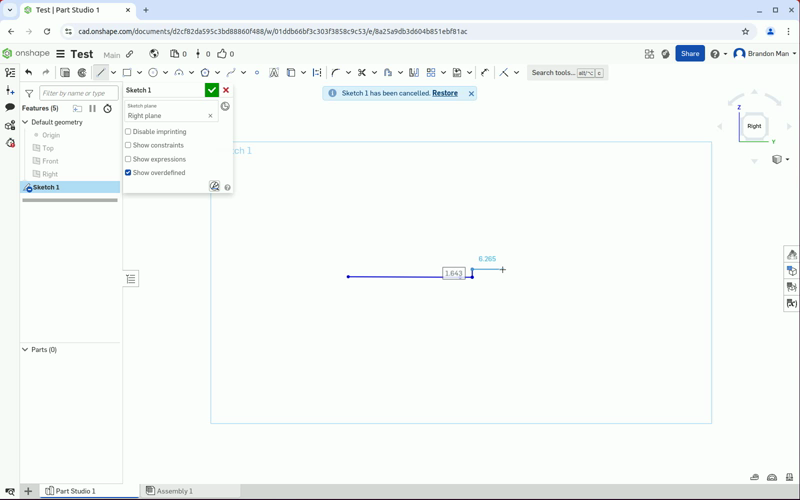
mouse_move(472, 246)
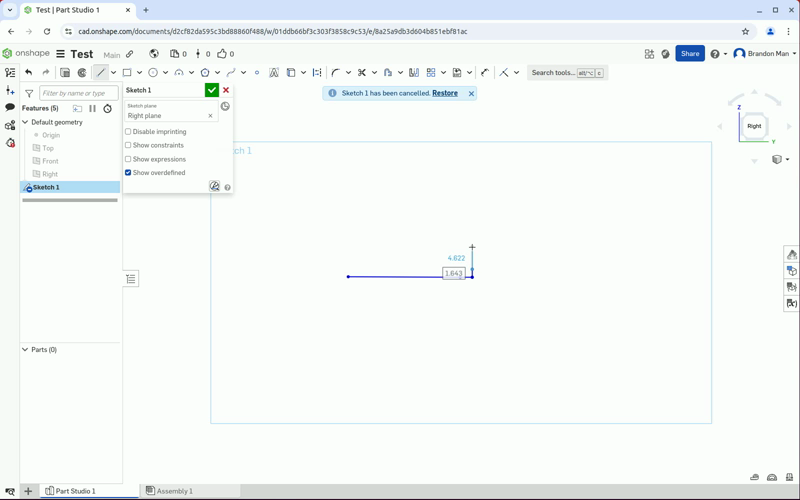
click(472, 246)
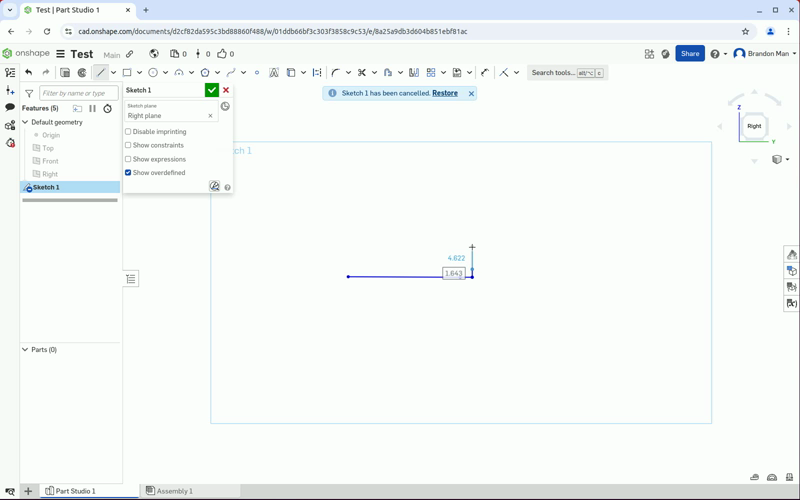
key_up(shift)
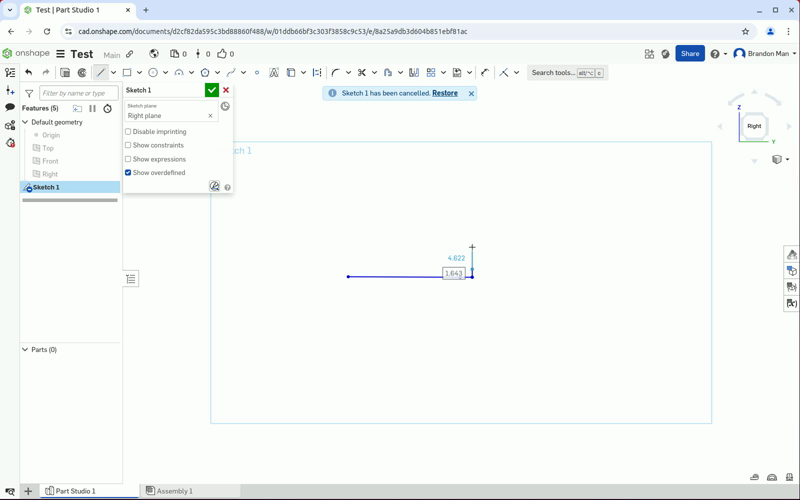
key_down(shift)
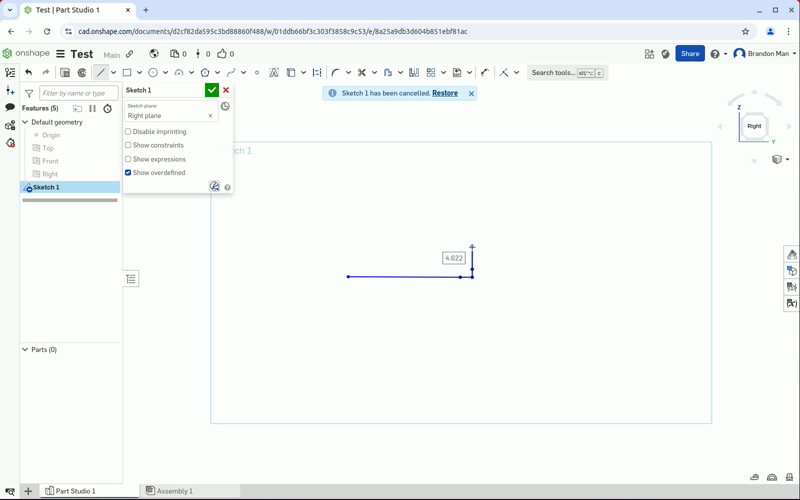
mouse_move(502, 246)
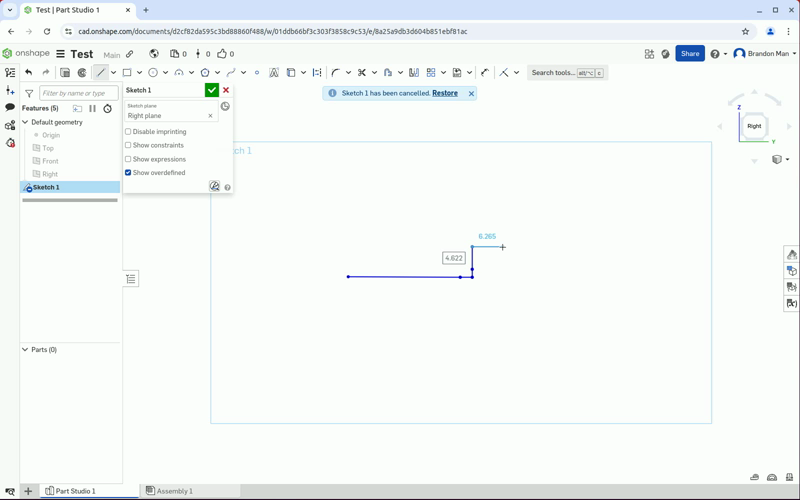
mouse_move(460, 246)
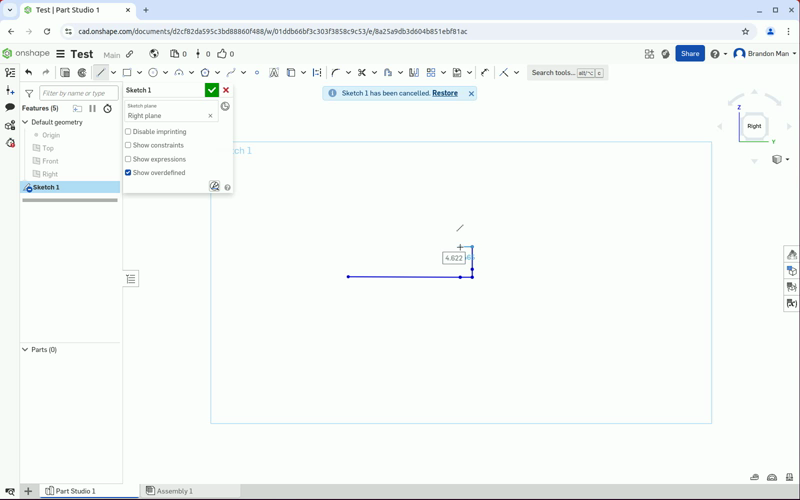
click(460, 246)
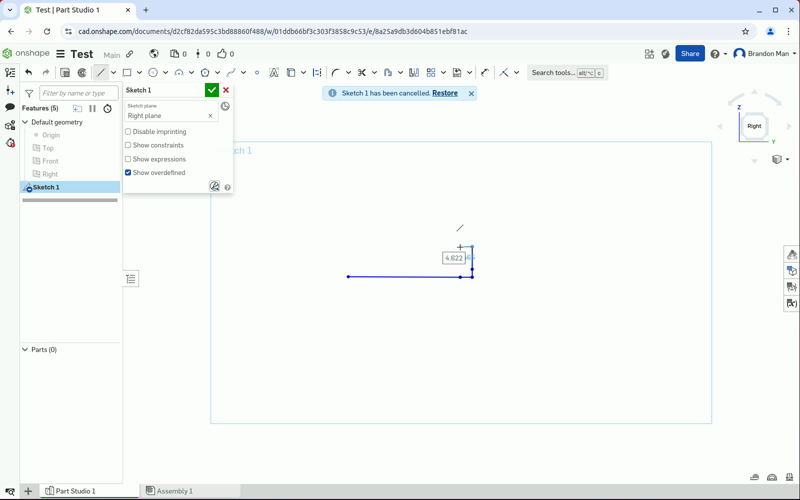
key_up(shift)
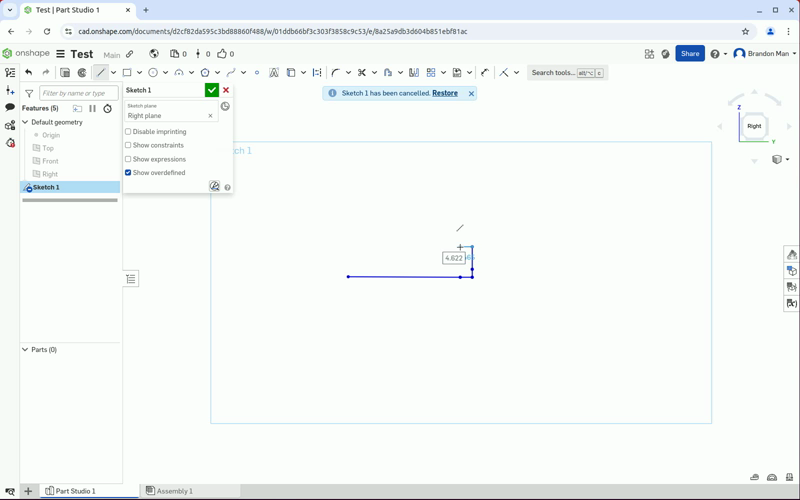
key_down(shift)
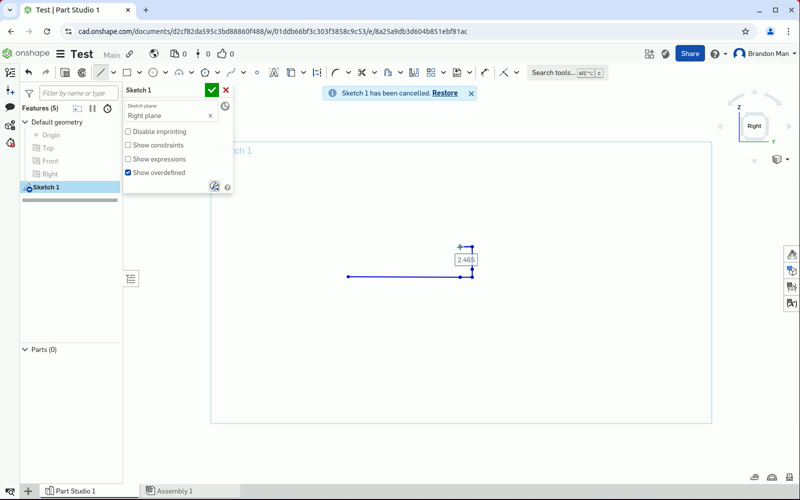
mouse_move(348, 246)
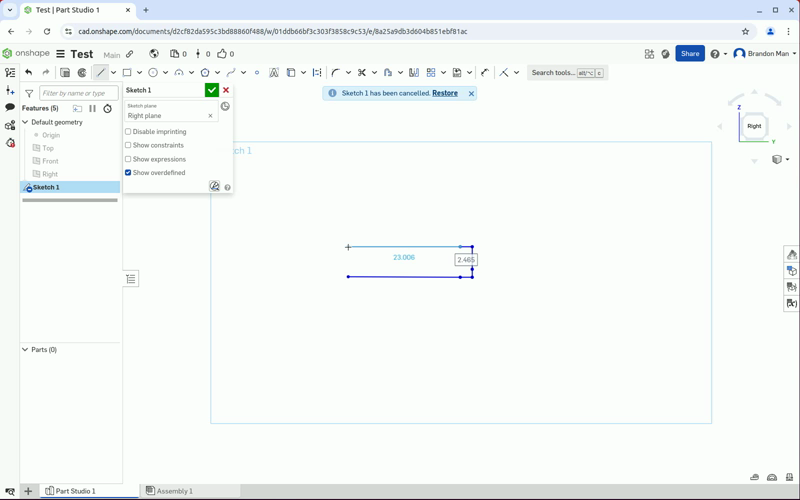
click(348, 246)
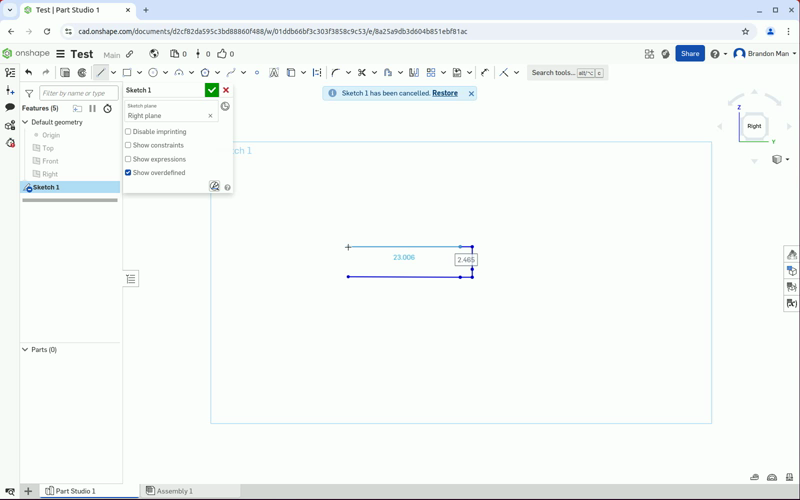
key_up(shift)
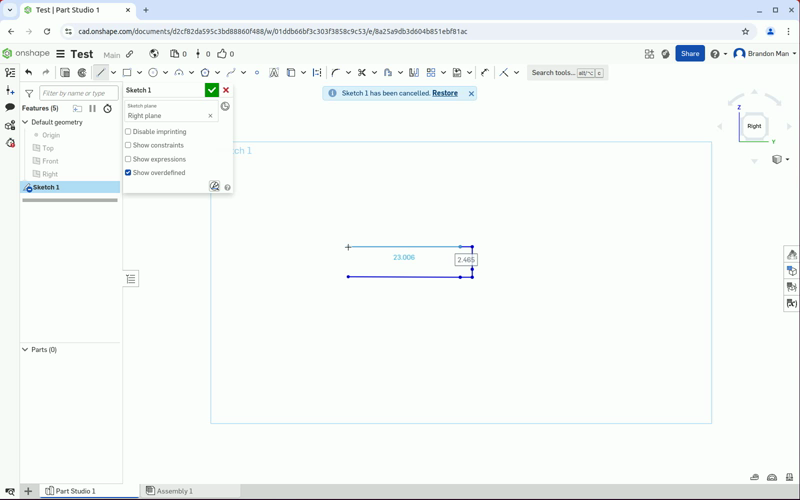
mouse_move(378, 246)
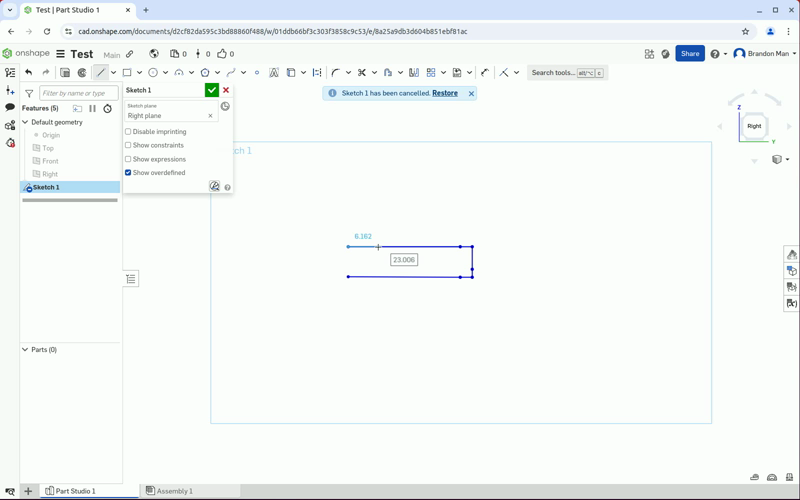
key_down(shift)
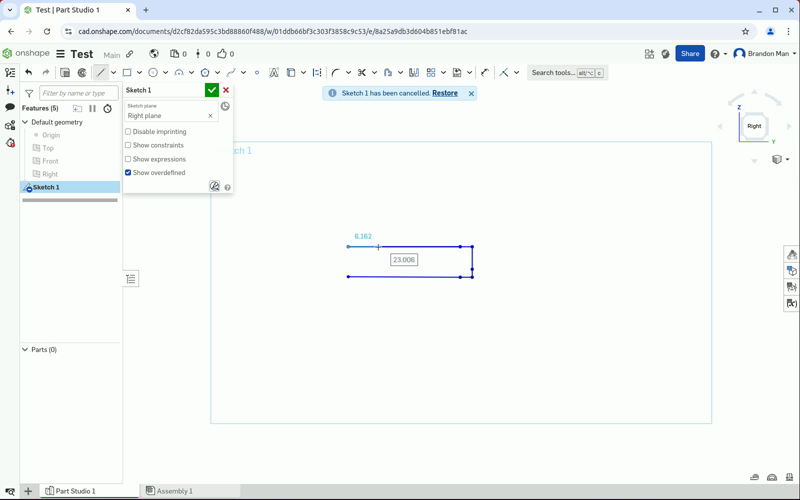
mouse_move(348, 276)
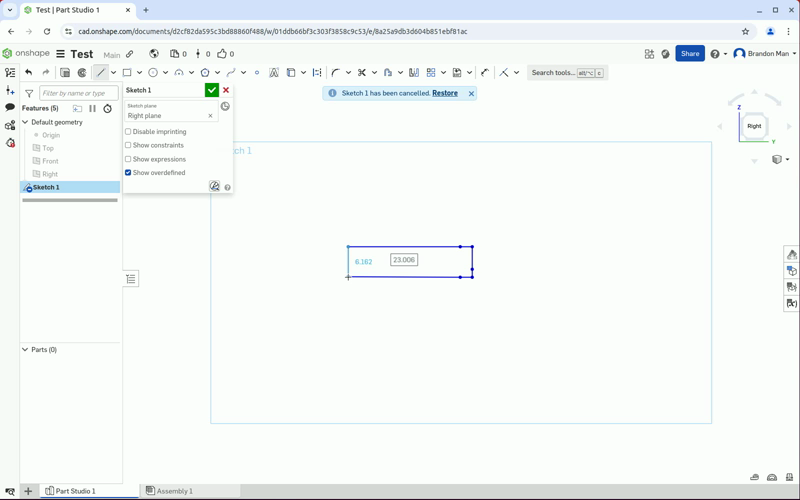
key_up(shift)
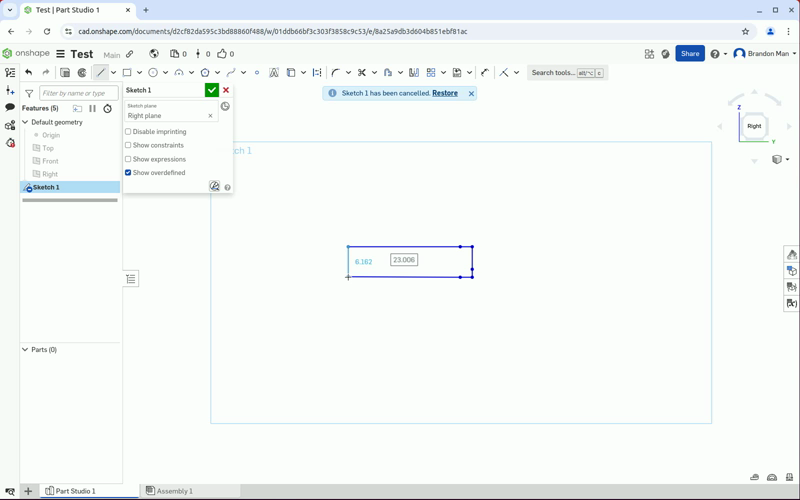
click(348, 276)
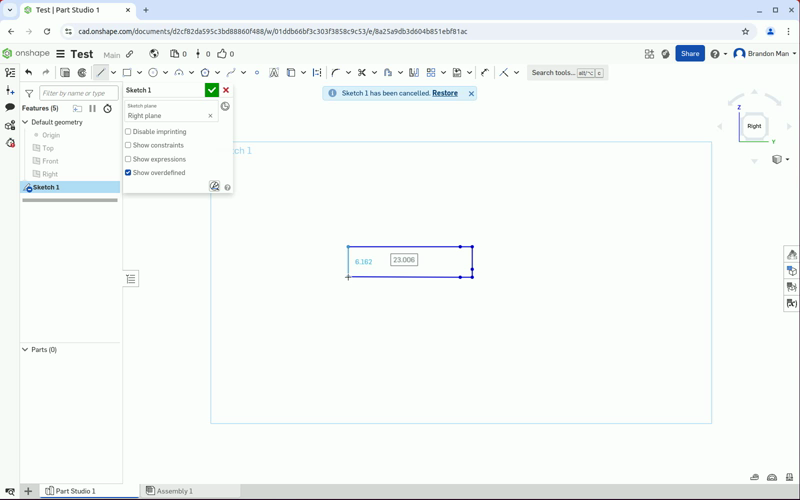
key(esc)
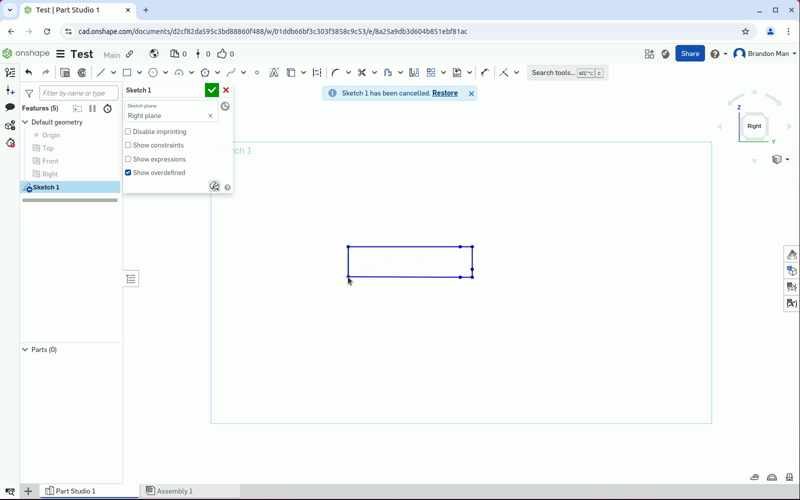
mouse_move(383, 252)
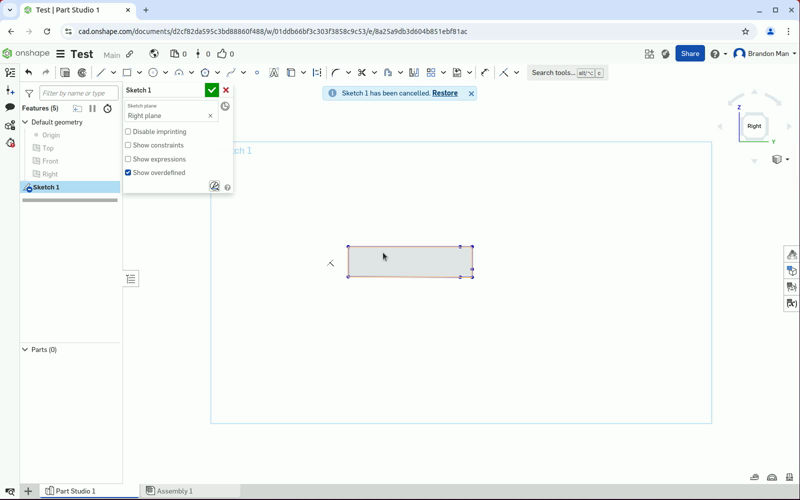
click(383, 252)
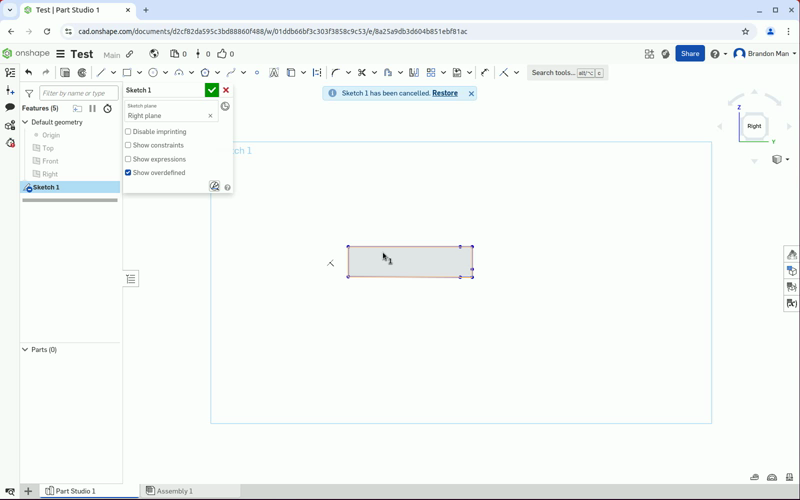
mouse_move(73, 352)
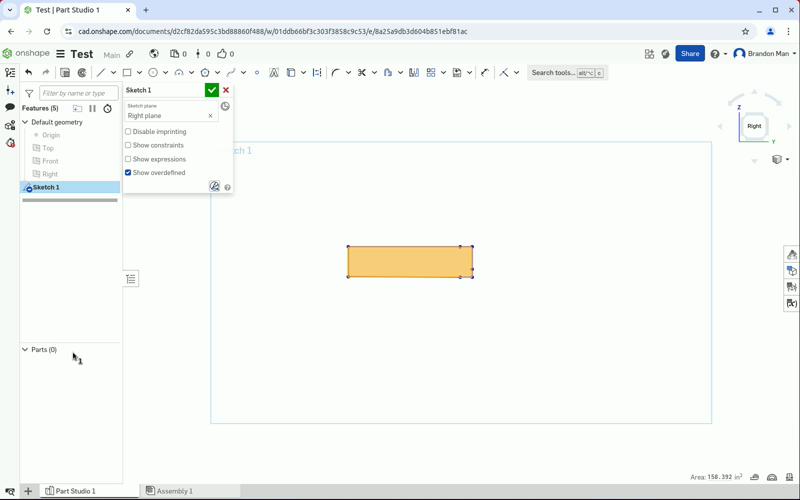
key(shift+y)
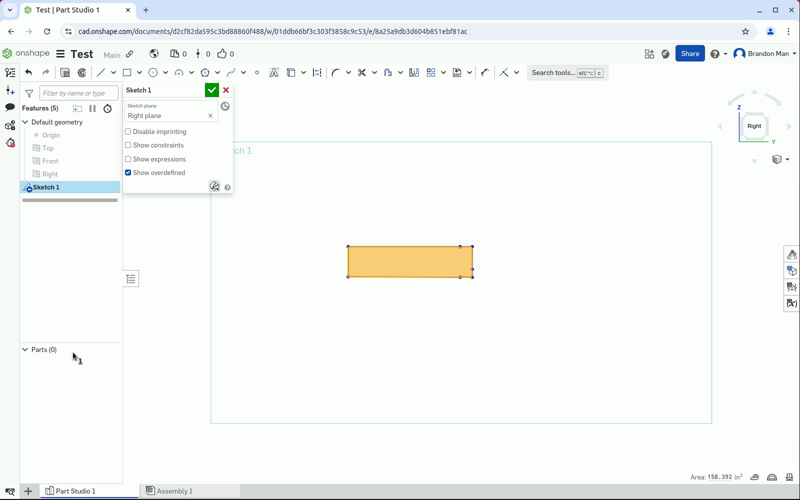
key(shift+e)
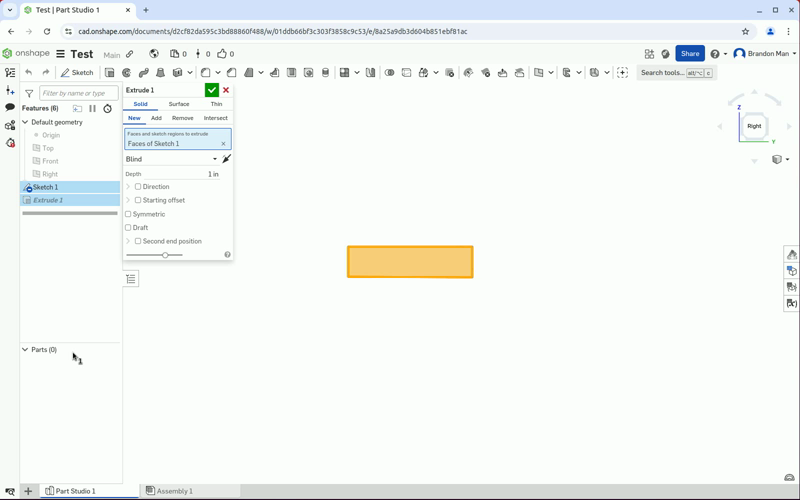
mouse_move(143, 106)
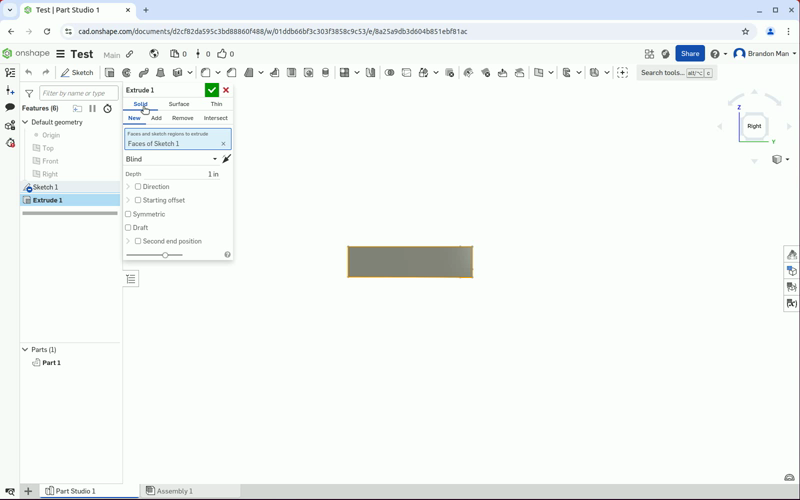
click(143, 106)
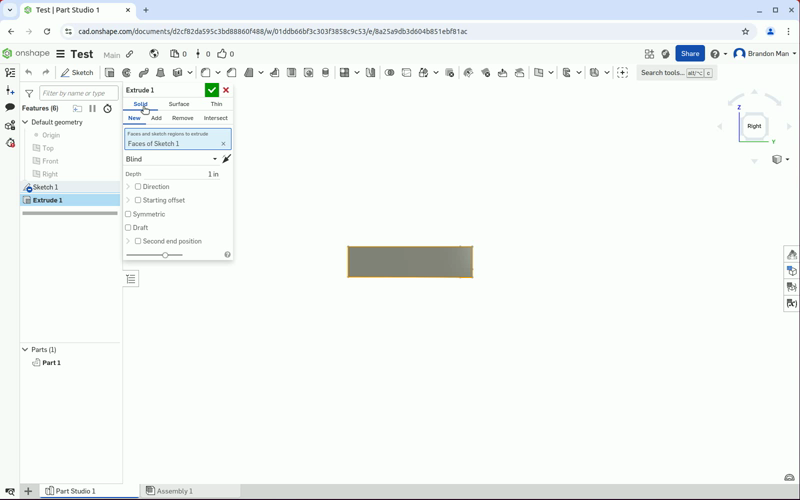
mouse_move(137, 120)
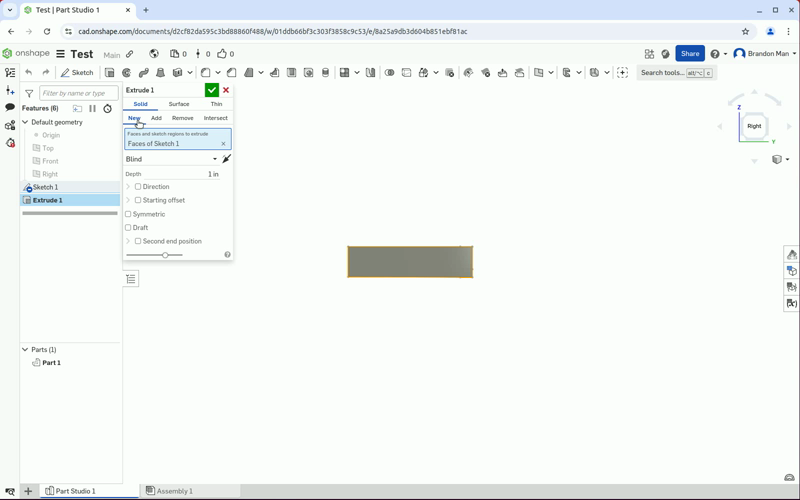
click(137, 120)
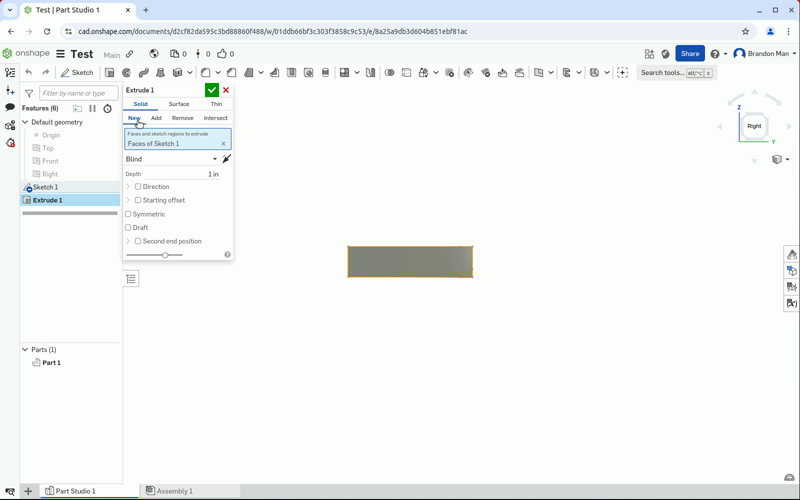
key(tab, 4)
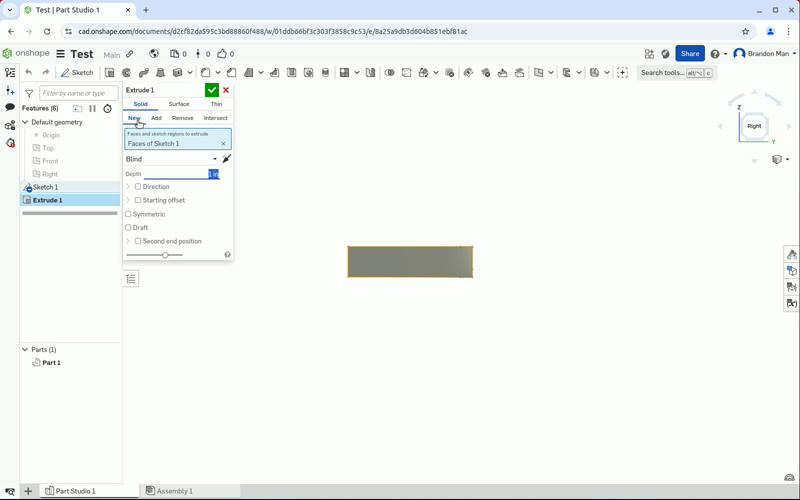
text(8.906)
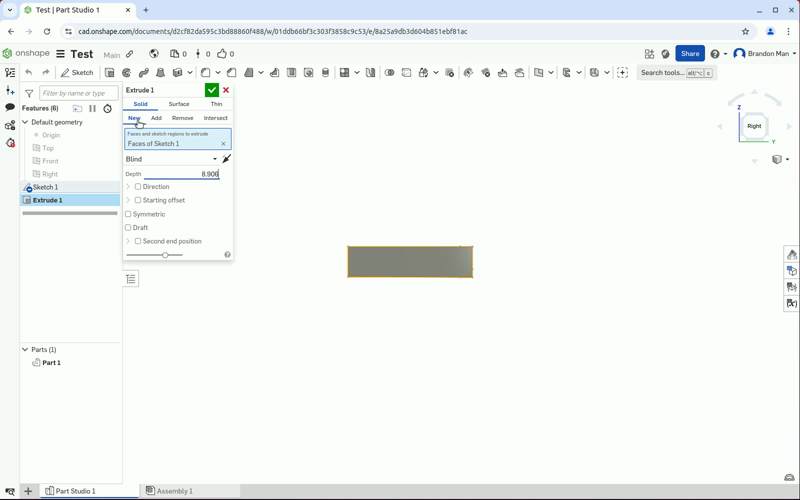
key(enter)
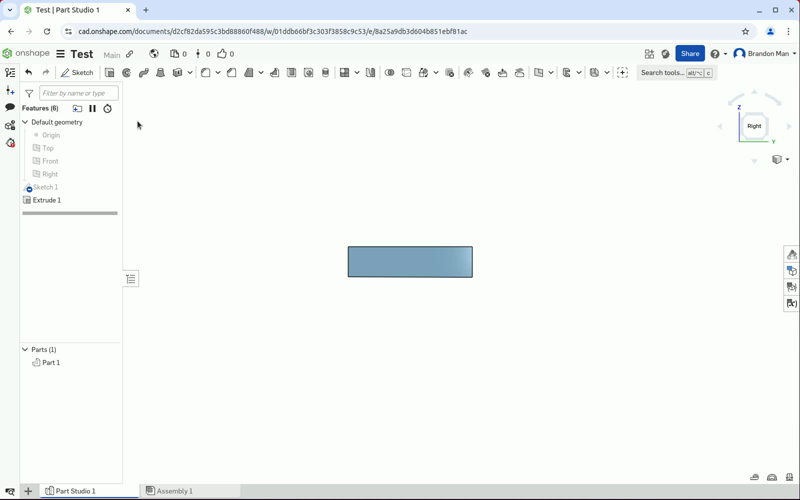
key(shift+h)
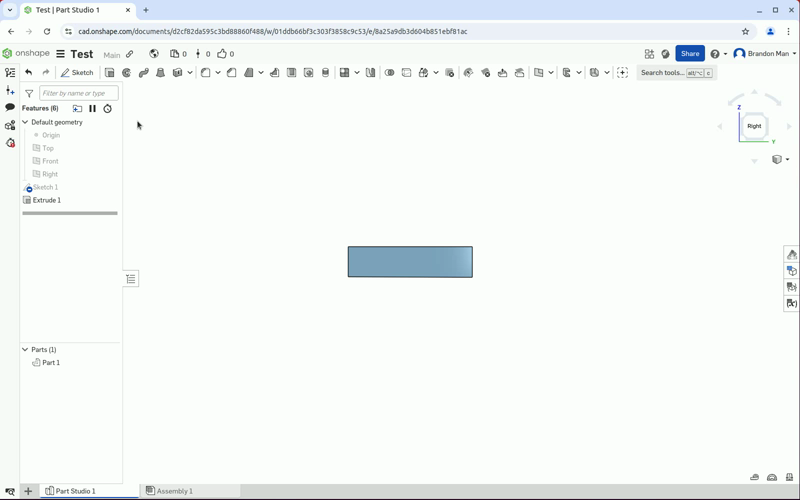
key(shift+h)
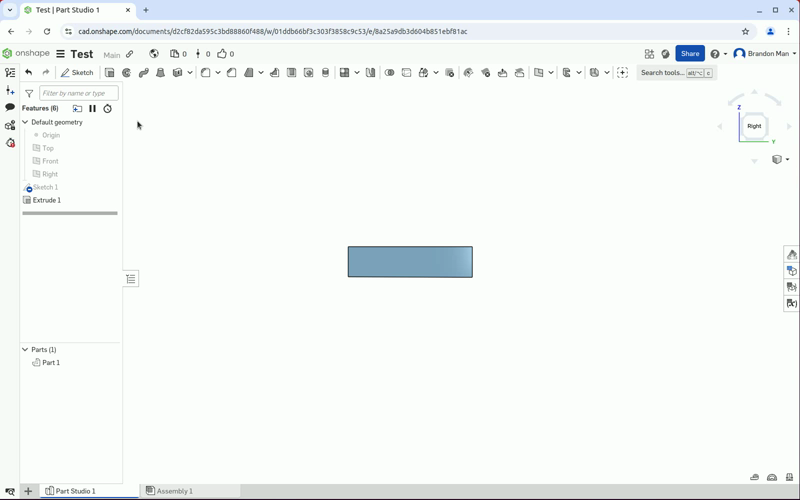
mouse_move(73, 189)
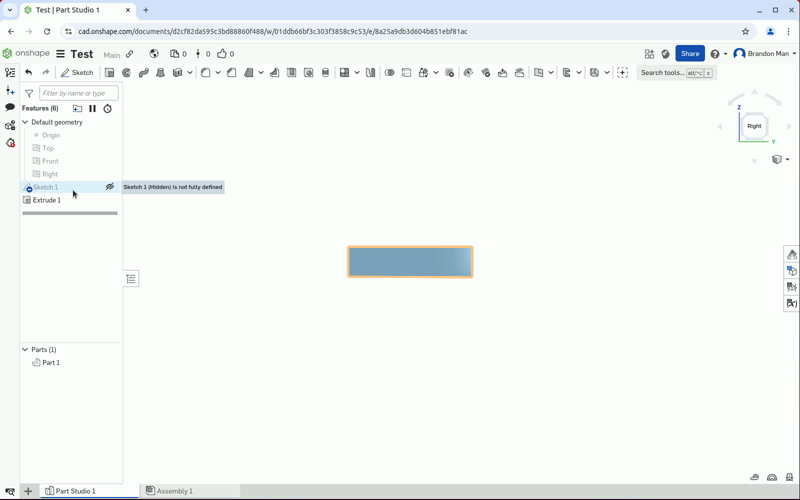
click(73, 189)
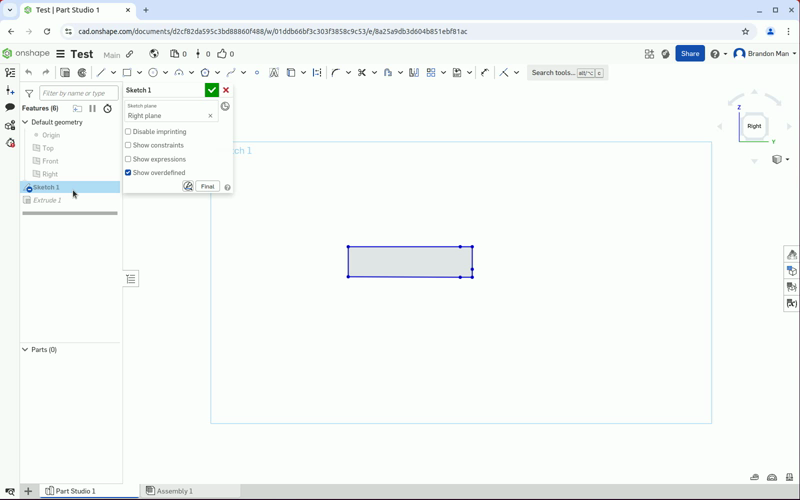
mouse_move(229, 92)
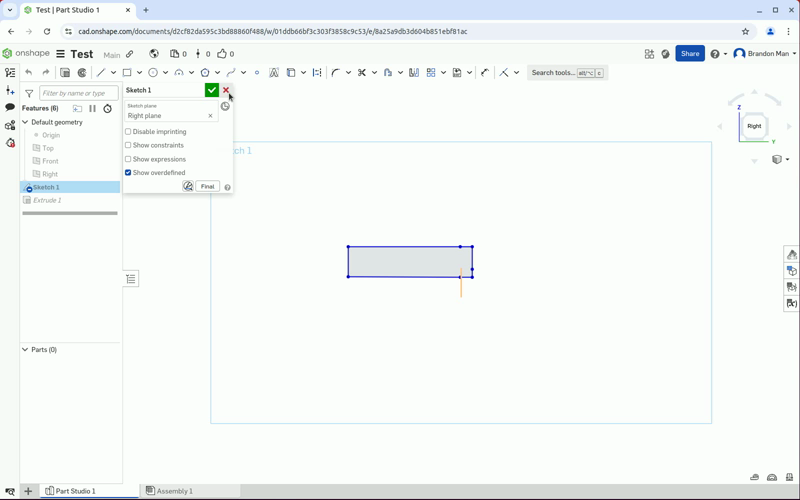
click(229, 92)
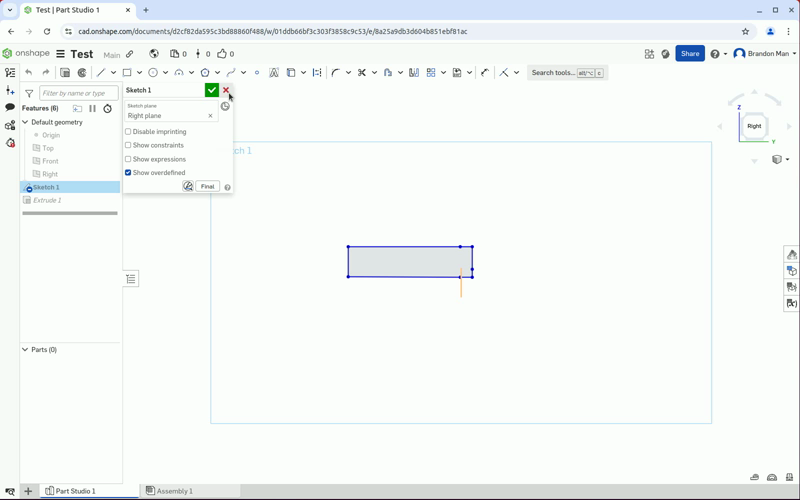
key(shift+s)
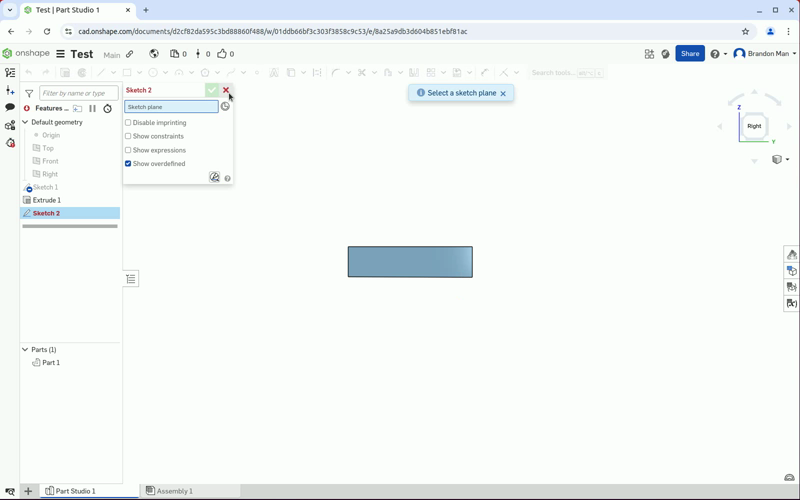
mouse_move(73, 176)
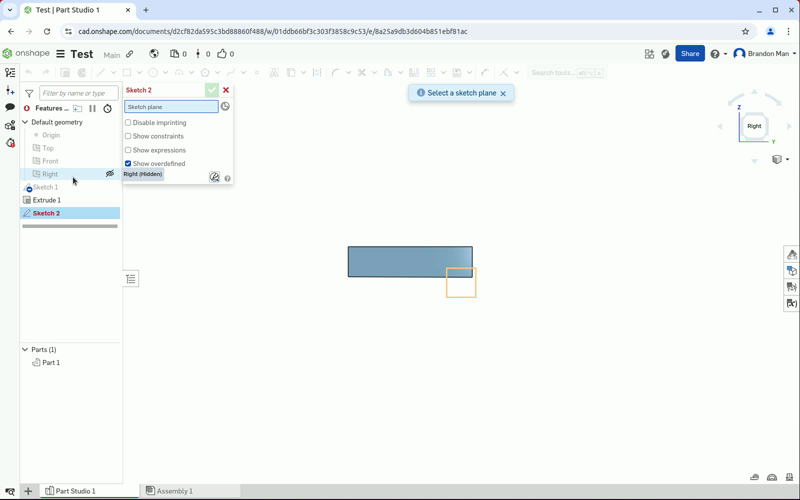
click(73, 176)
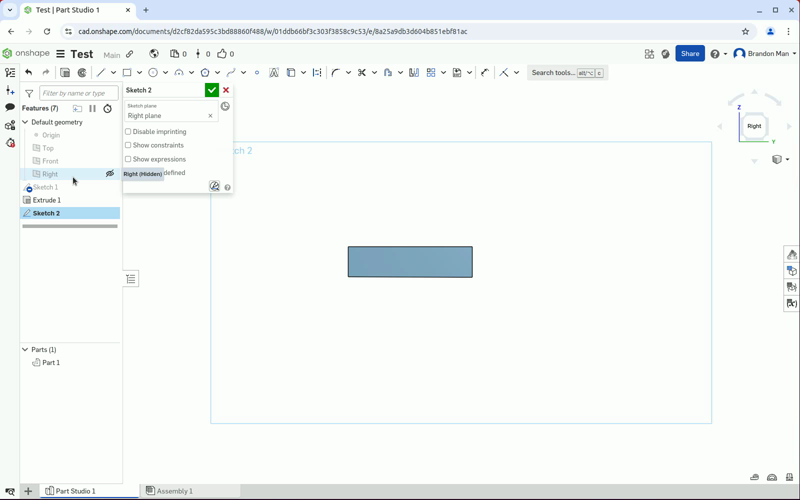
mouse_move(73, 352)
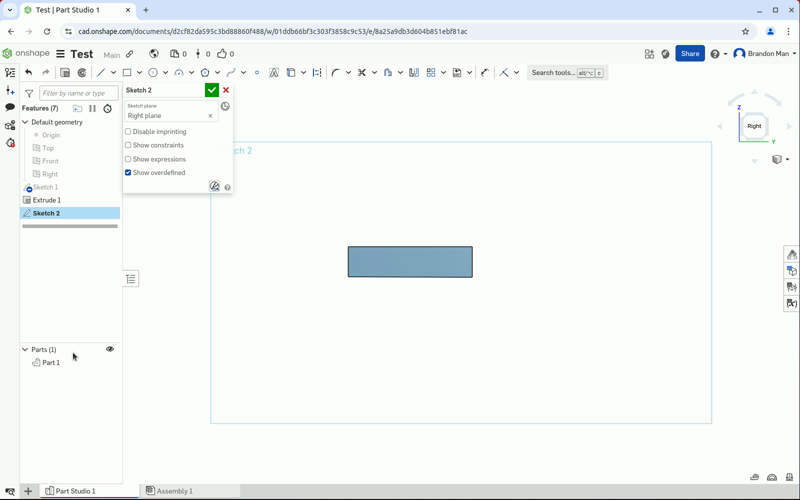
key(y)
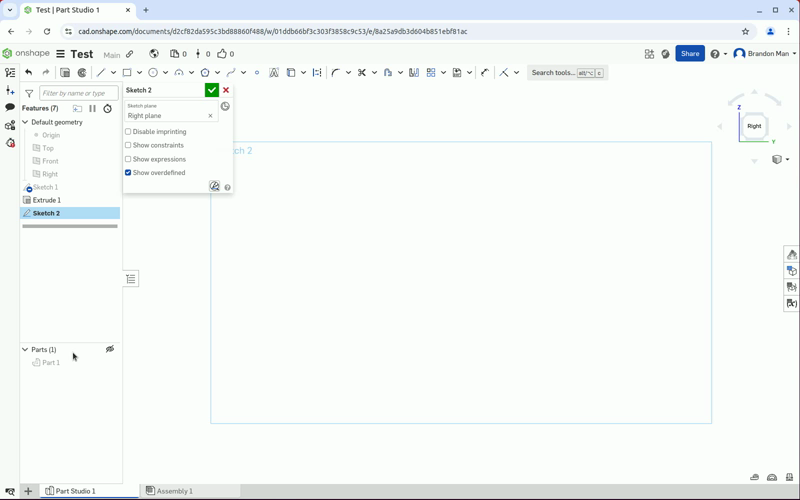
key(l)
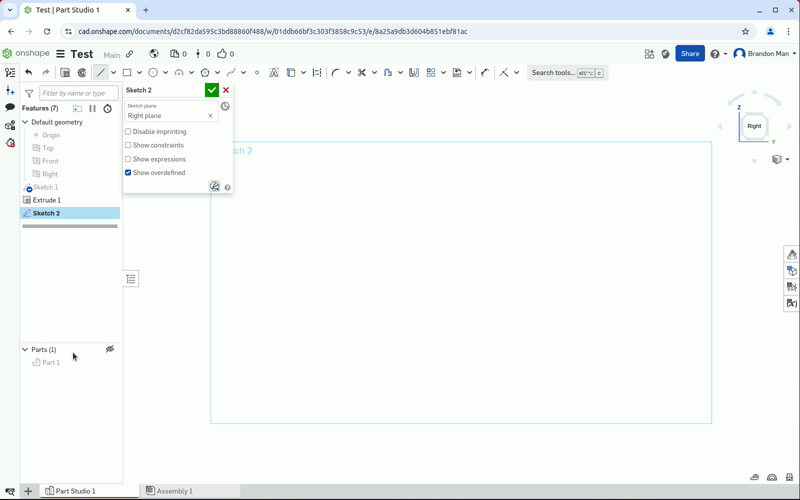
key_down(shift)
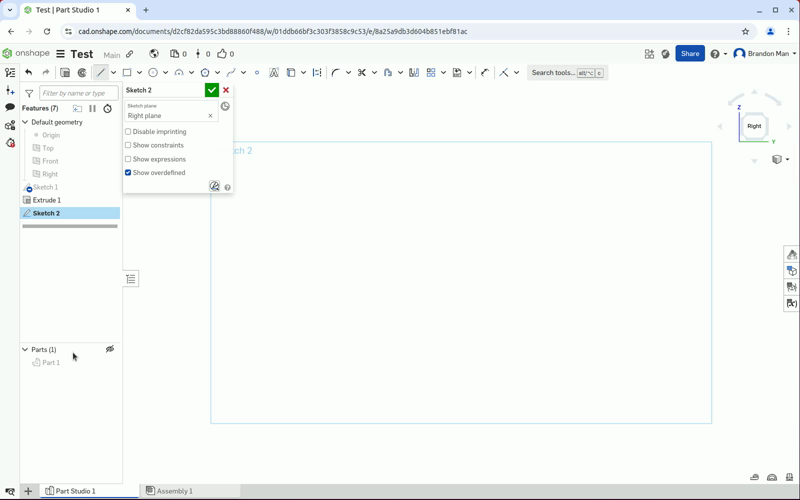
mouse_move(501, 276)
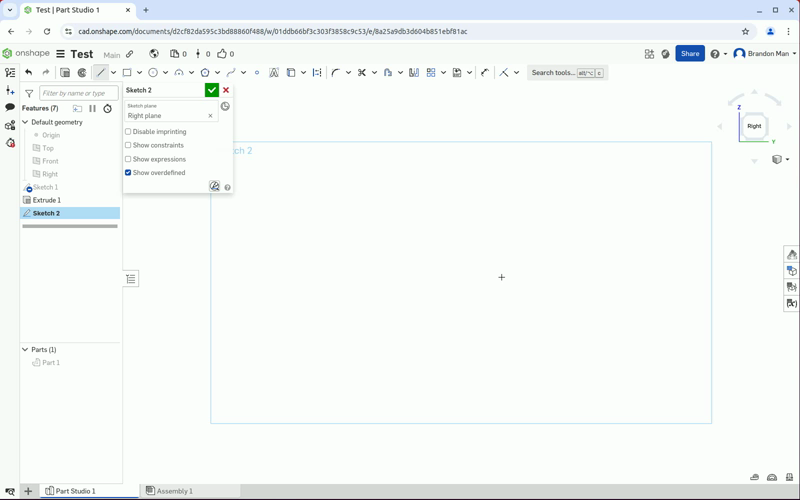
click(501, 276)
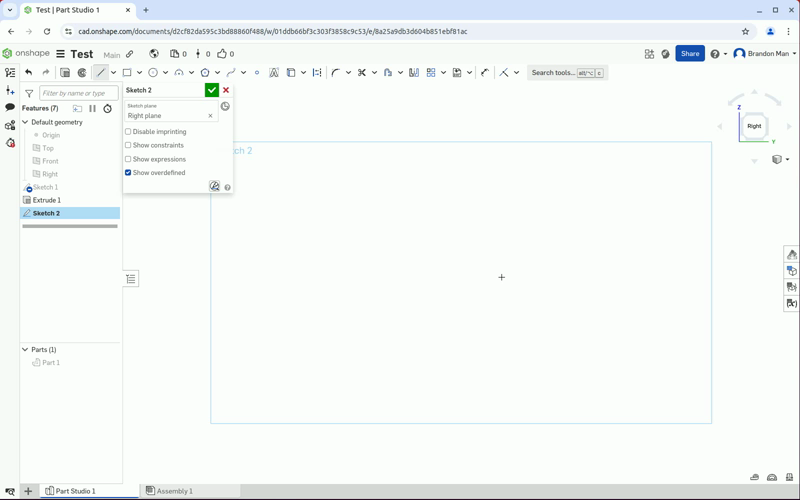
key_up(shift)
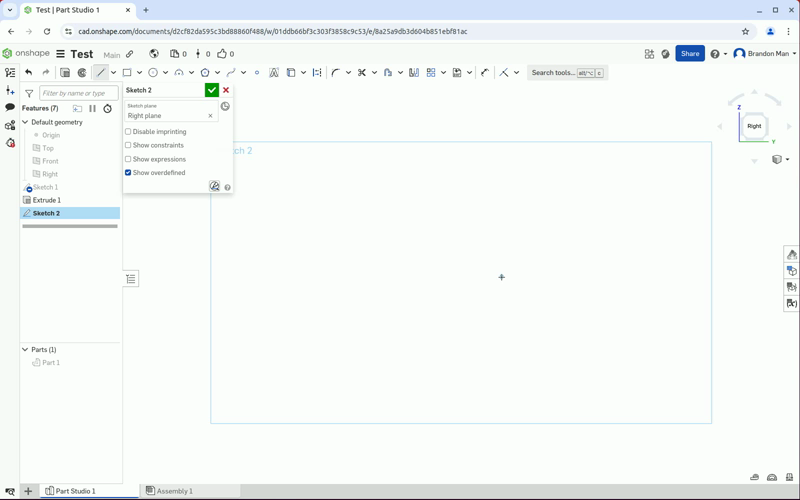
key_down(shift)
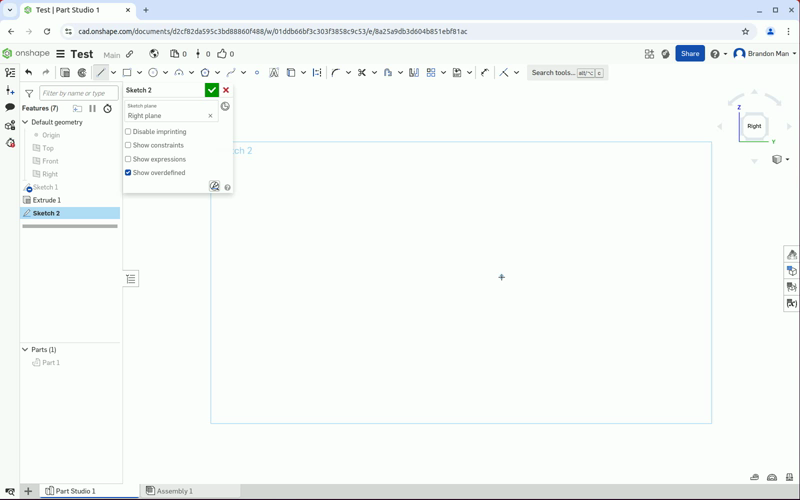
mouse_move(531, 276)
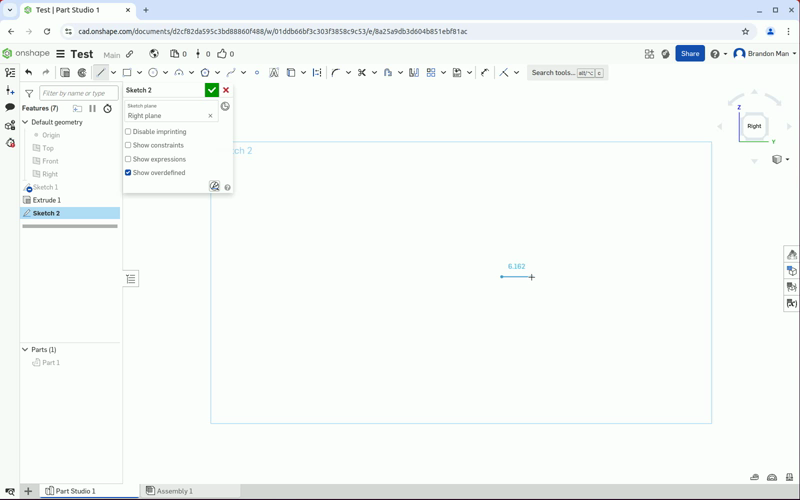
mouse_move(513, 276)
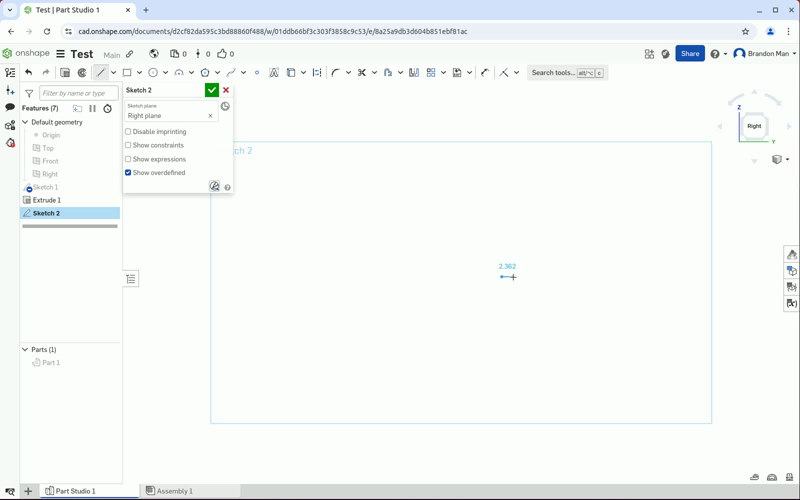
click(513, 276)
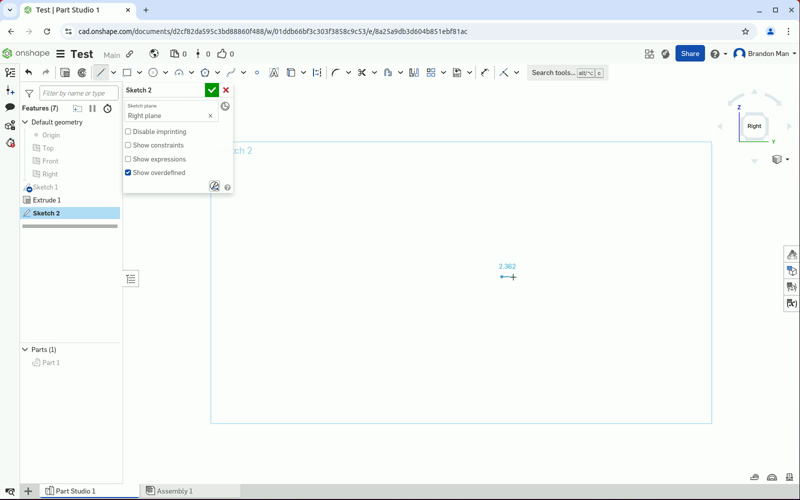
key_up(shift)
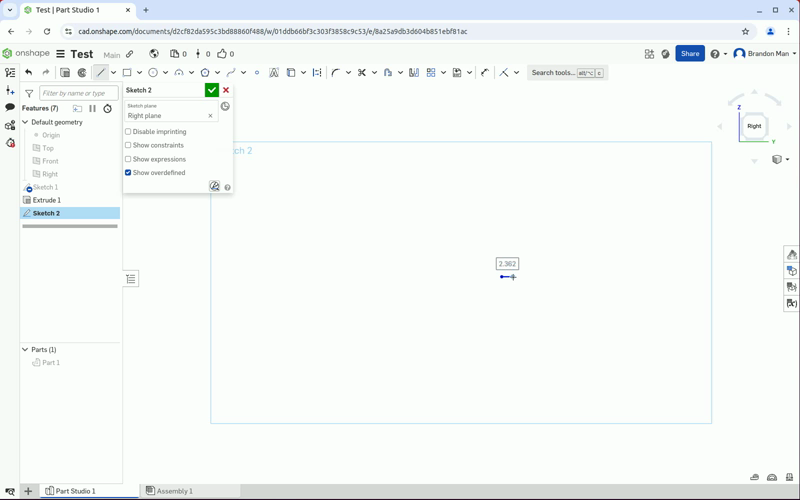
key_down(shift)
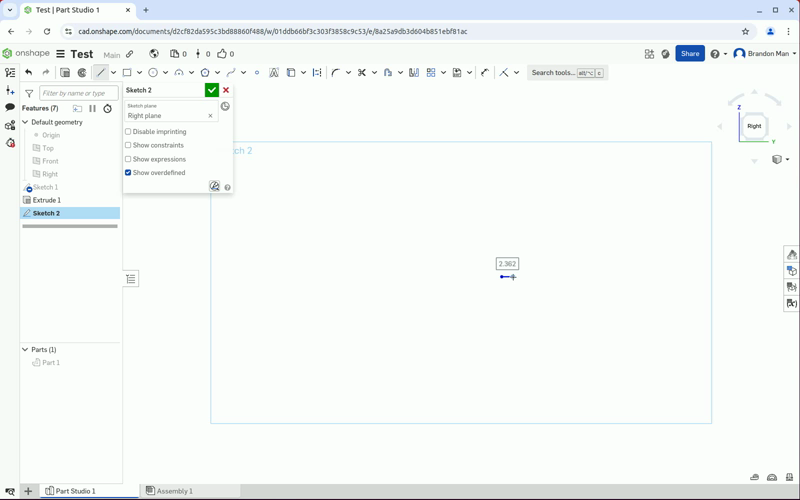
mouse_move(543, 276)
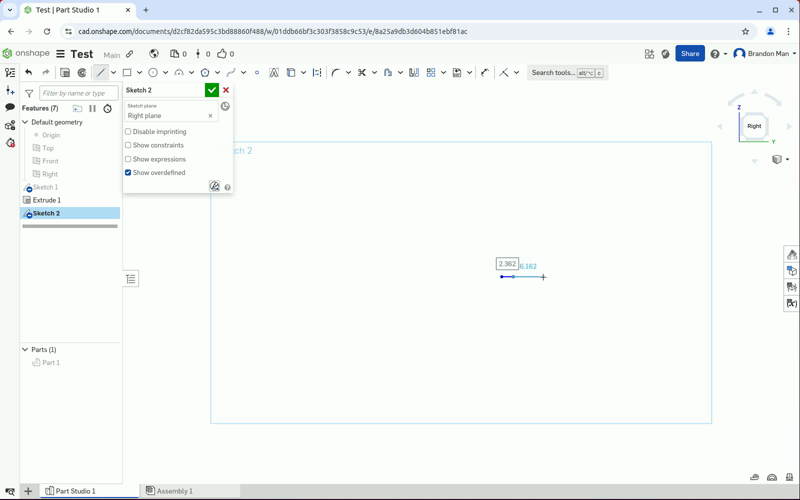
mouse_move(563, 277)
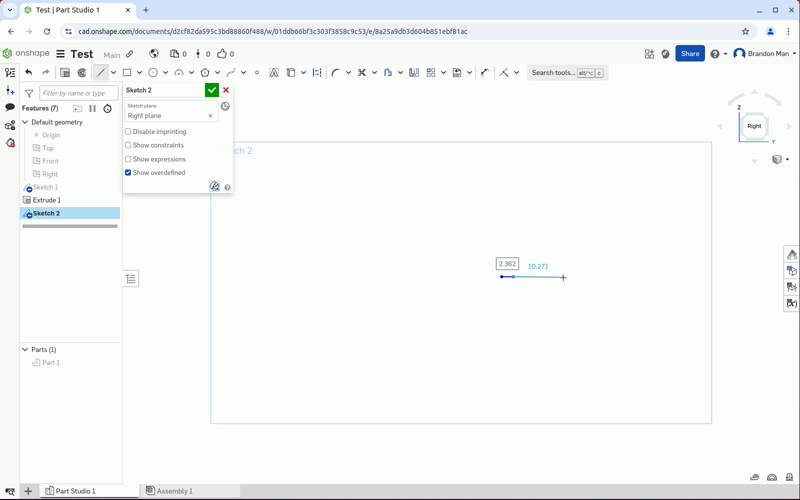
click(563, 277)
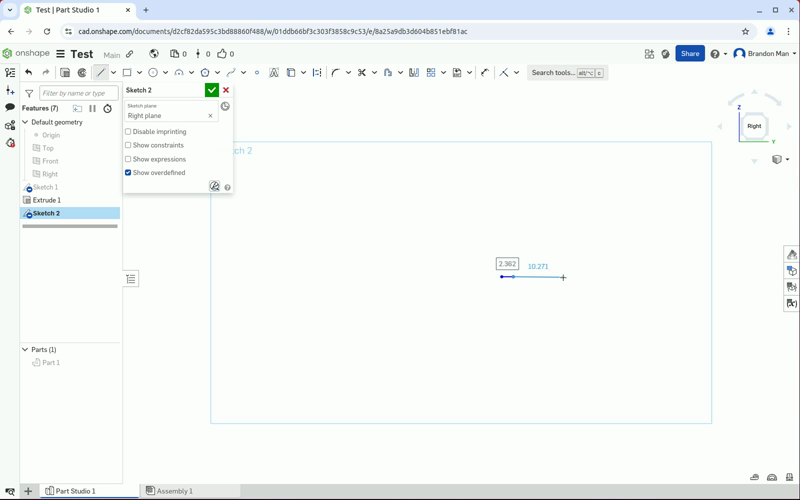
key_up(shift)
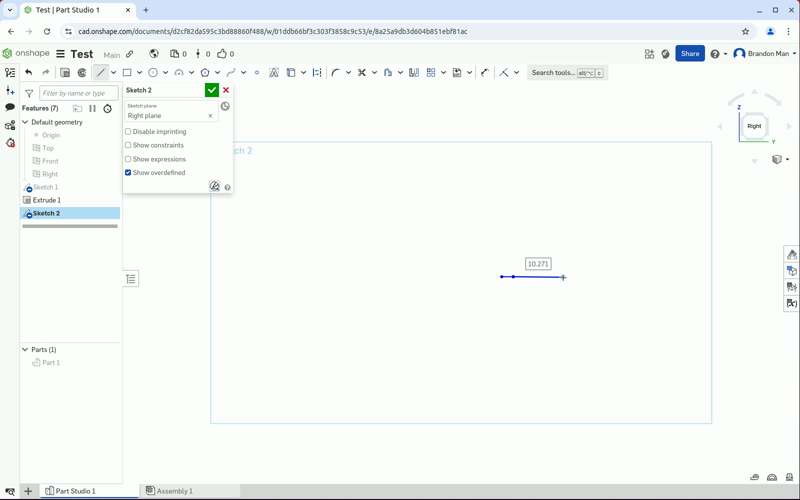
key_down(shift)
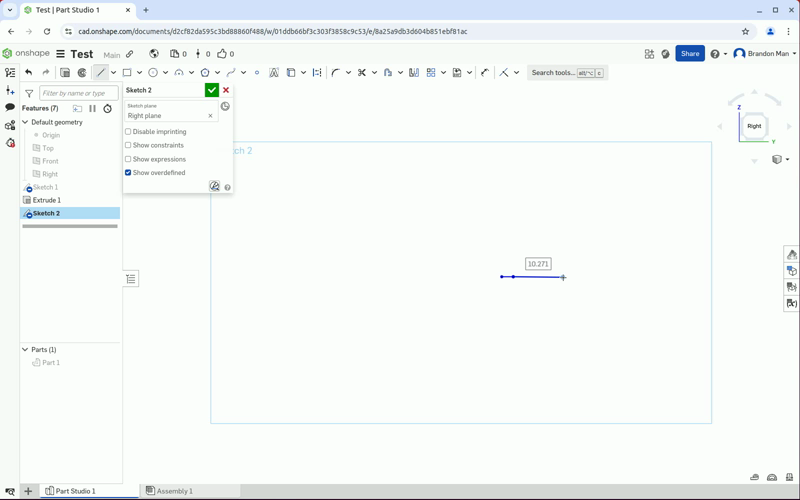
mouse_move(589, 277)
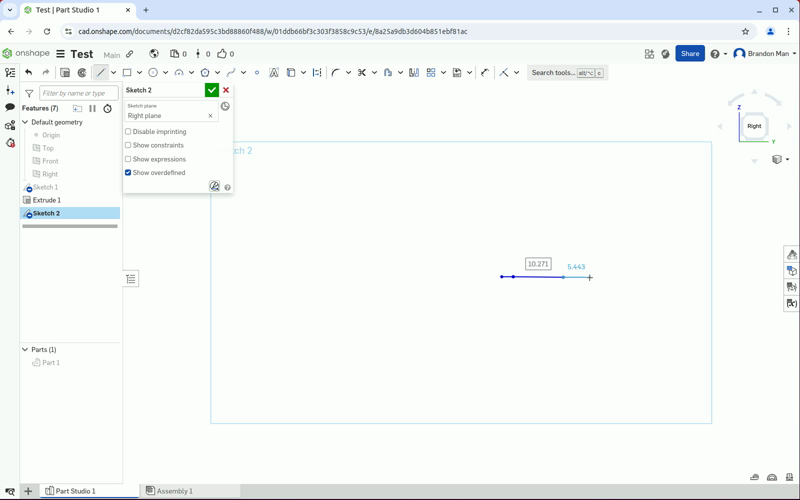
mouse_move(563, 246)
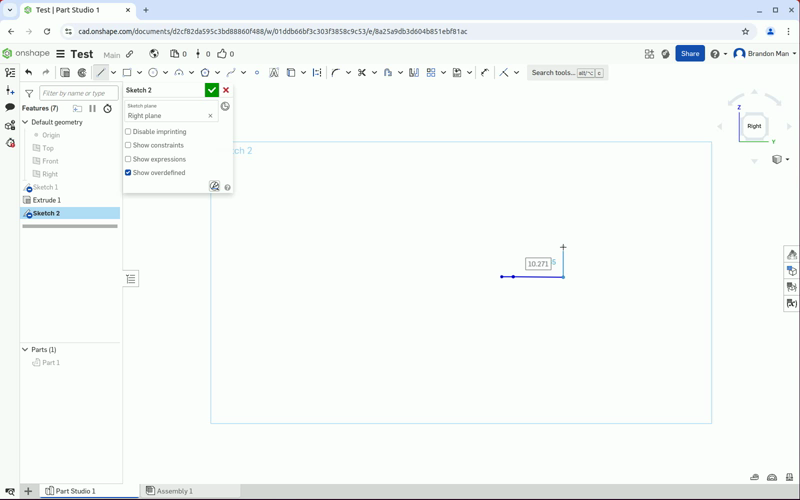
click(563, 246)
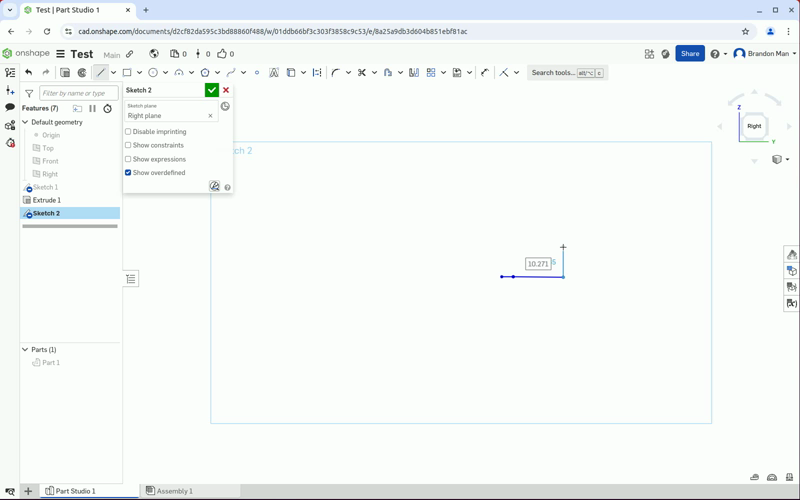
key_up(shift)
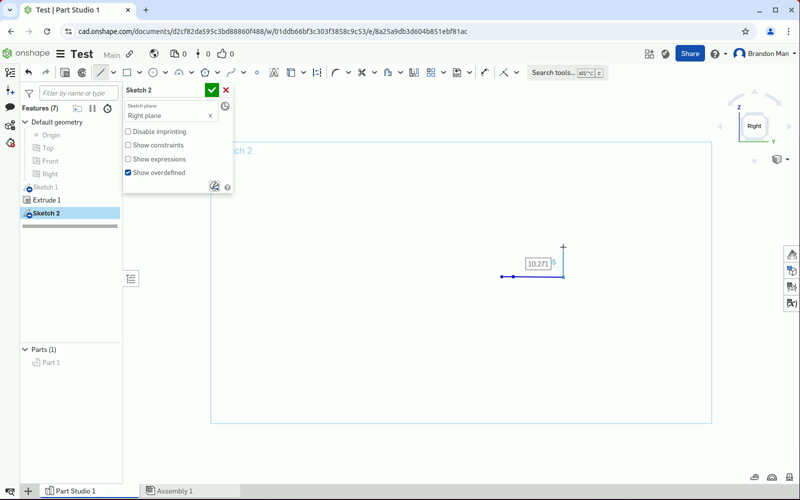
key_down(shift)
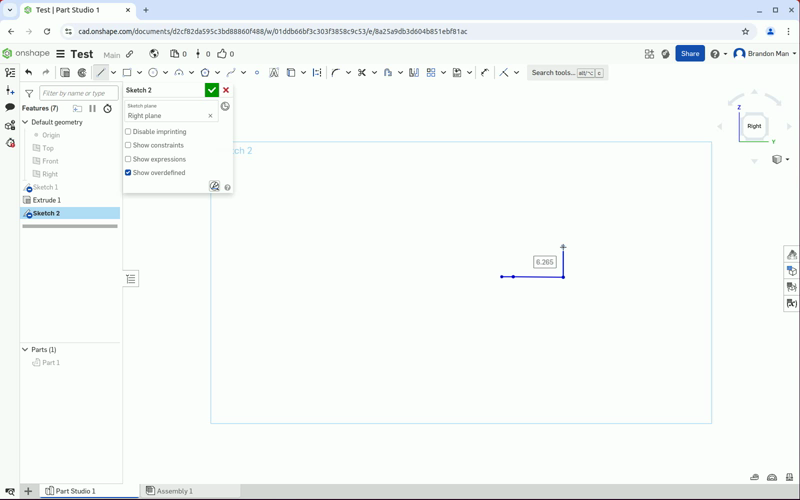
mouse_move(501, 246)
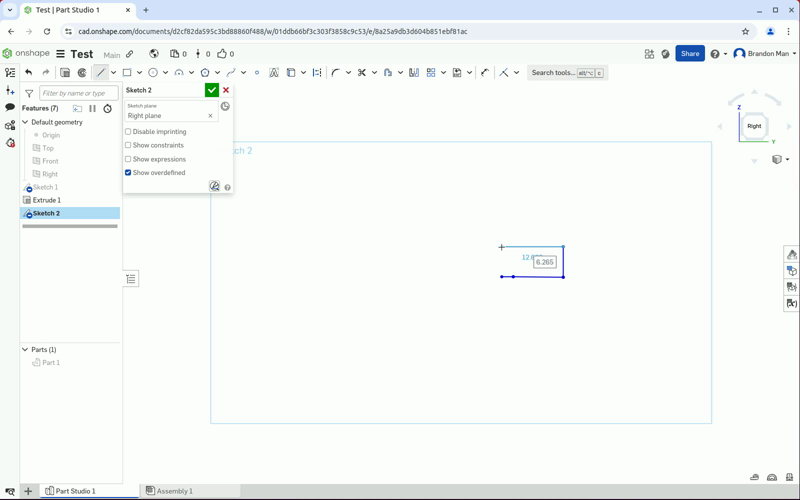
click(501, 246)
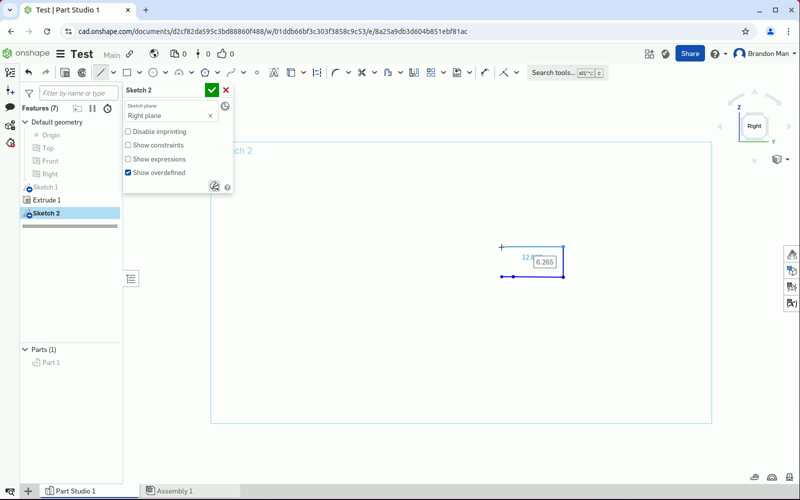
key_up(shift)
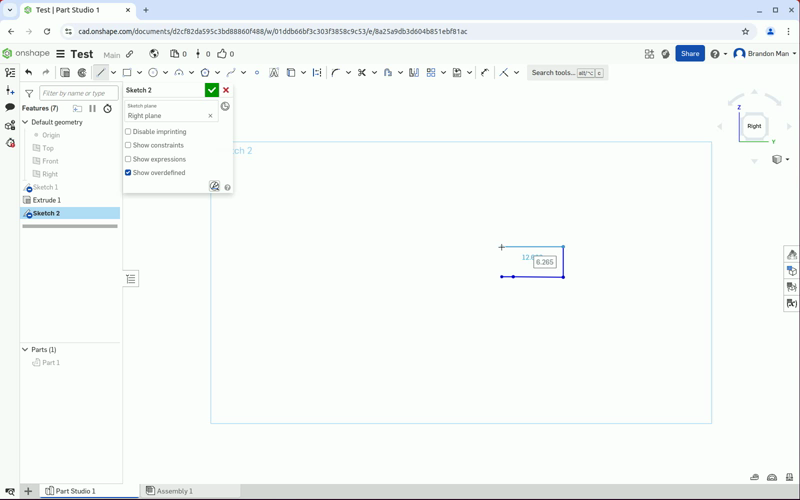
mouse_move(531, 246)
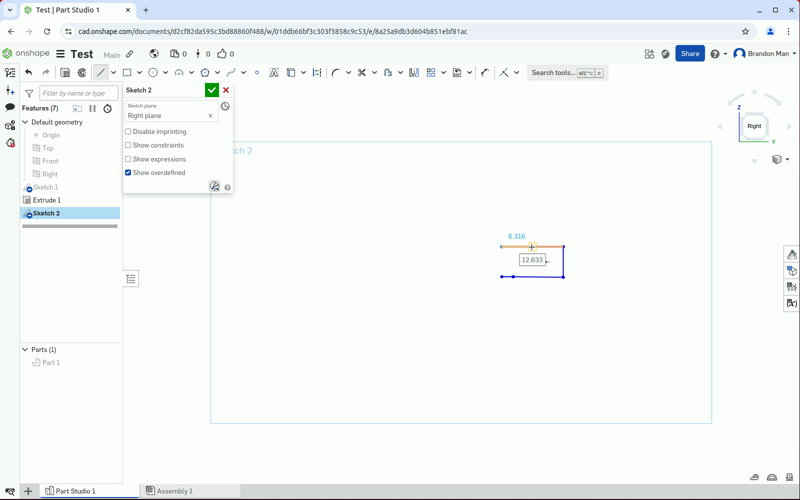
key_down(shift)
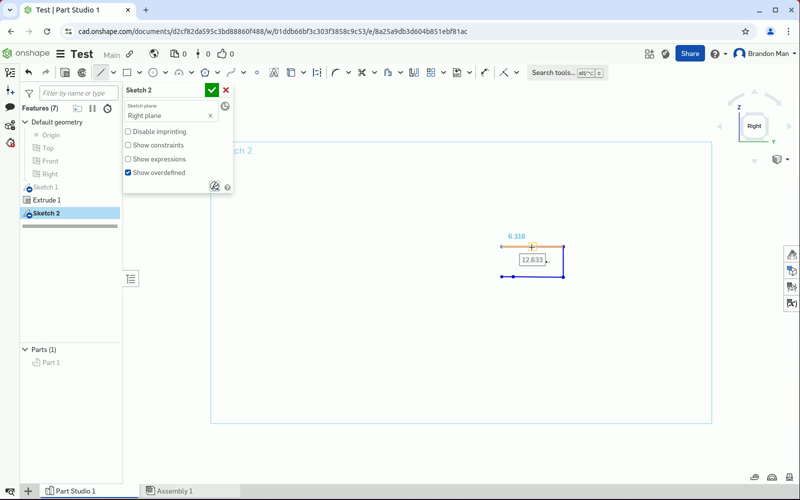
mouse_move(501, 276)
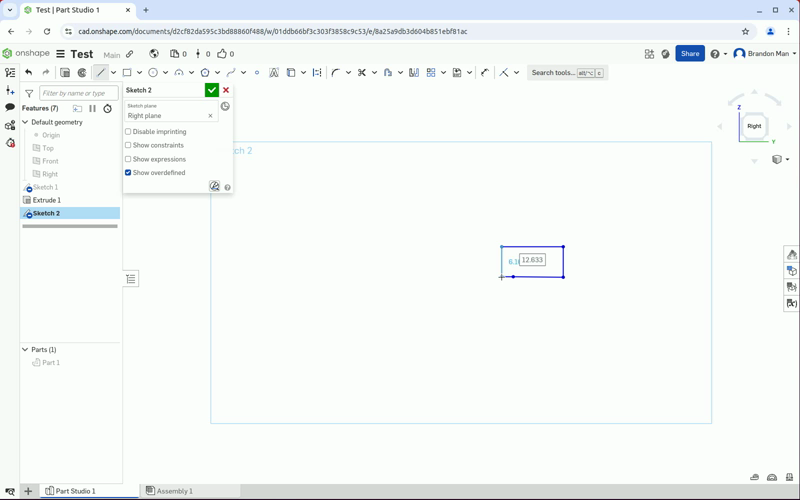
key_up(shift)
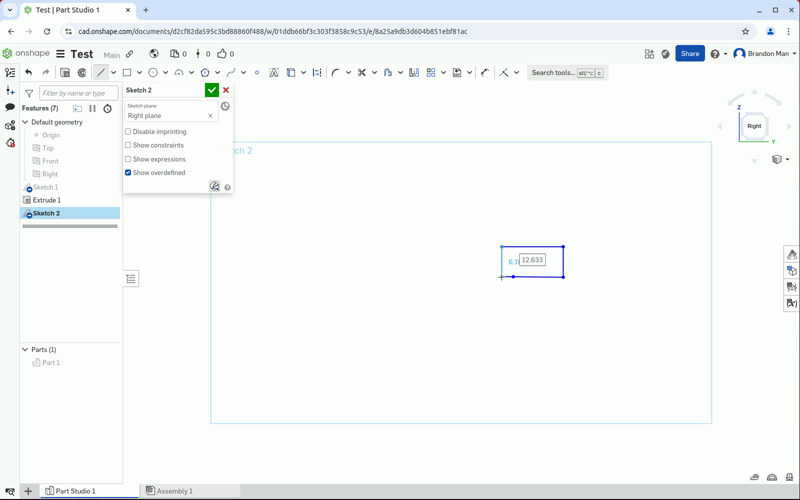
click(501, 276)
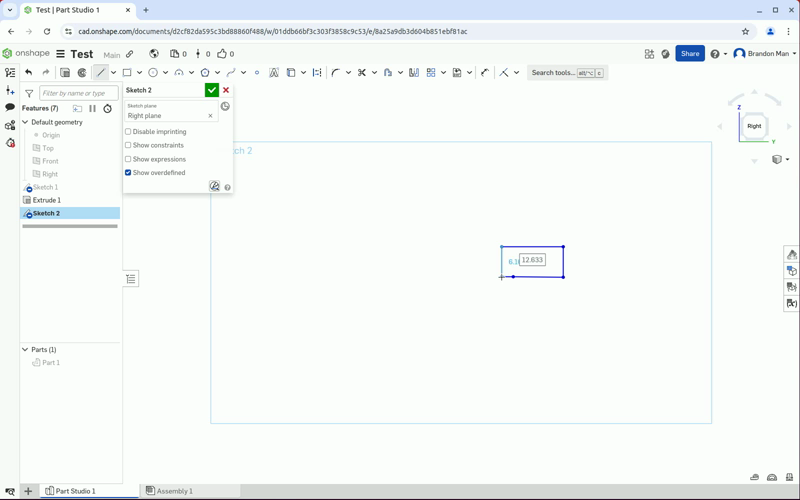
key(esc)
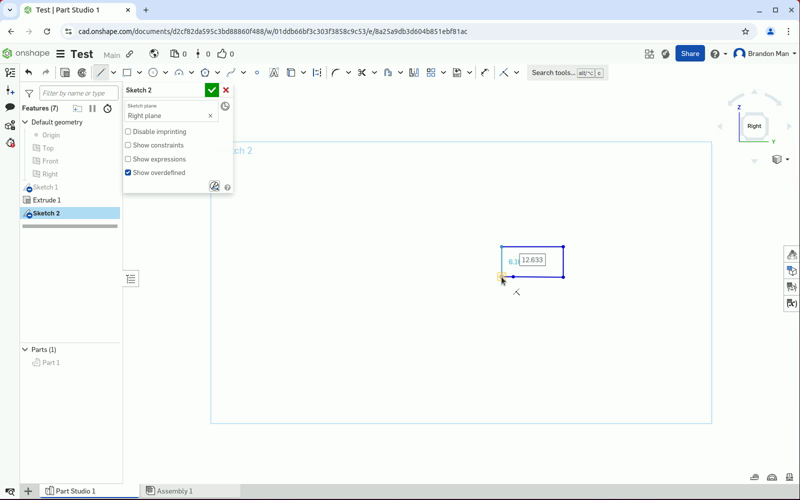
mouse_move(530, 251)
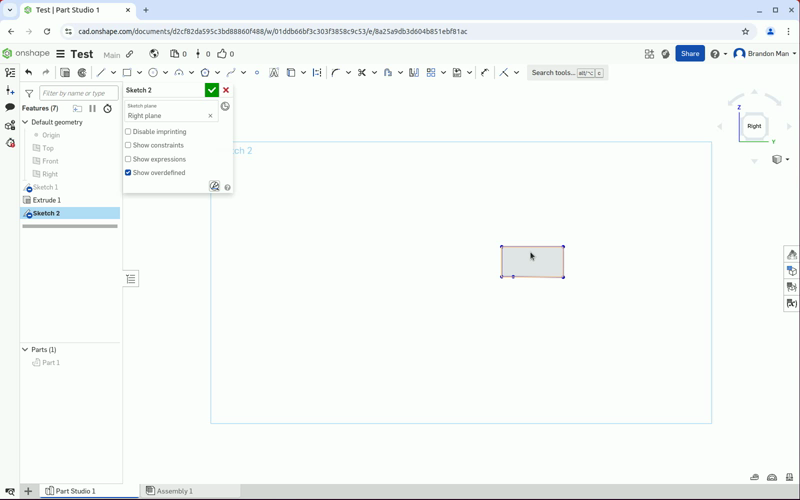
click(530, 251)
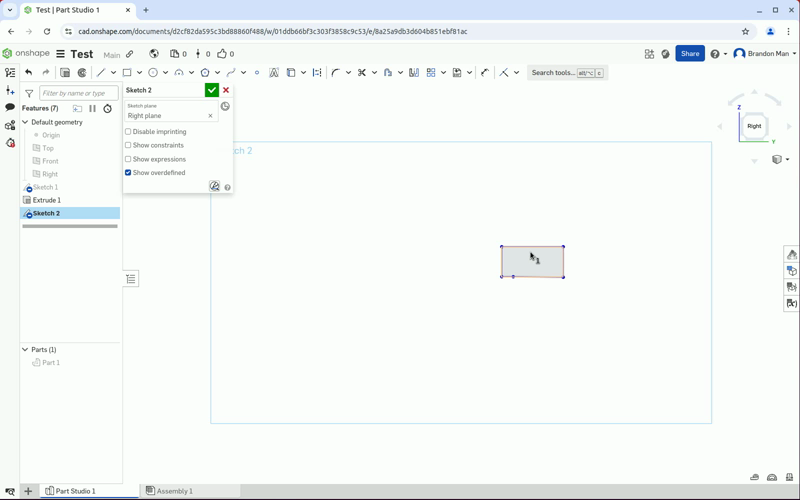
mouse_move(73, 352)
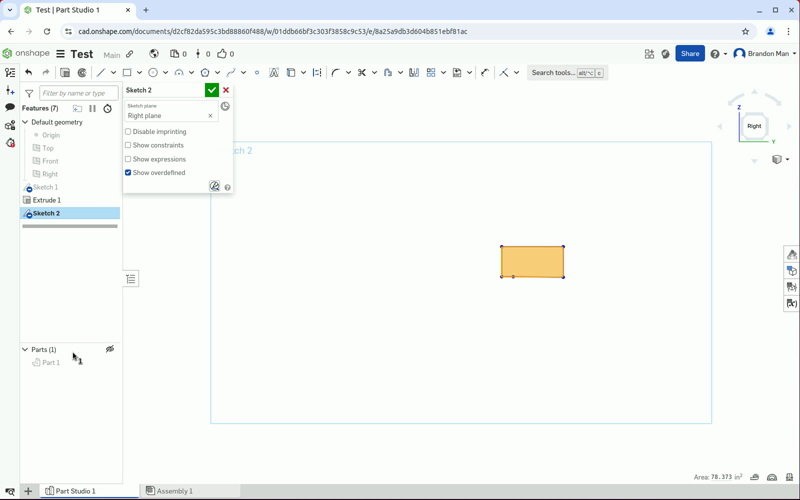
key(shift+y)
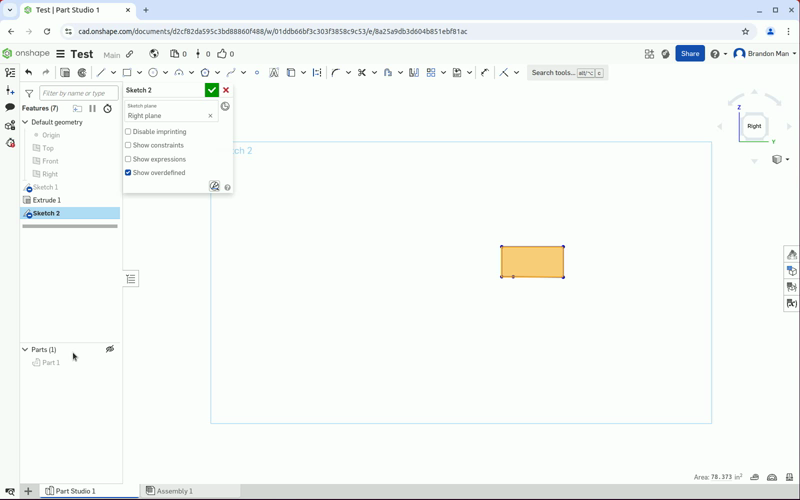
key(shift+e)
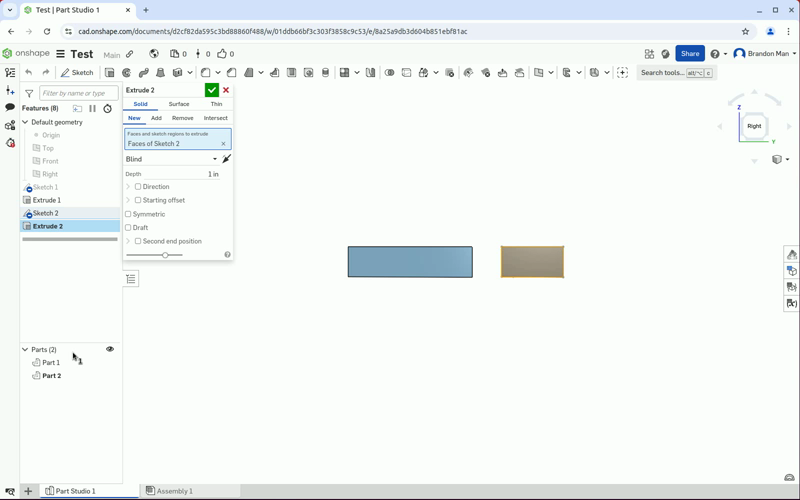
mouse_move(143, 106)
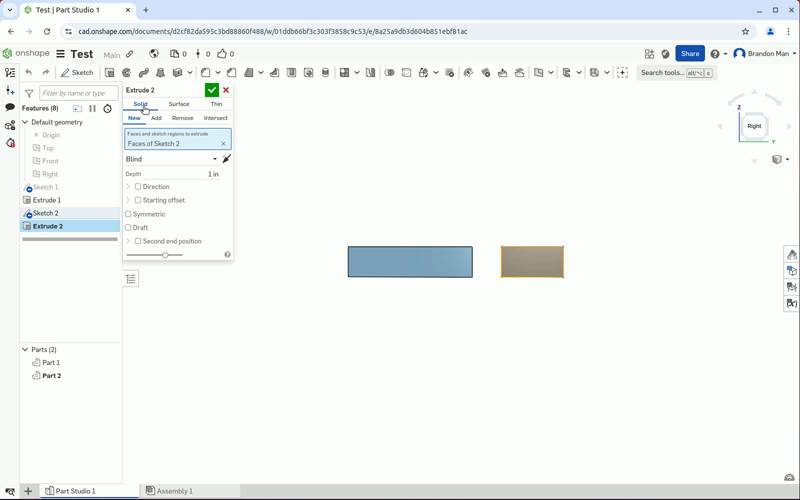
click(143, 106)
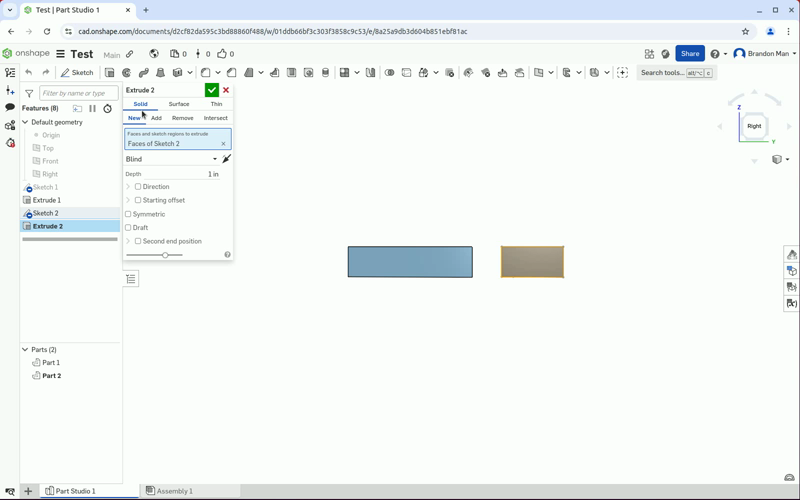
mouse_move(137, 120)
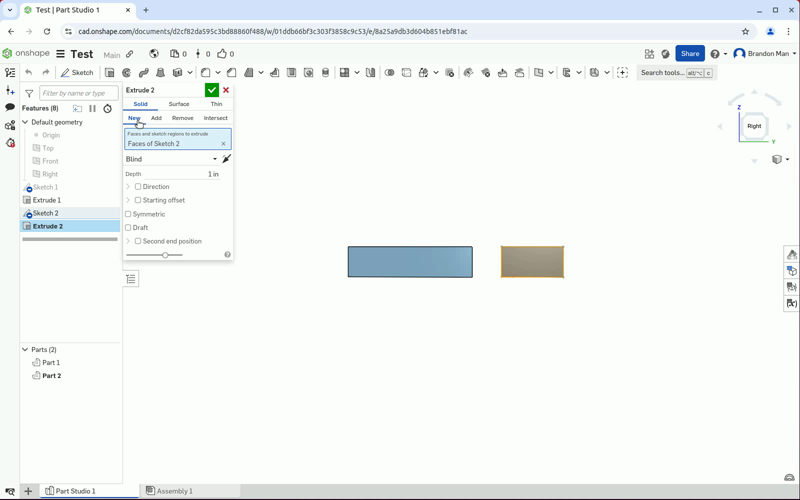
click(137, 120)
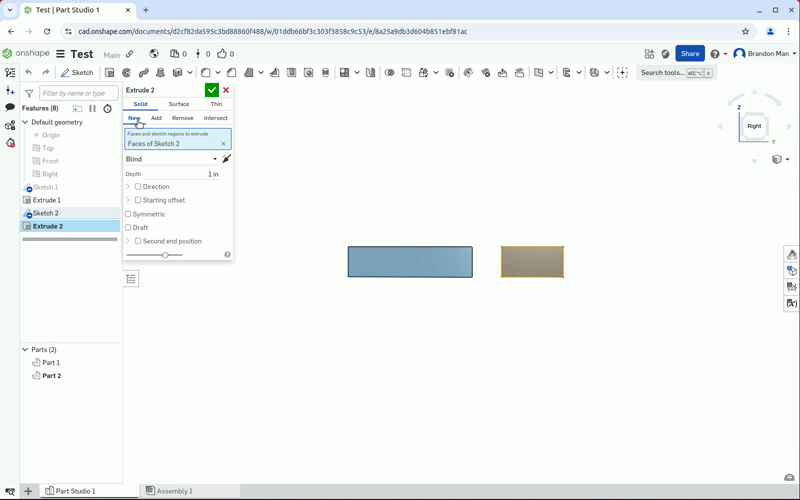
key(tab, 4)
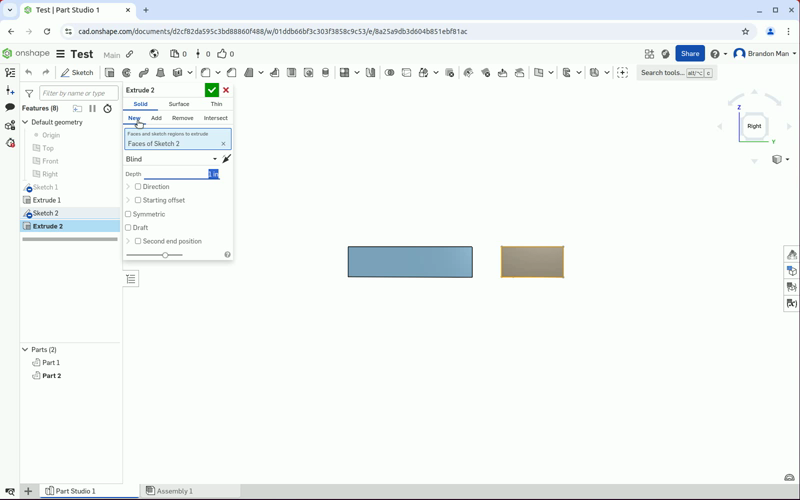
text(8.906)
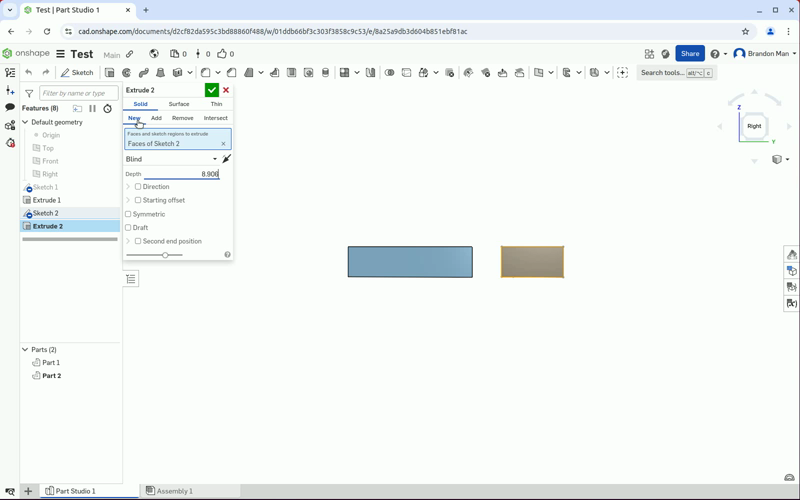
key(enter)
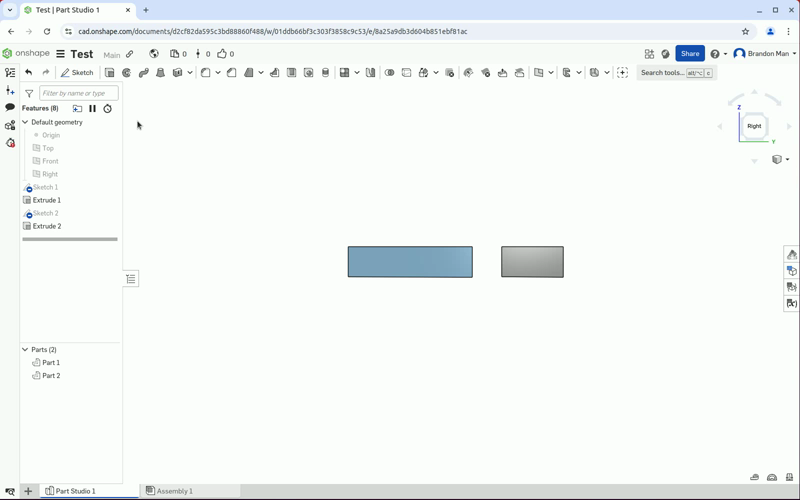
key(shift+h)
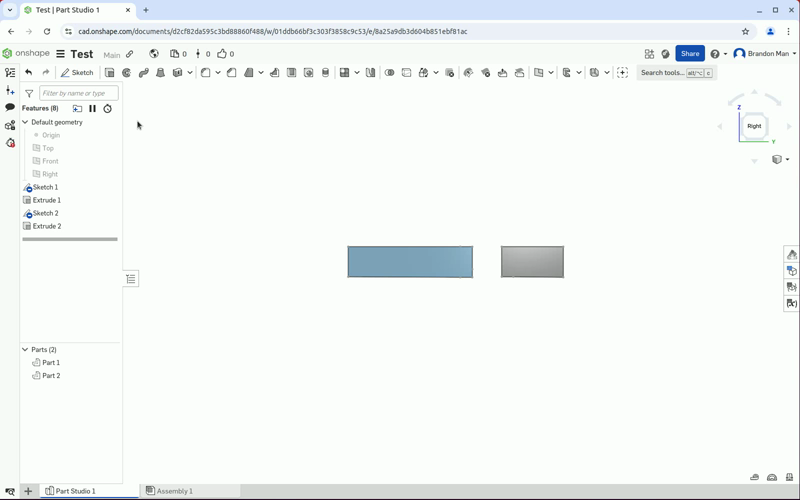
key(shift+h)
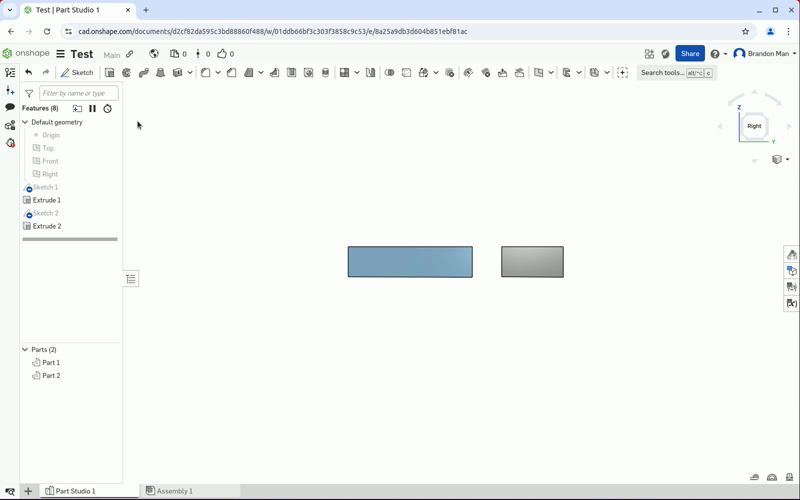
mouse_move(73, 189)
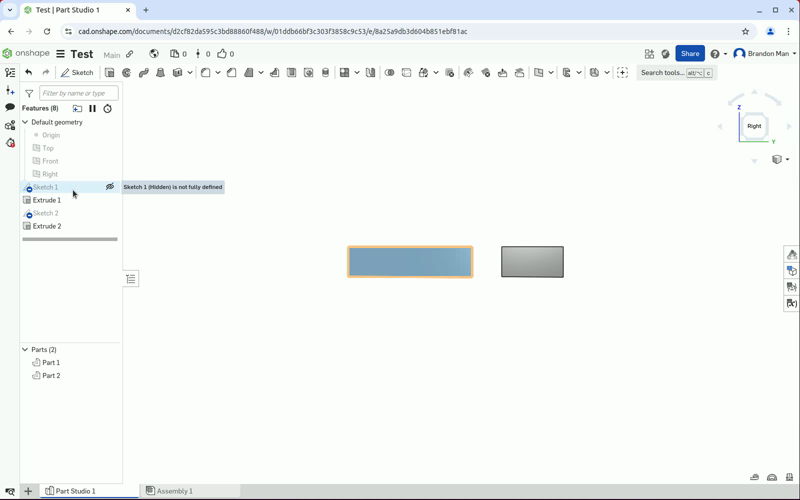
click(73, 189)
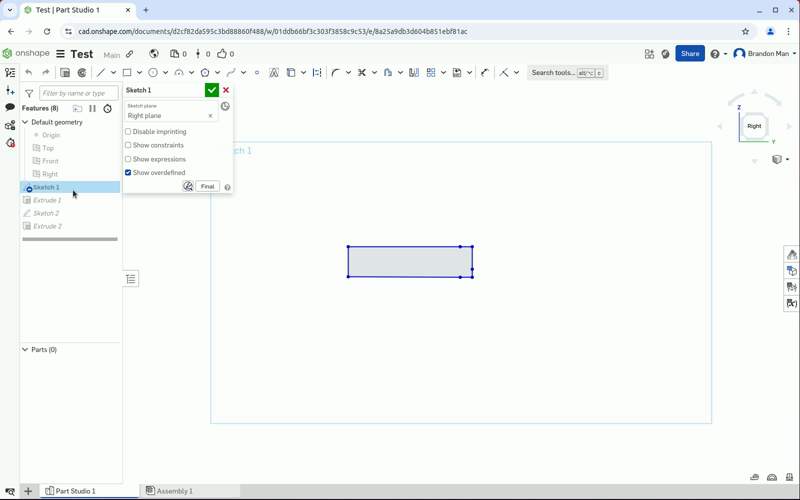
mouse_move(229, 92)
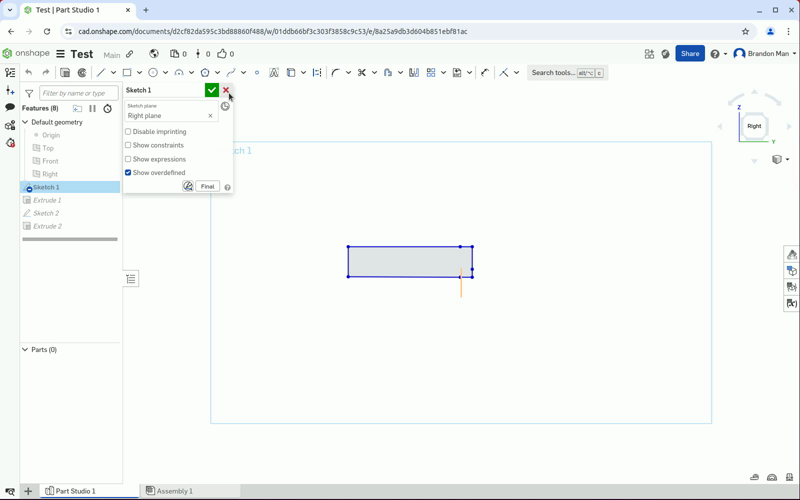
click(229, 92)
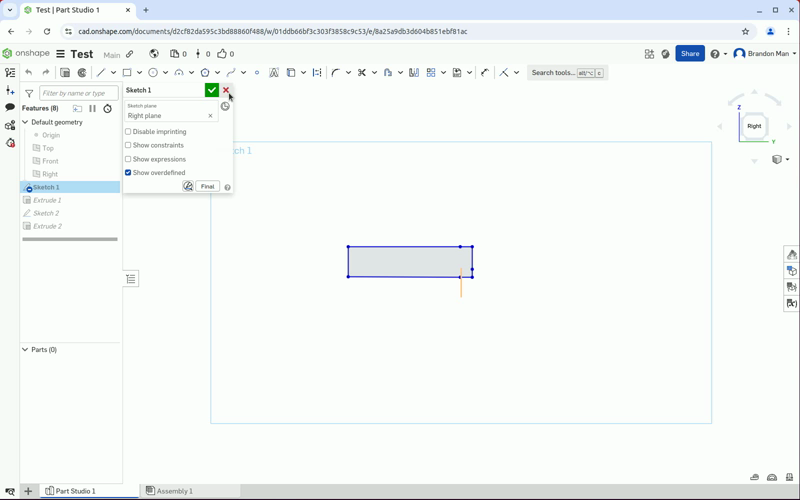
key(shift+s)
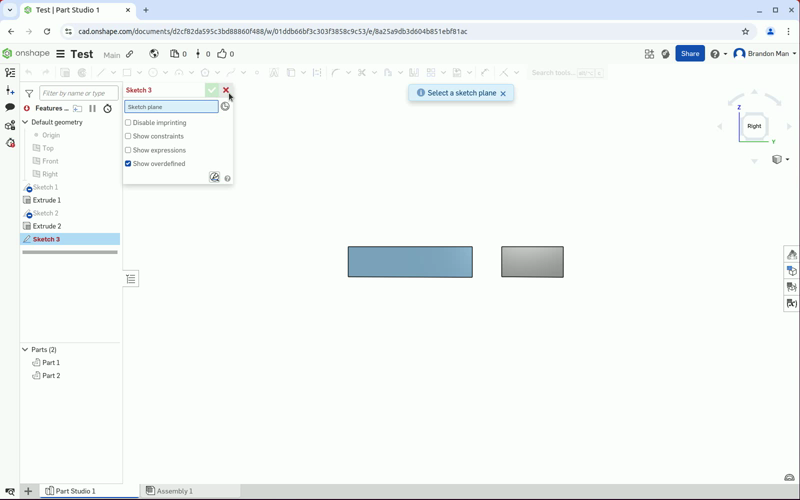
mouse_move(73, 176)
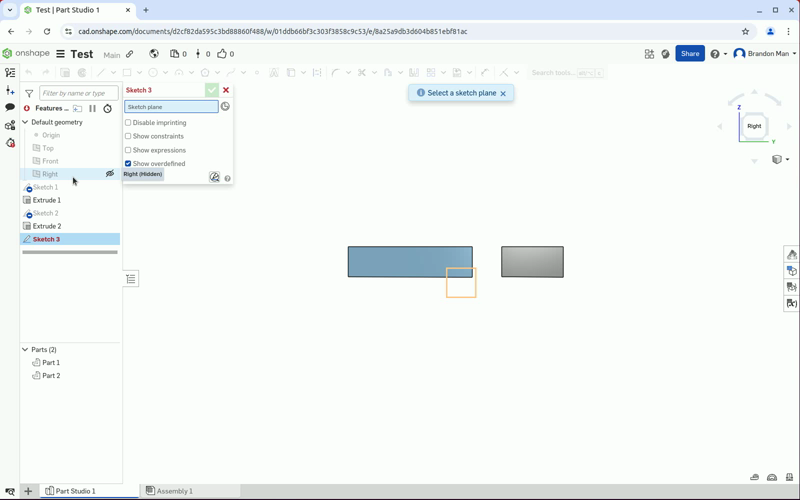
click(73, 176)
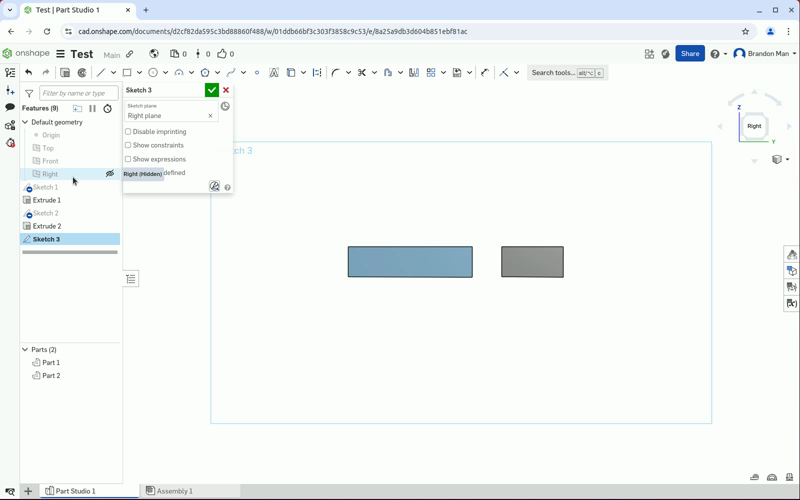
mouse_move(73, 352)
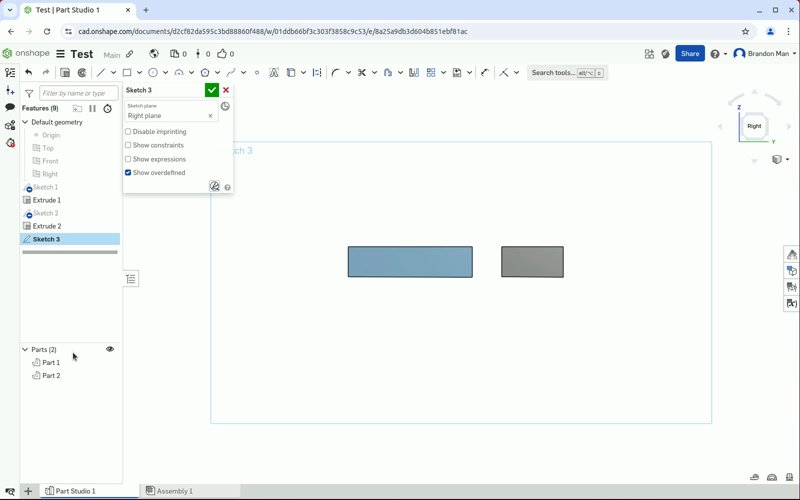
key(y)
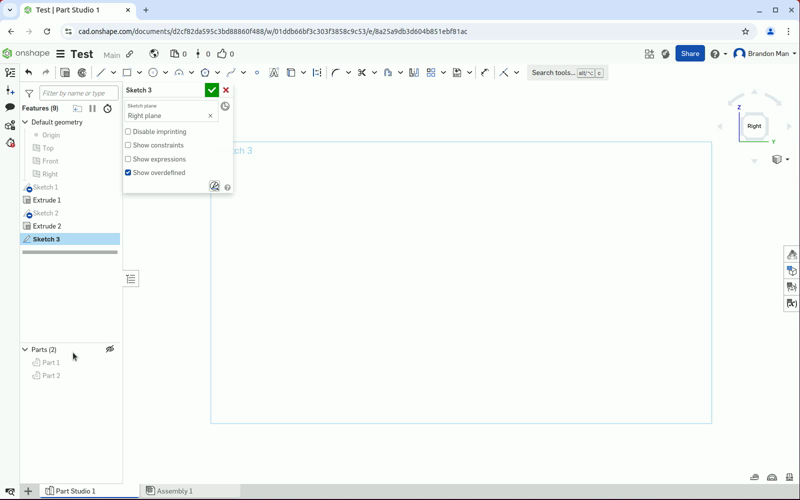
key(a)
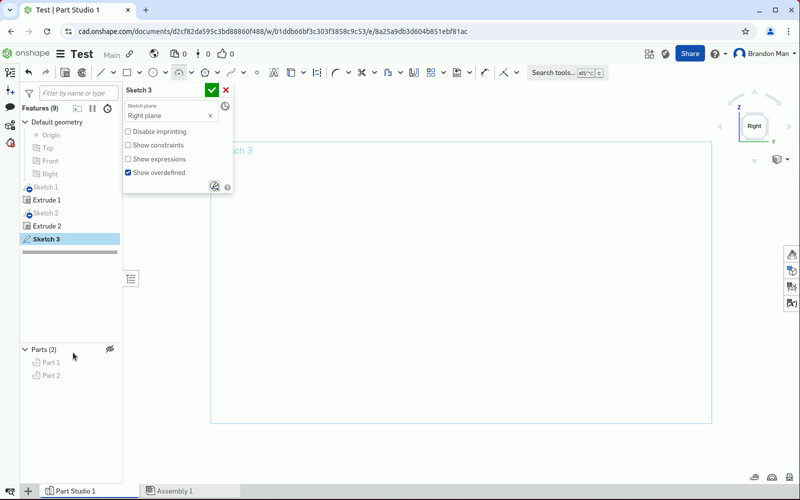
key_down(shift)
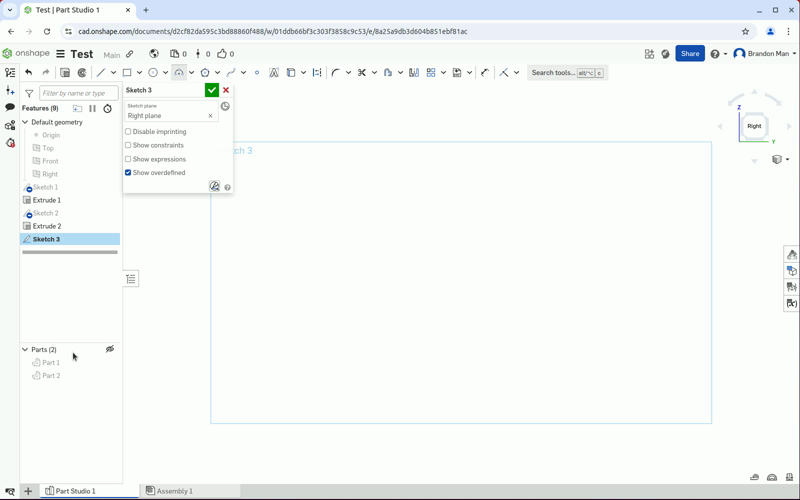
mouse_move(460, 276)
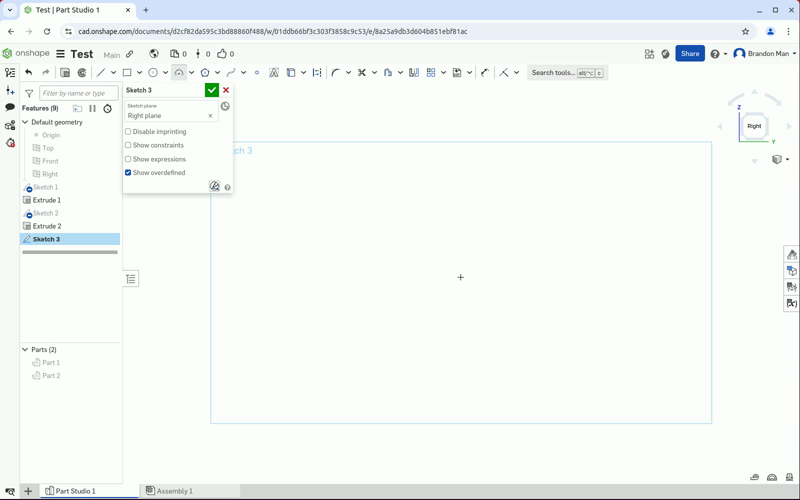
click(460, 276)
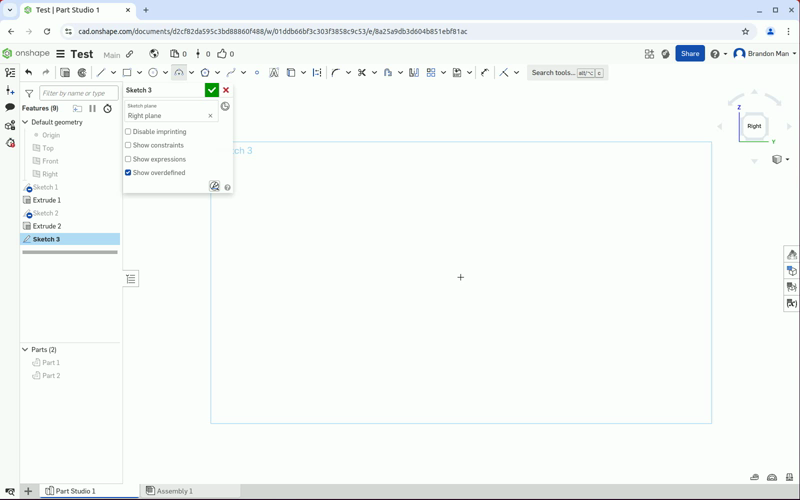
key_up(shift)
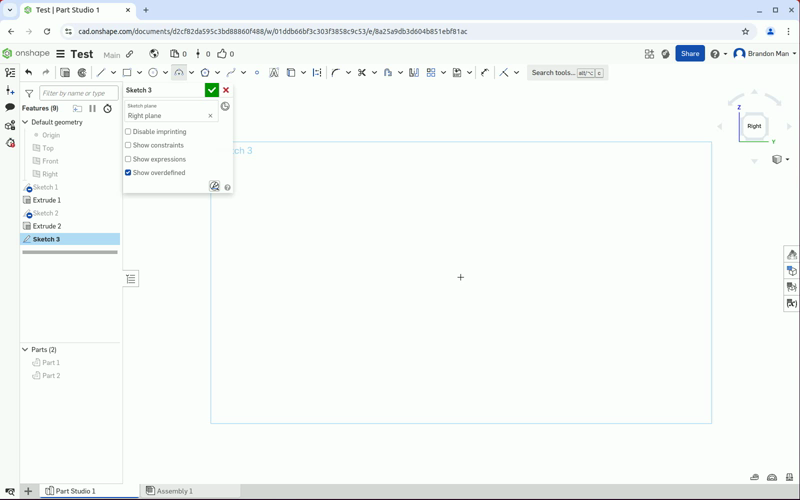
key_down(shift)
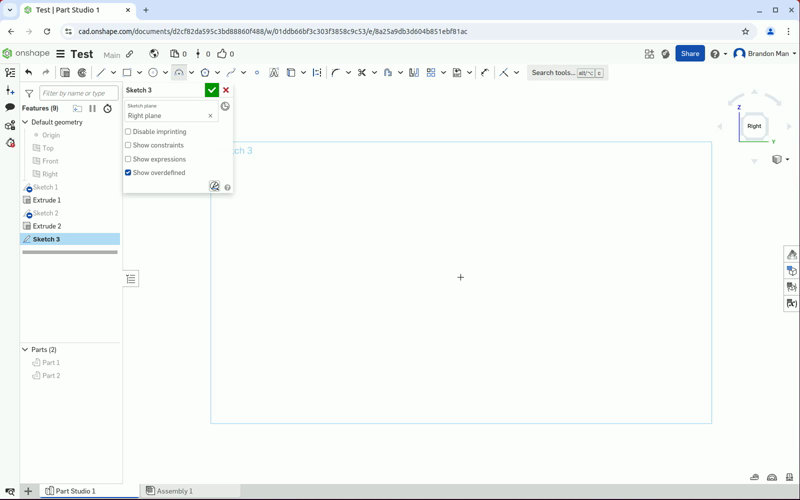
mouse_move(514, 276)
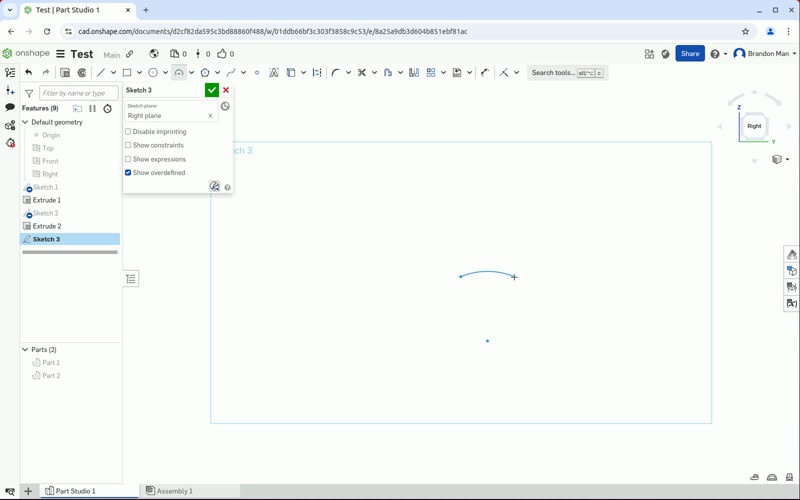
click(514, 276)
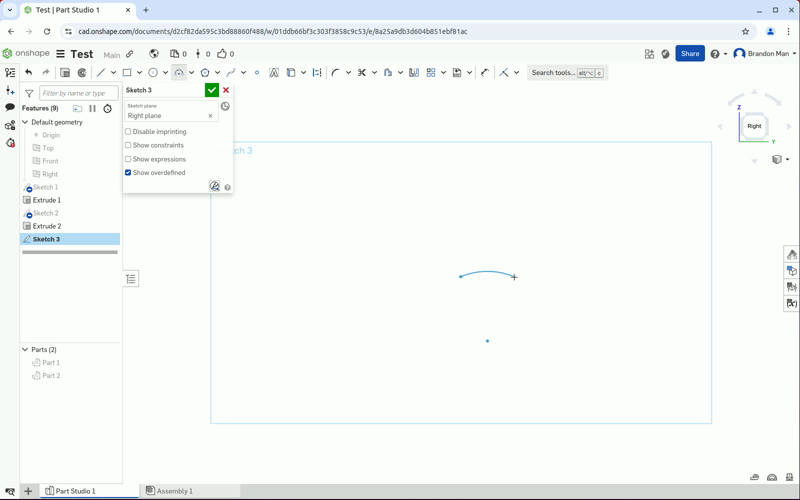
mouse_move(487, 303)
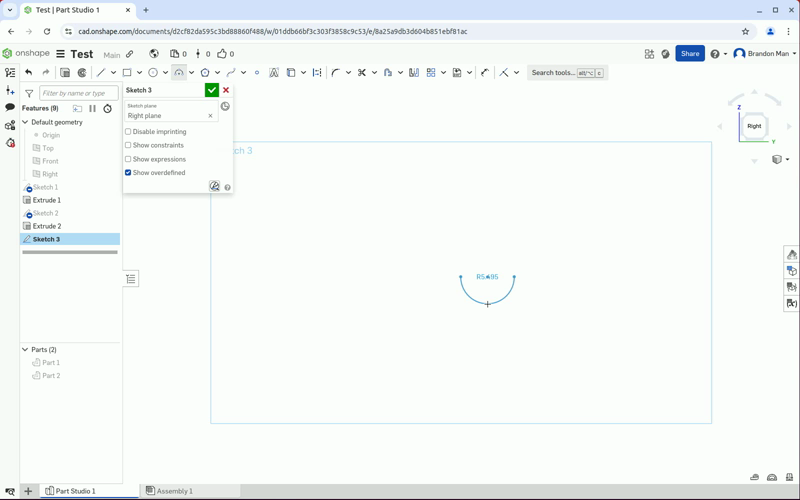
click(487, 303)
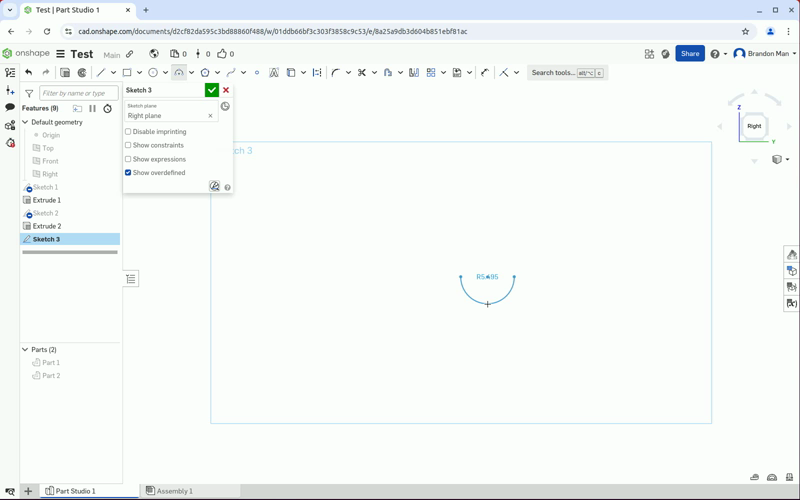
key_up(shift)
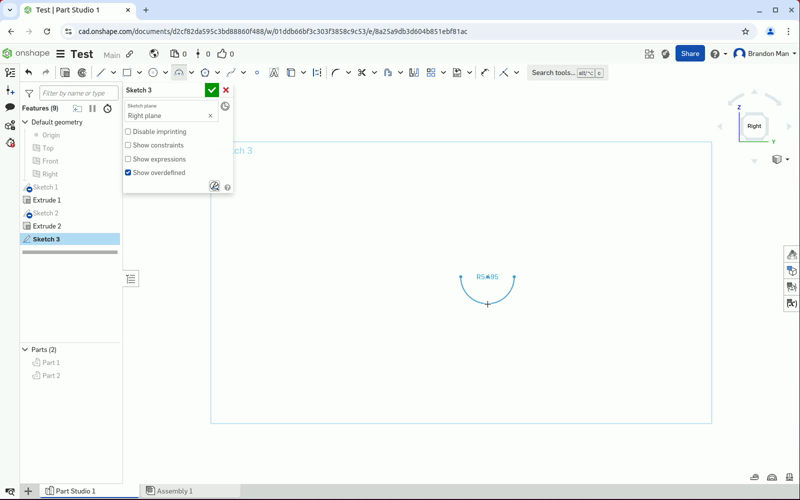
key(esc)
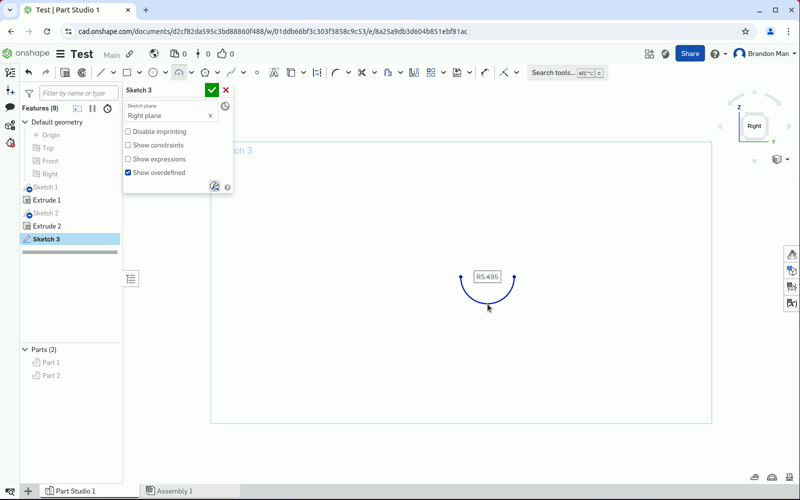
key(l)
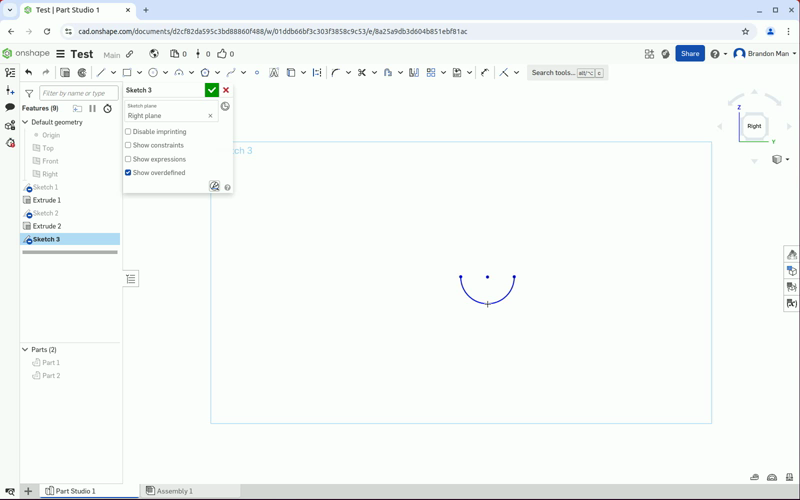
mouse_move(514, 276)
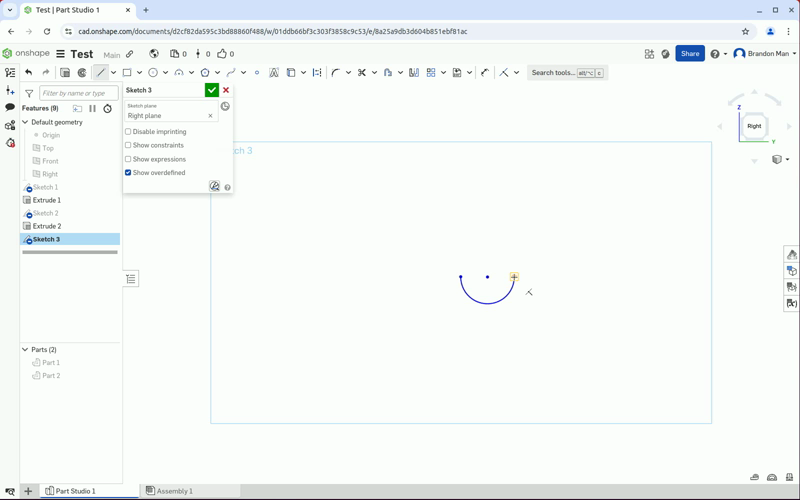
click(514, 276)
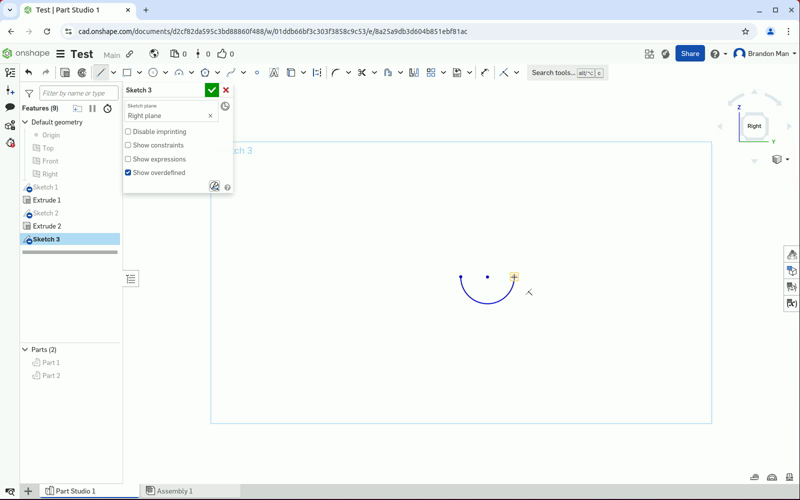
key_down(shift)
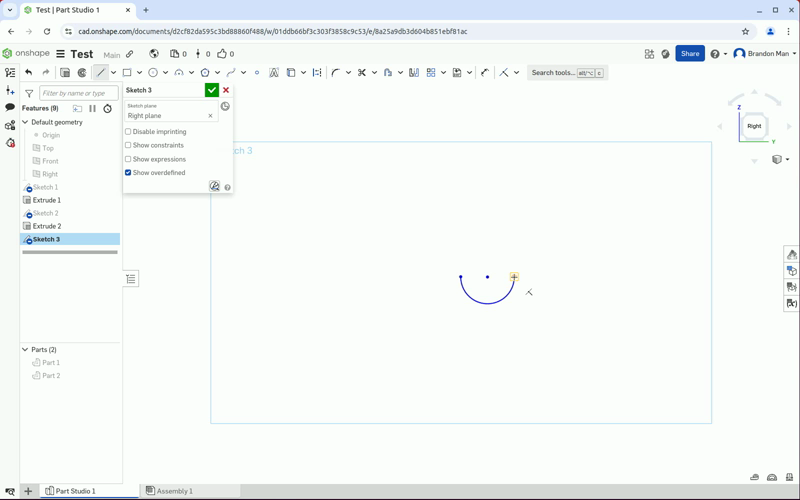
mouse_move(544, 276)
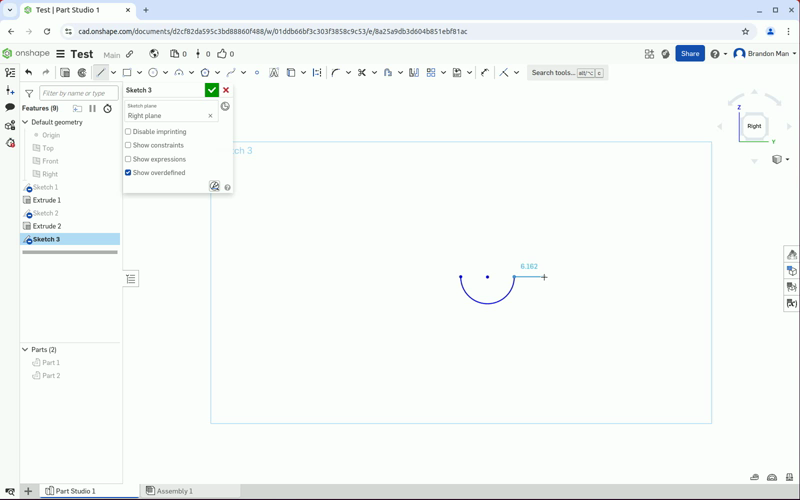
mouse_move(502, 276)
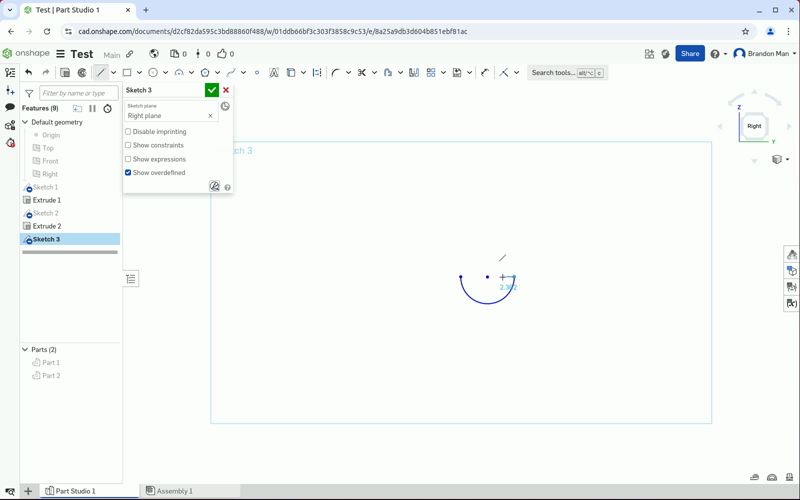
click(502, 276)
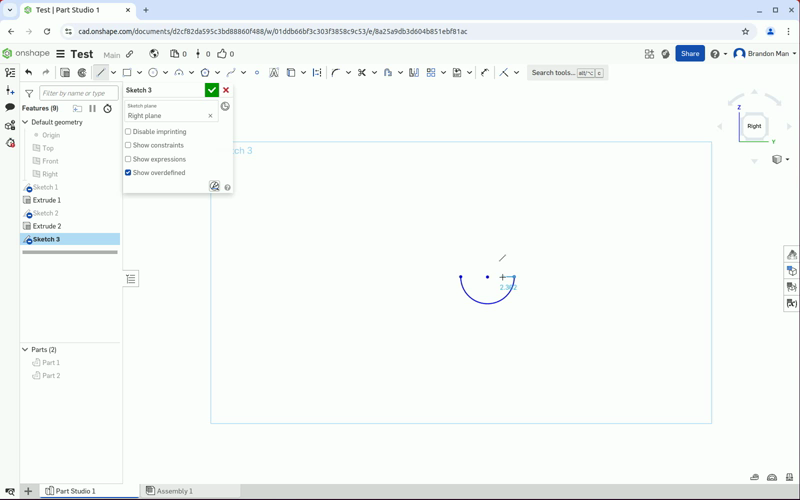
key_up(shift)
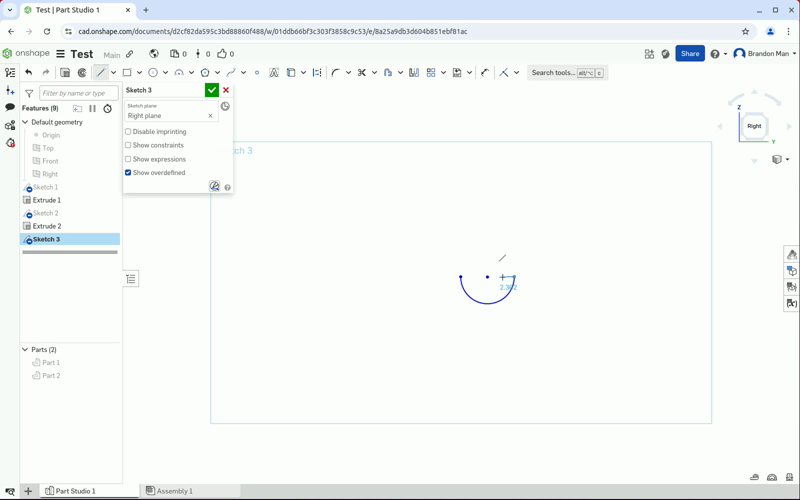
key(esc)
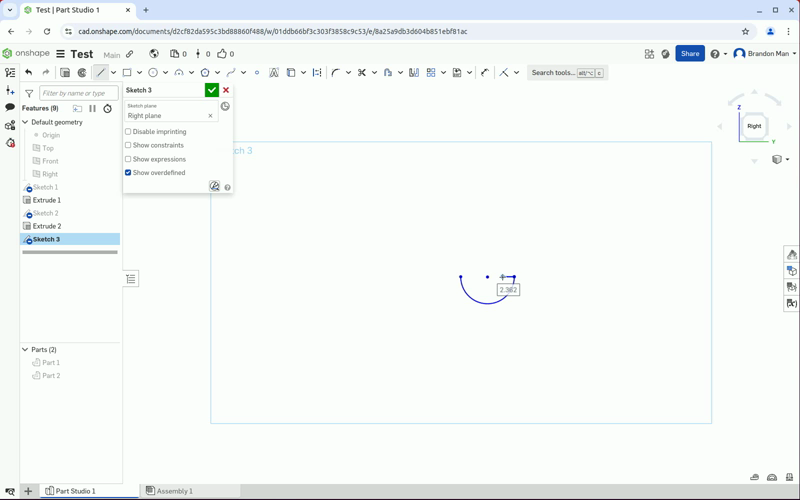
key(a)
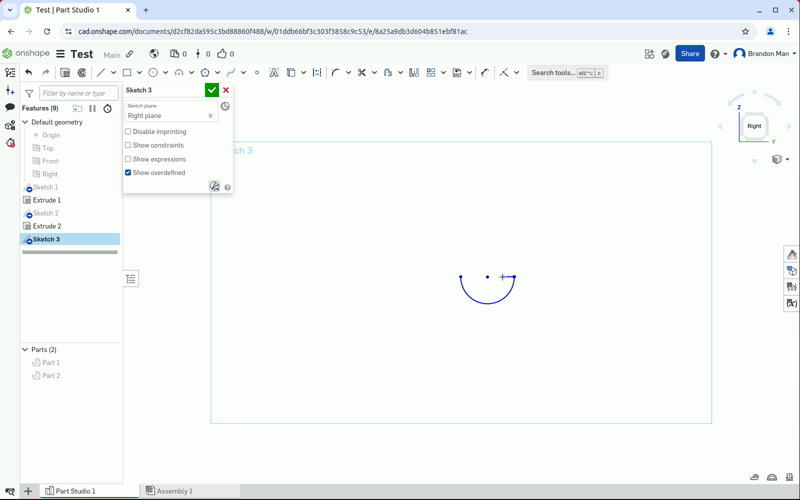
mouse_move(502, 276)
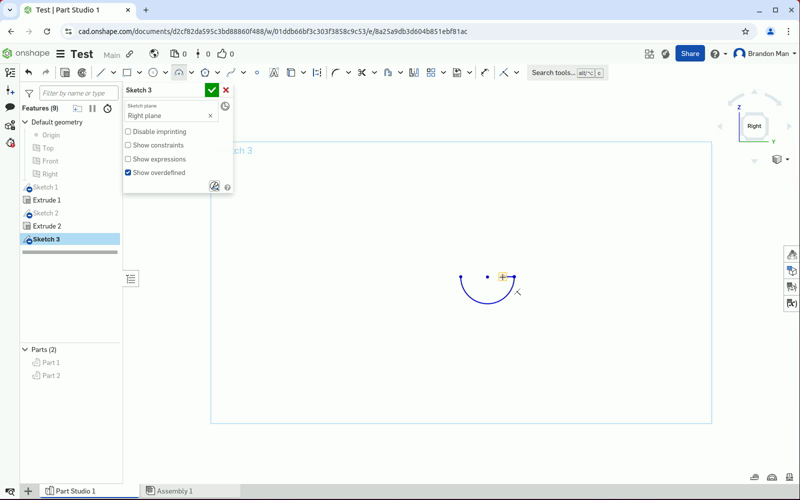
click(502, 276)
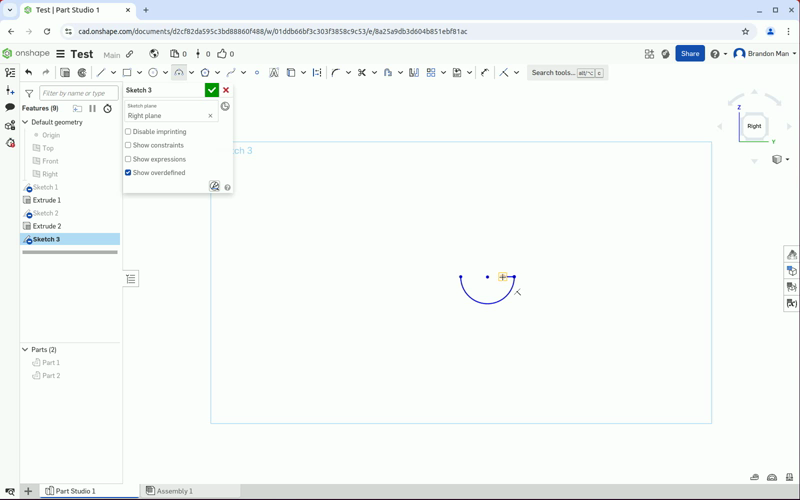
key_down(shift)
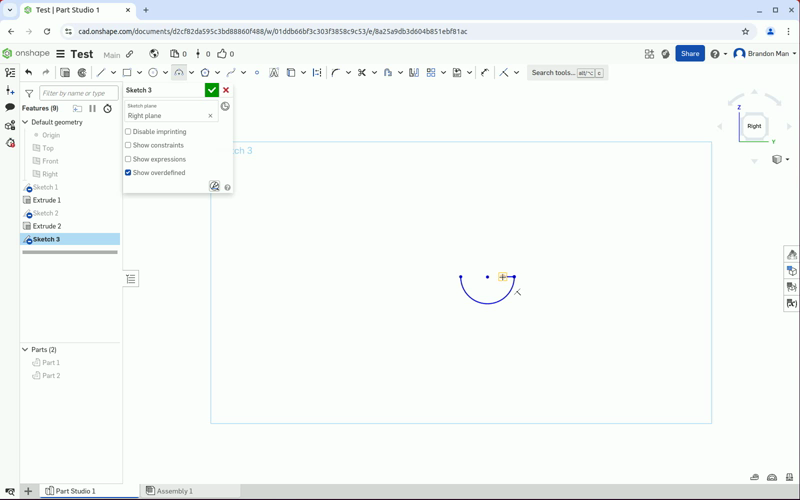
mouse_move(472, 276)
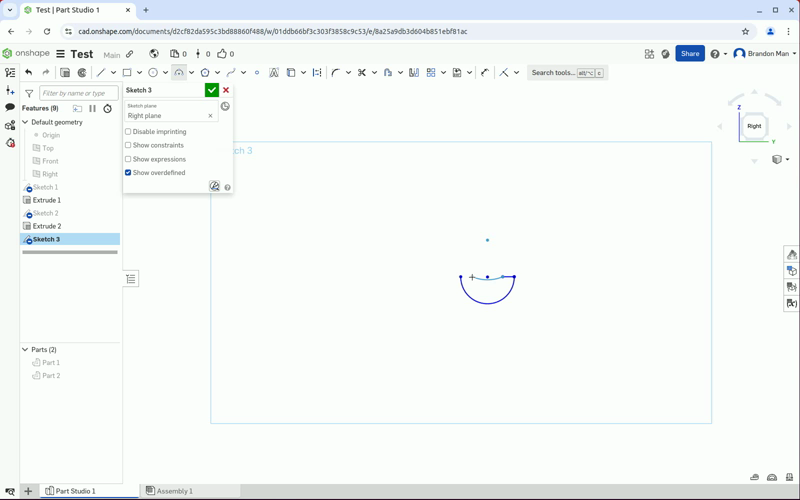
click(472, 276)
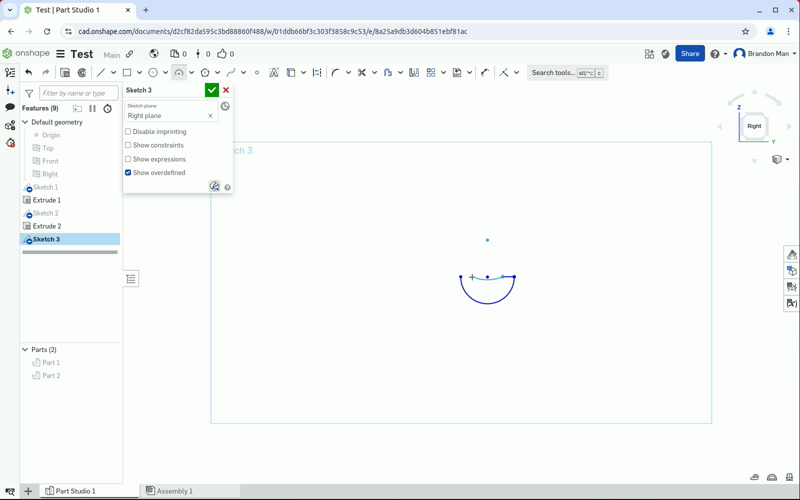
mouse_move(487, 291)
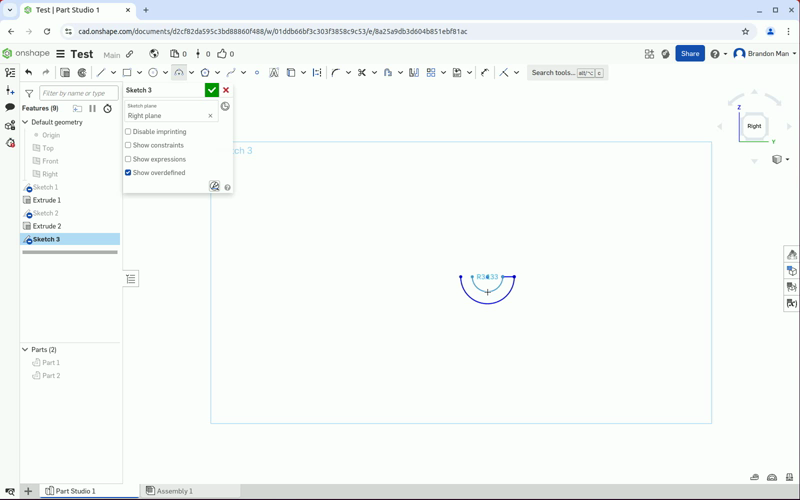
click(487, 291)
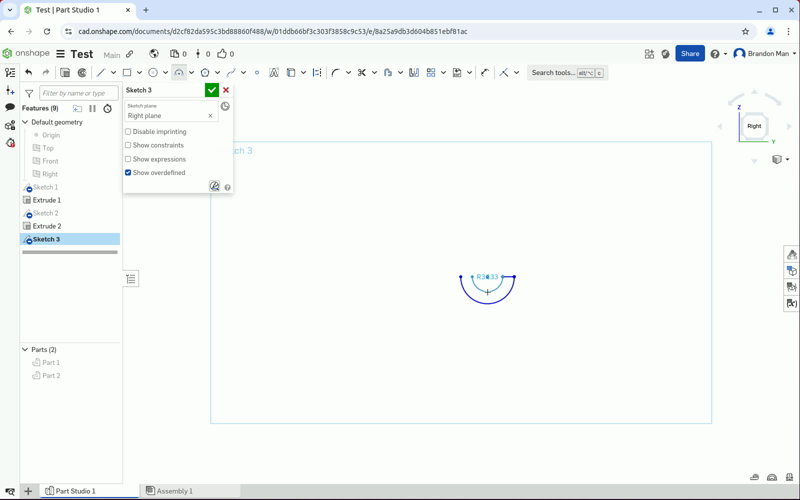
key_up(shift)
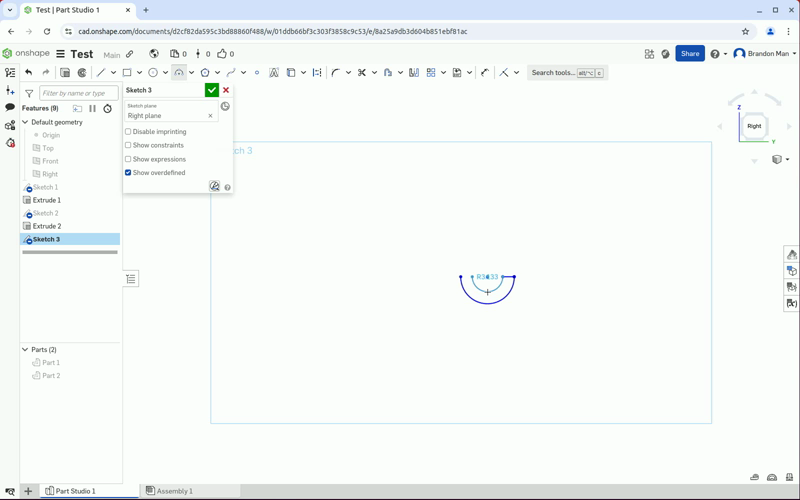
key(esc)
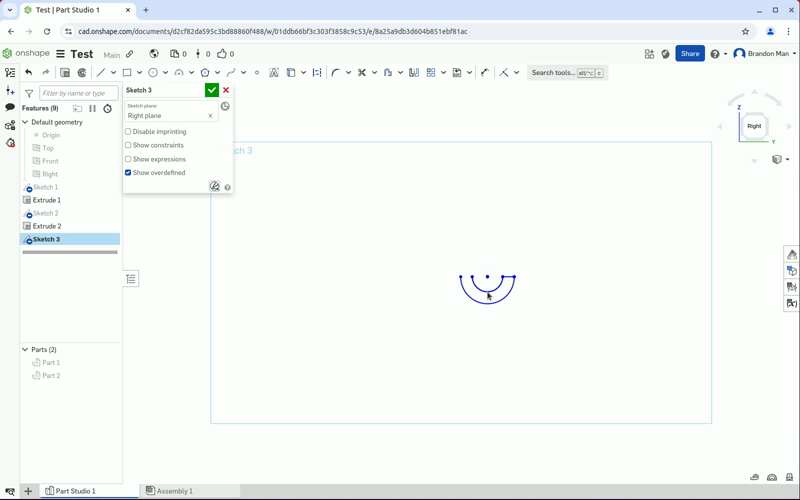
key(l)
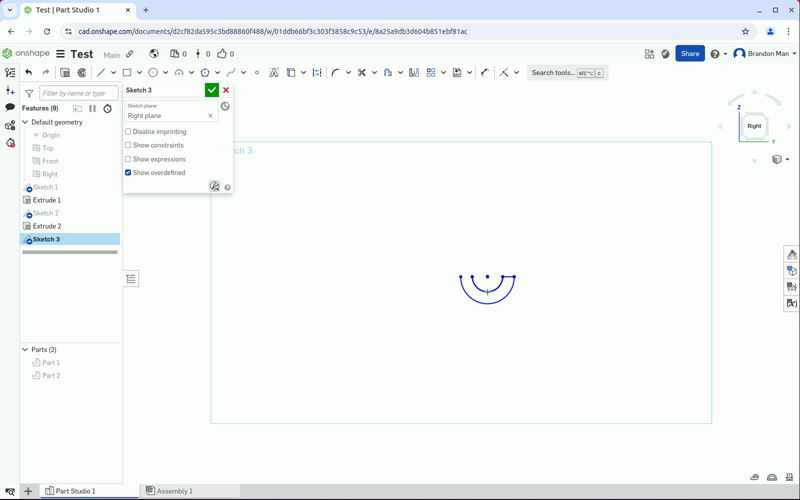
mouse_move(472, 276)
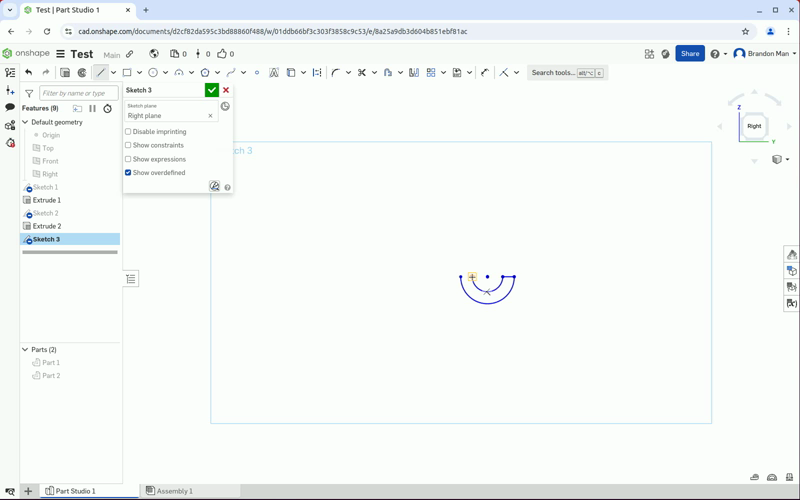
click(472, 276)
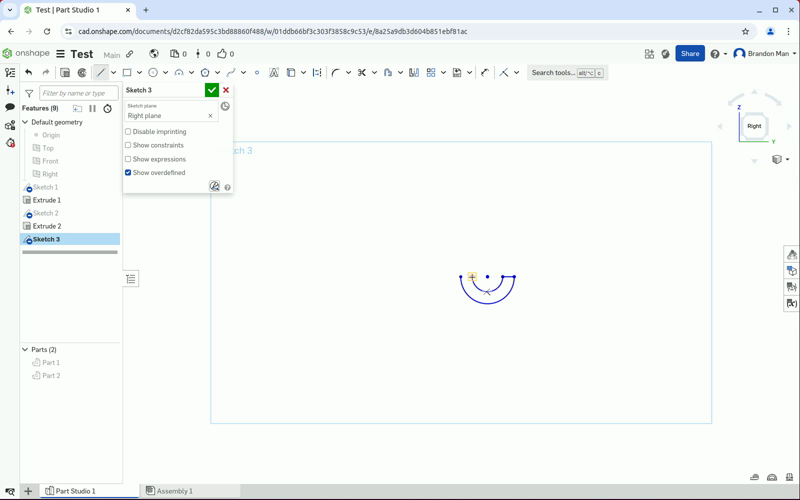
mouse_move(502, 276)
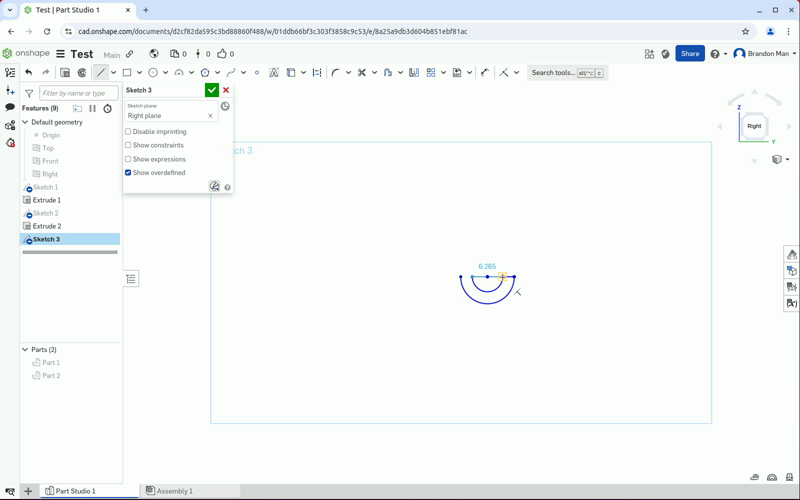
key_down(shift)
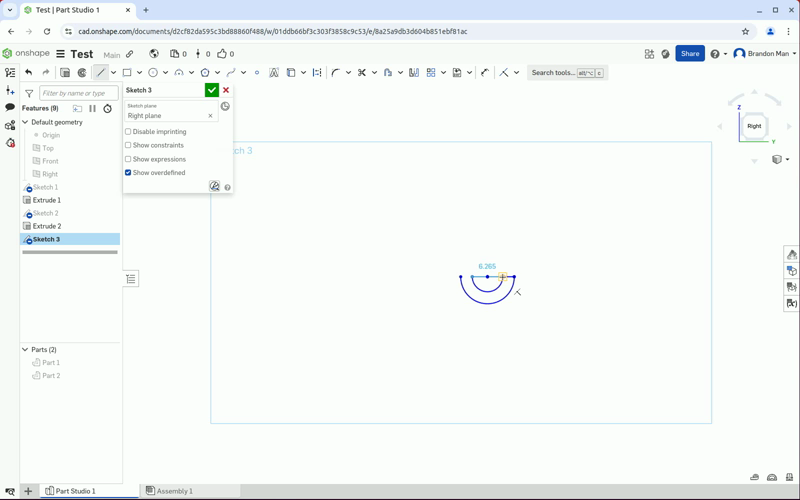
mouse_move(460, 276)
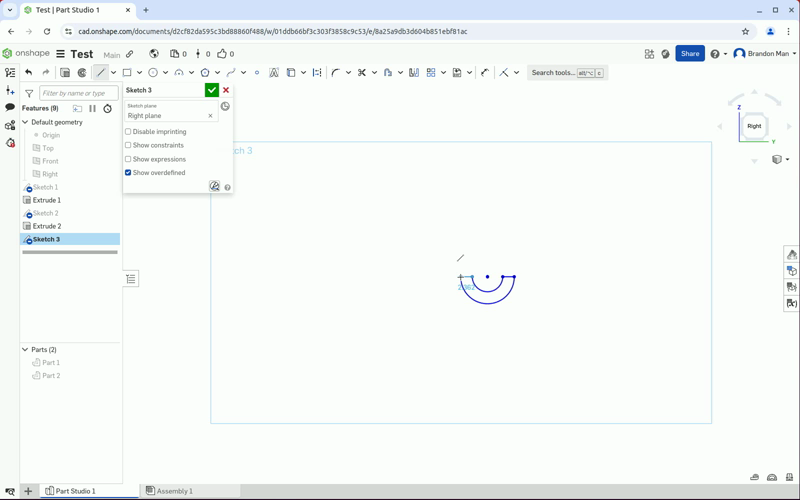
key_up(shift)
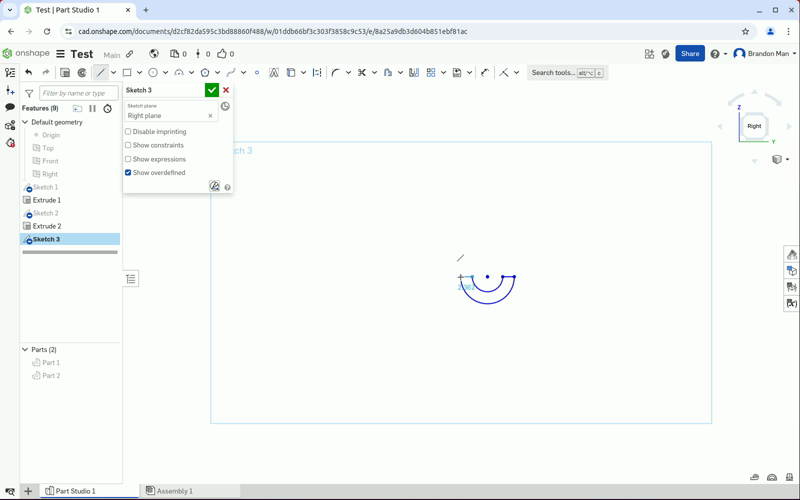
click(460, 276)
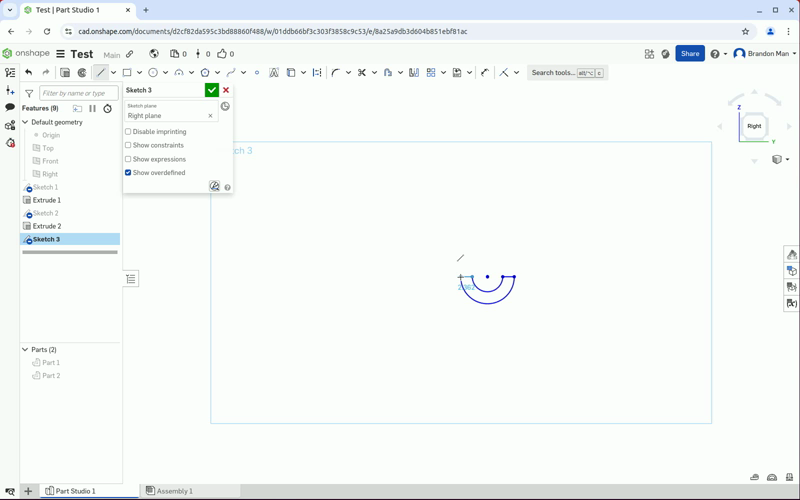
key(esc)
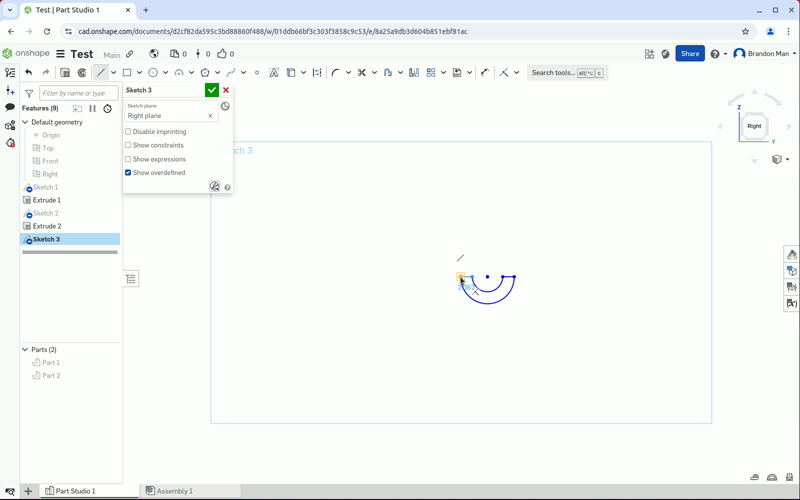
mouse_move(483, 294)
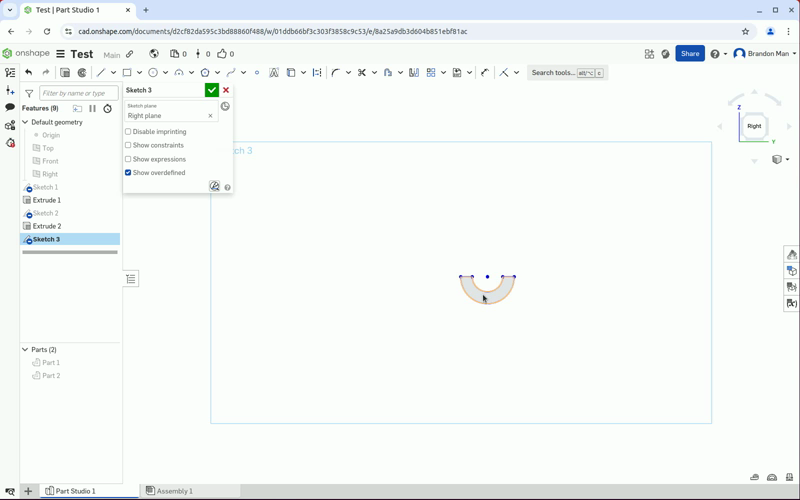
scroll(6)
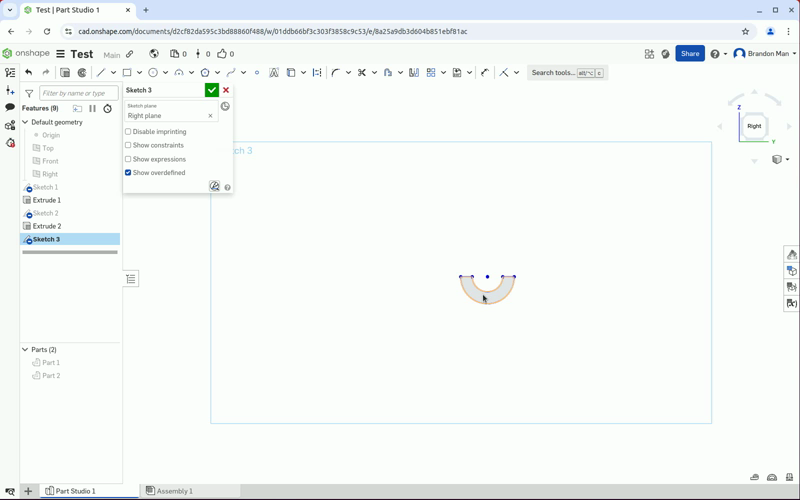
scroll(6)
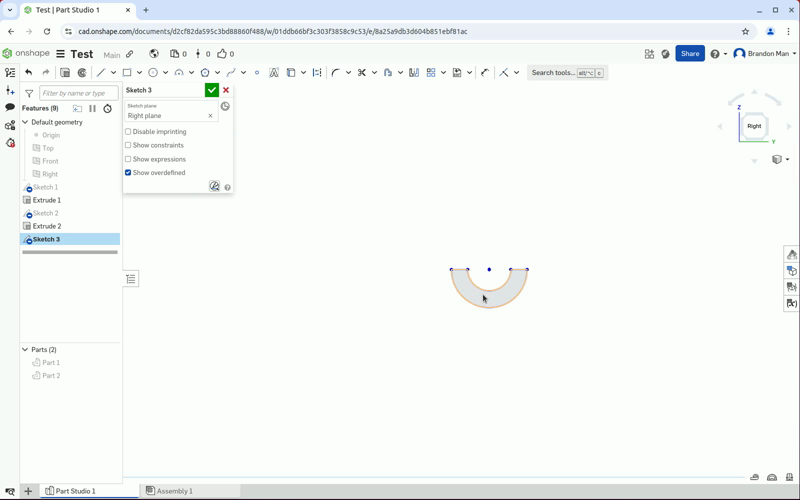
scroll(6)
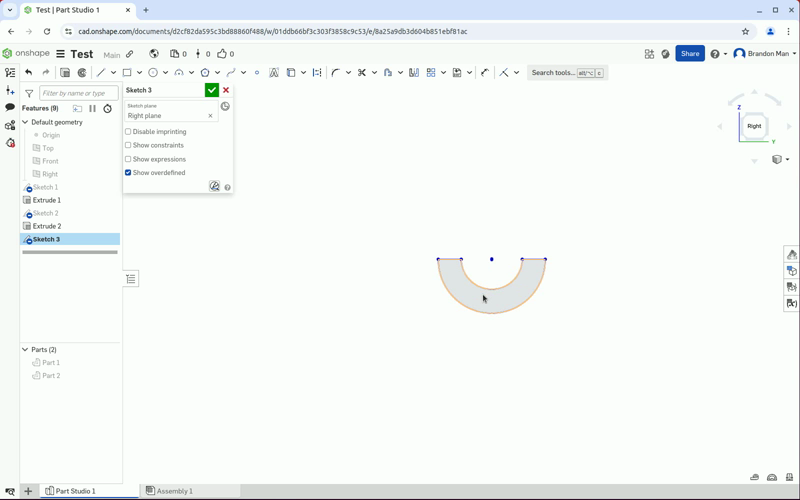
scroll(6)
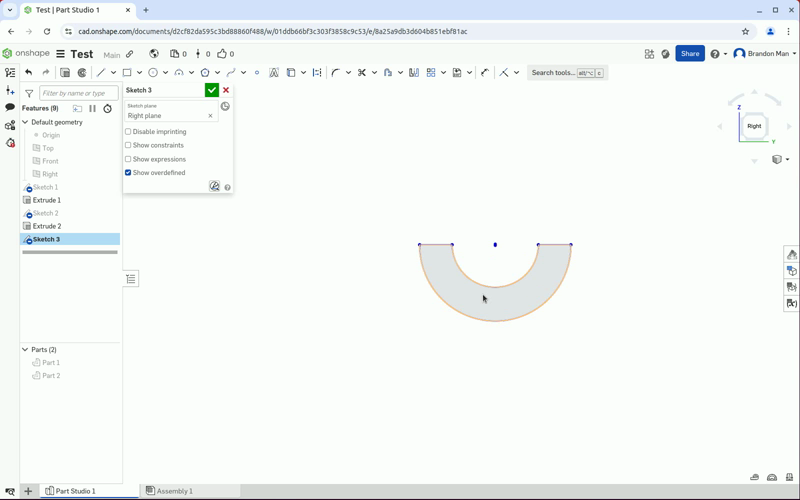
scroll(6)
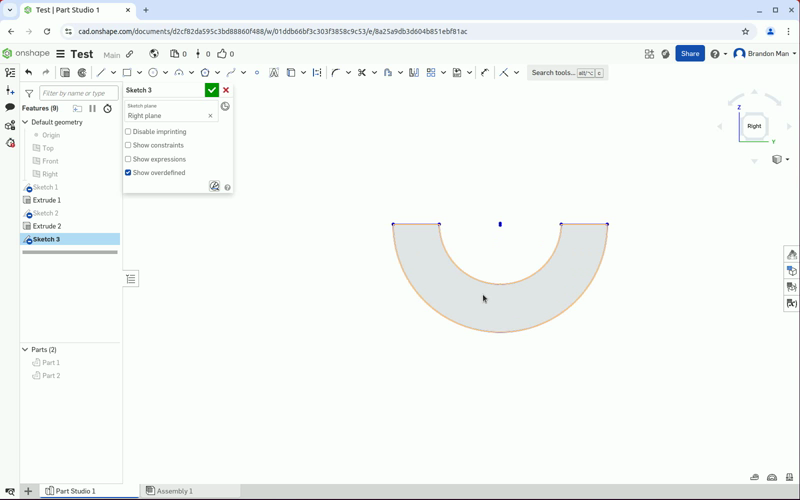
scroll(6)
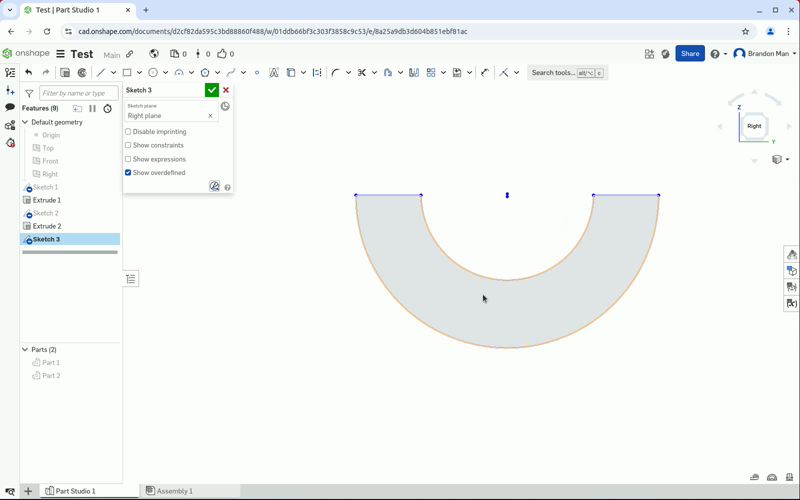
scroll(6)
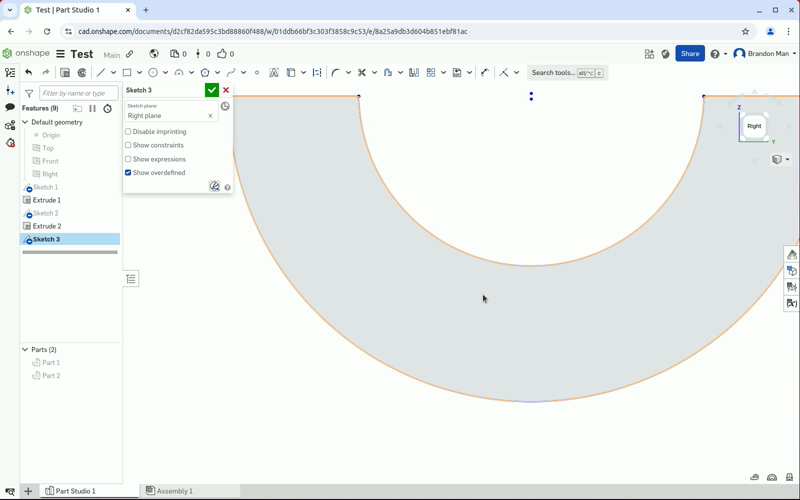
click(483, 294)
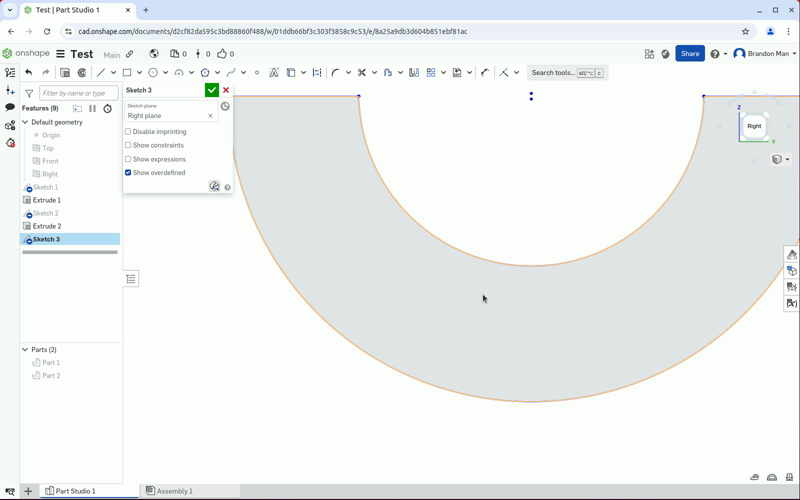
scroll(-6)
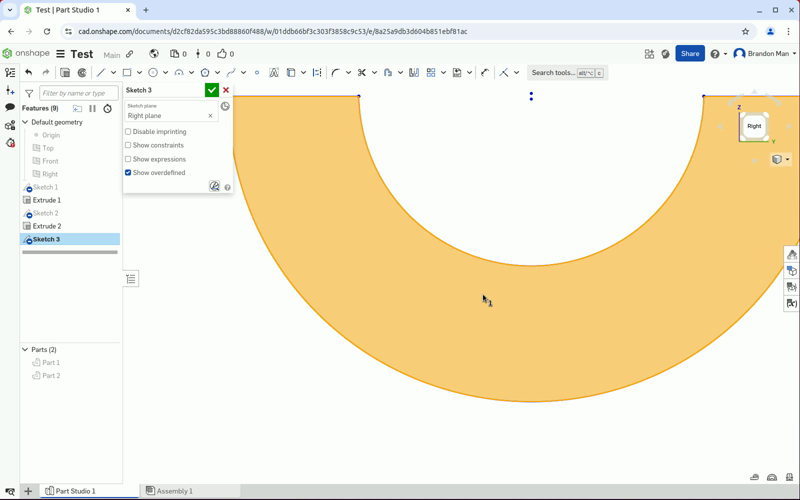
scroll(-6)
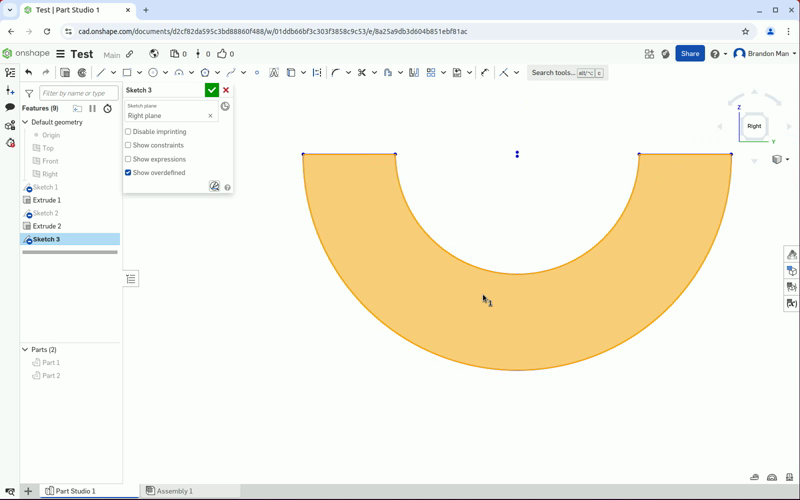
scroll(-6)
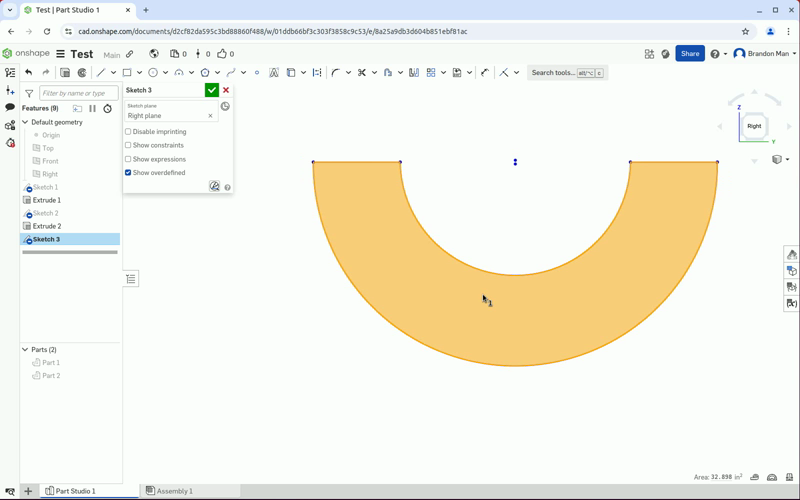
scroll(-6)
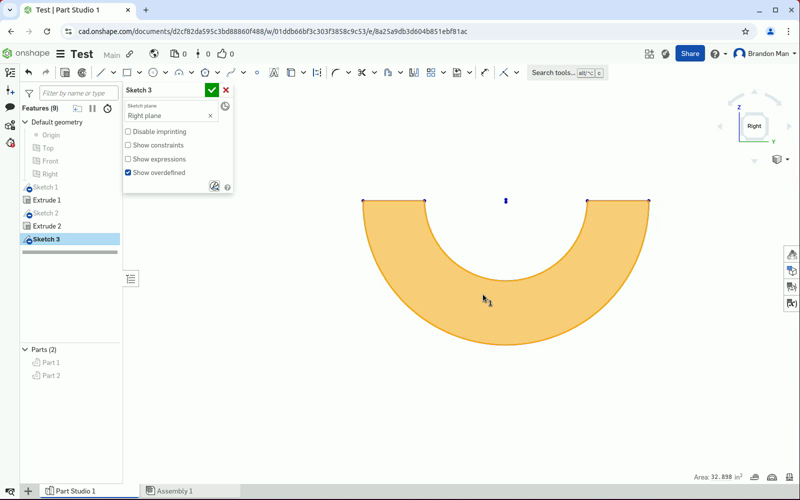
scroll(-6)
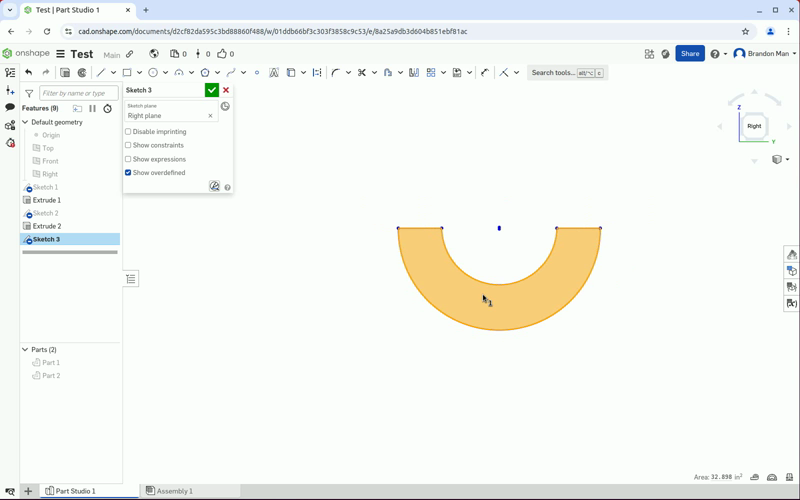
scroll(-6)
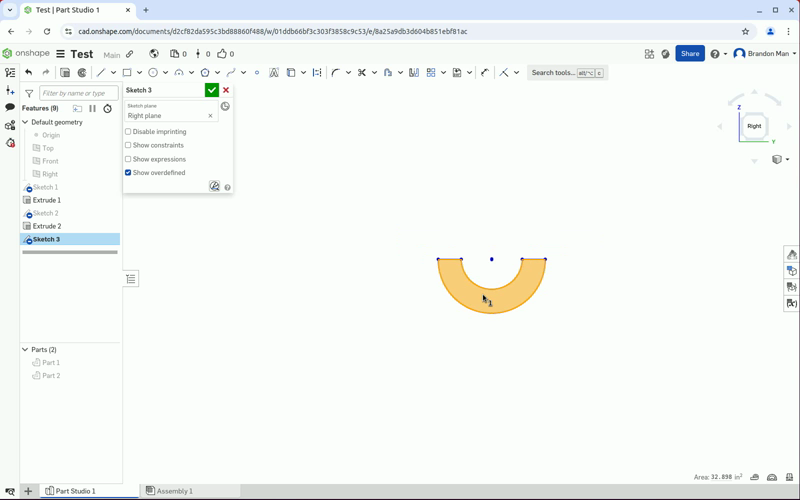
scroll(-6)
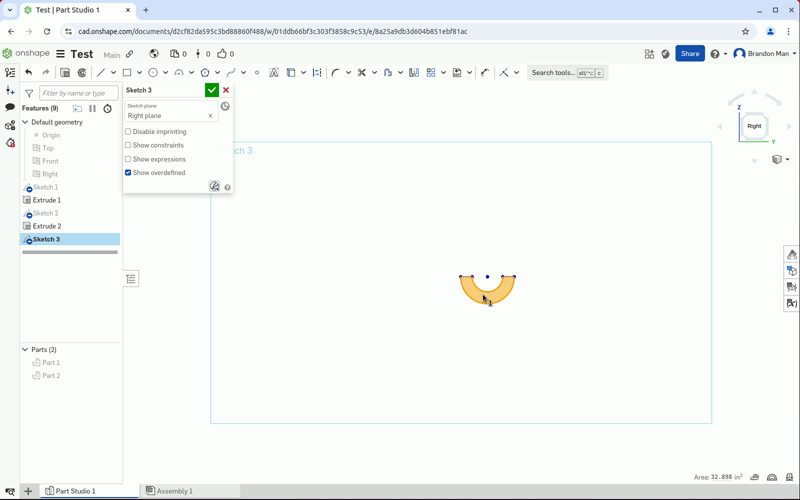
mouse_move(73, 352)
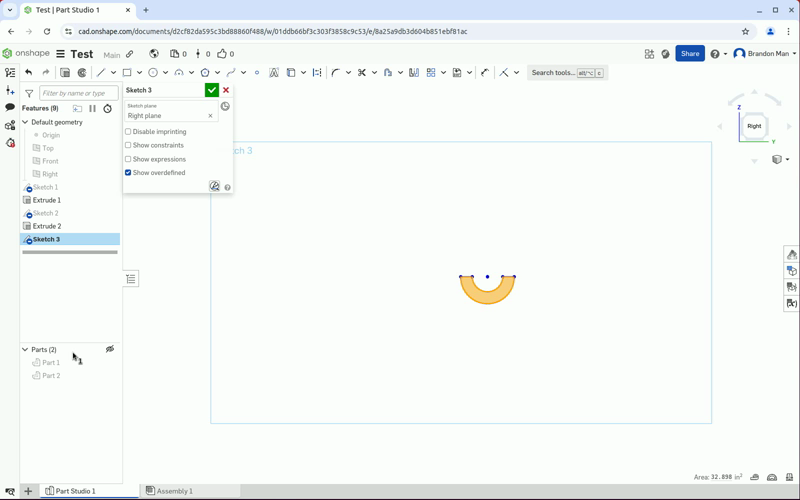
key(shift+y)
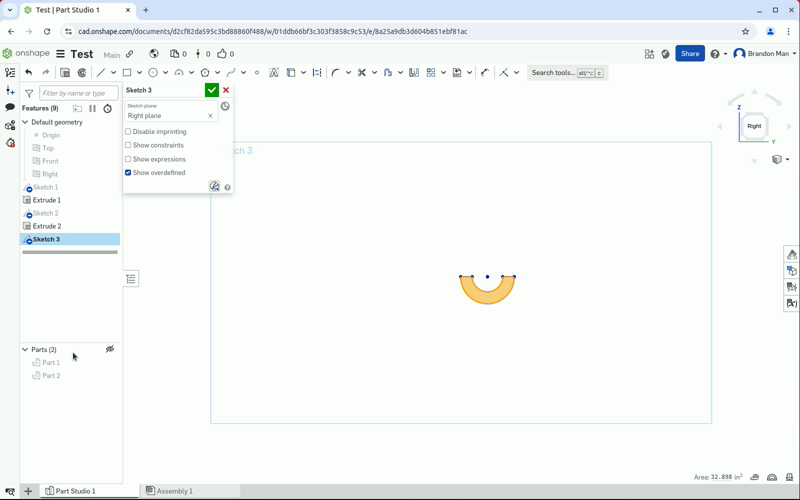
key(shift+e)
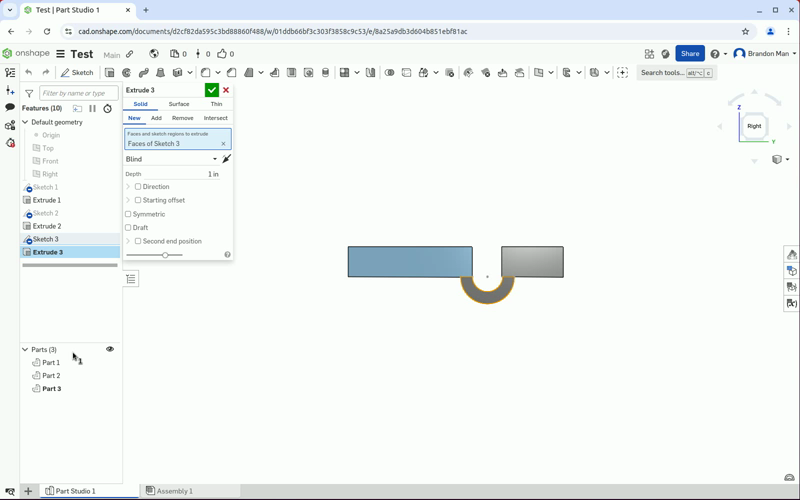
mouse_move(143, 106)
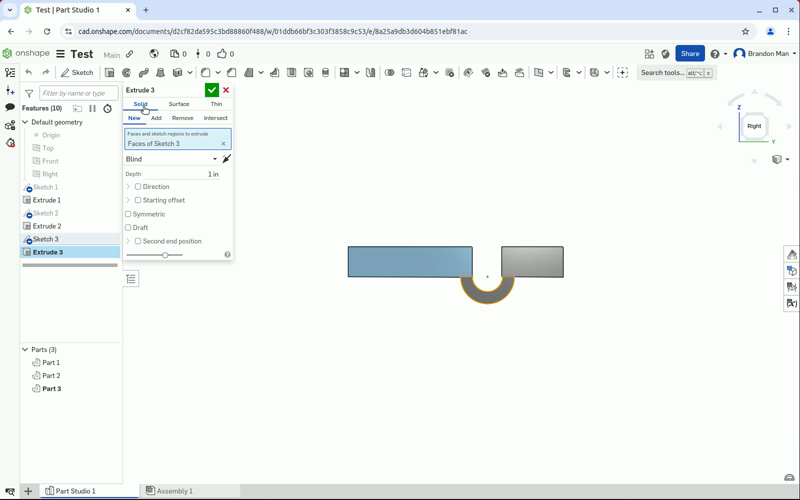
click(143, 106)
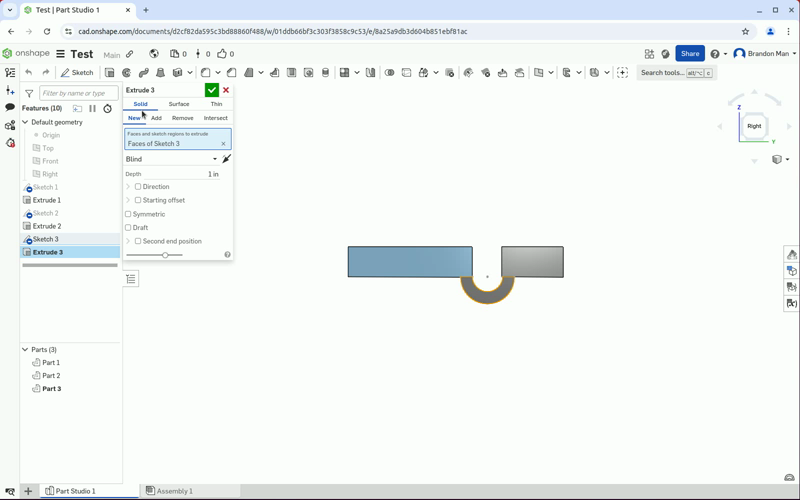
mouse_move(137, 120)
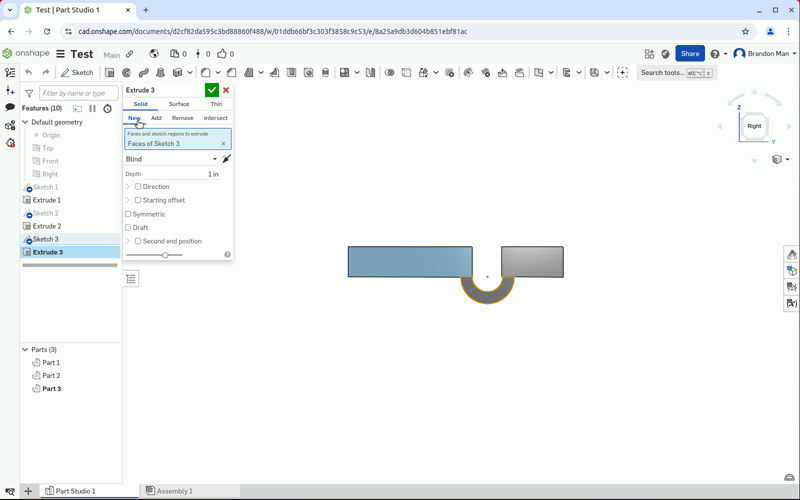
click(137, 120)
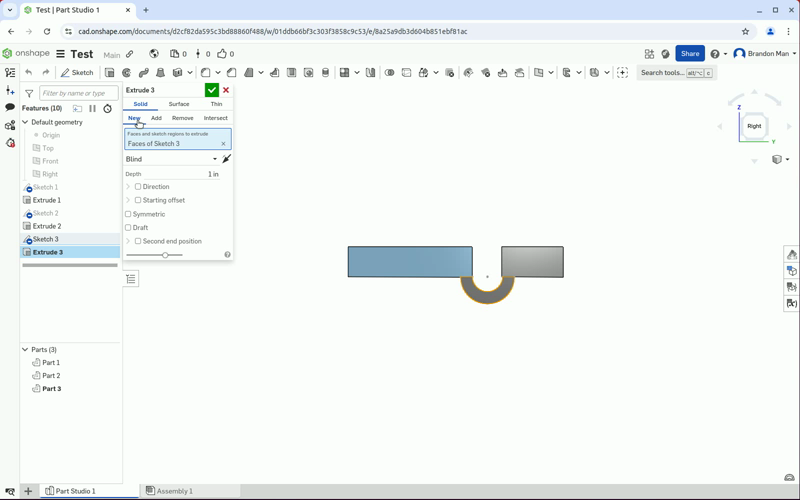
key(tab, 4)
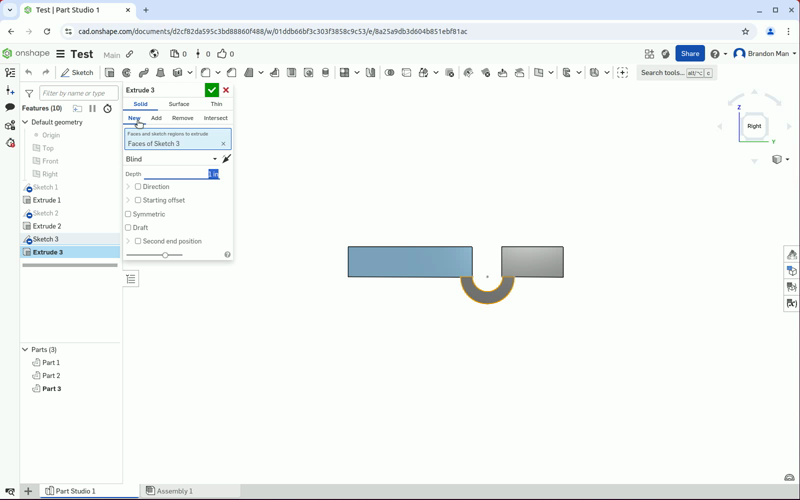
text(8.906)
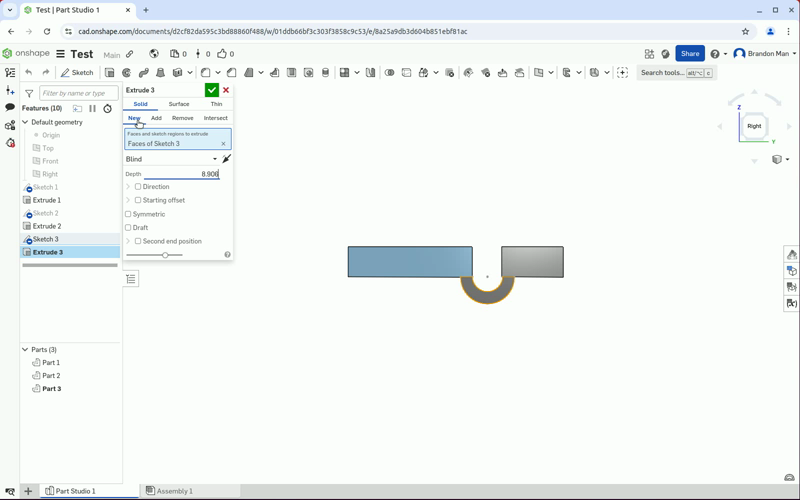
key(enter)
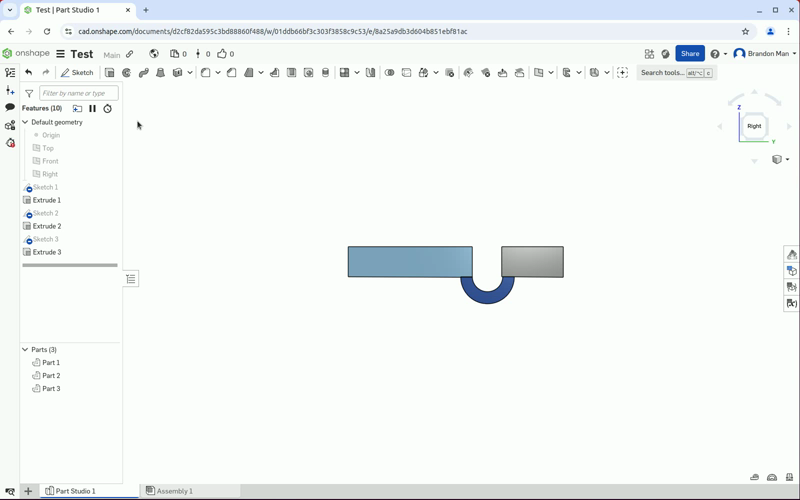
key(shift+h)
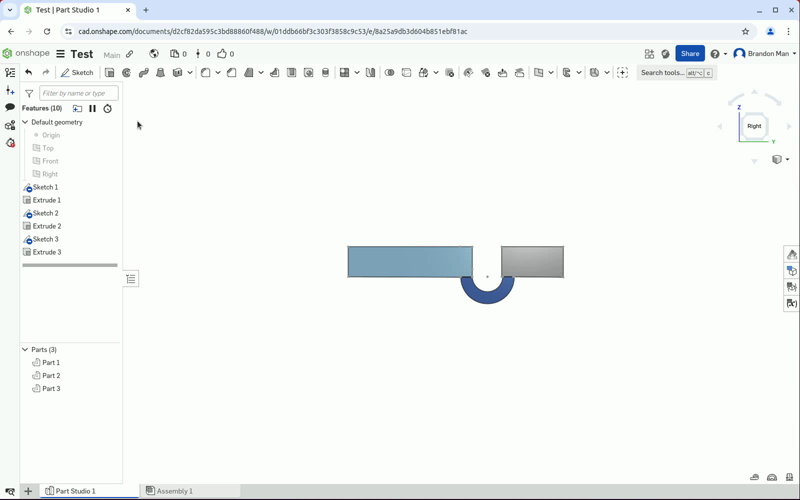
key(shift+h)
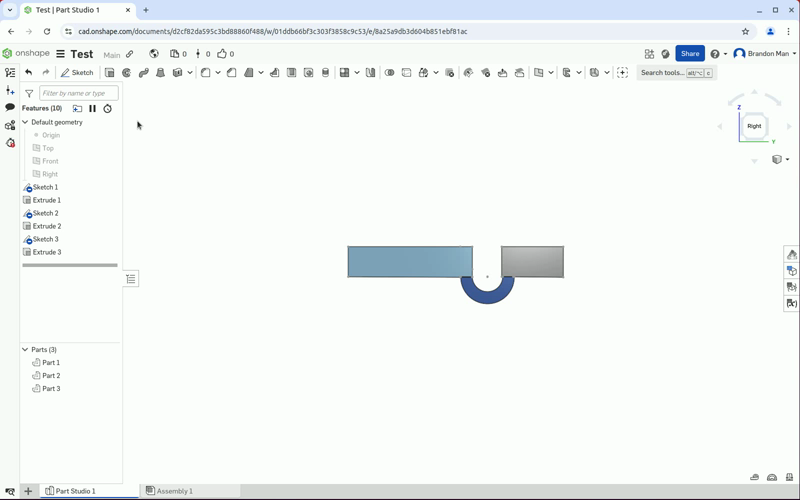
key(shift+7)
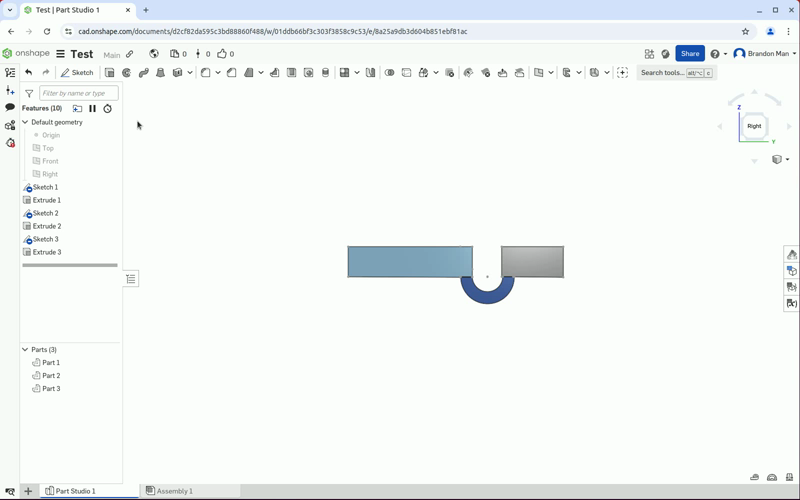
key(right, 2)
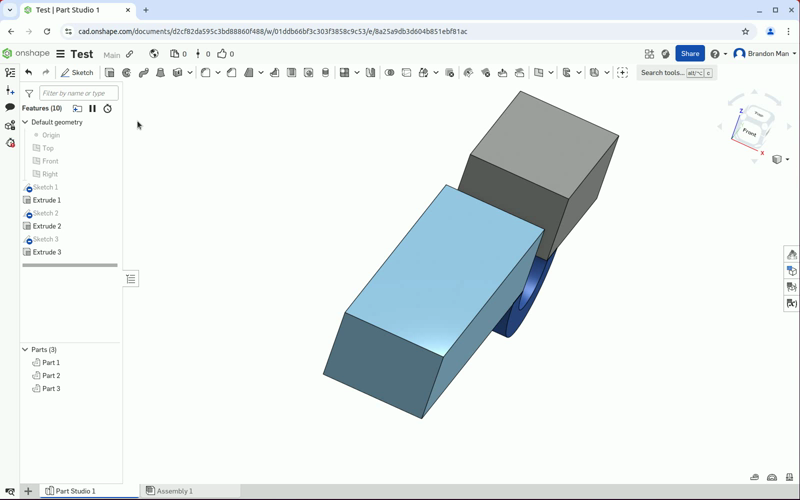
key(down, 2)
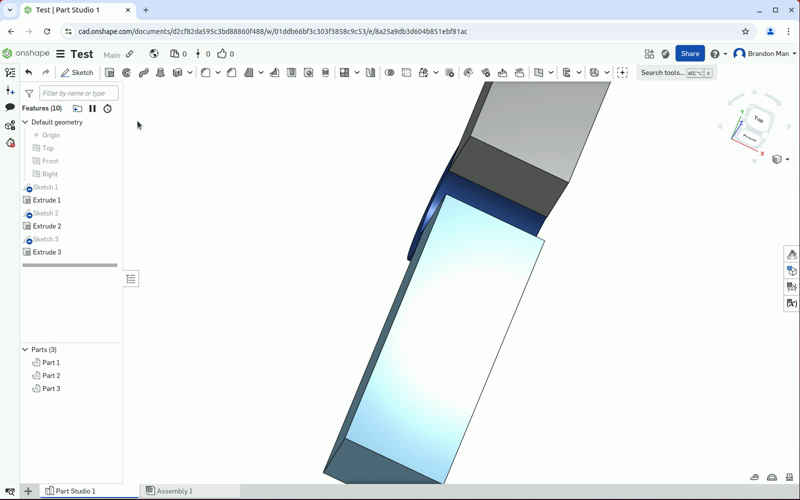
key(up, 2)
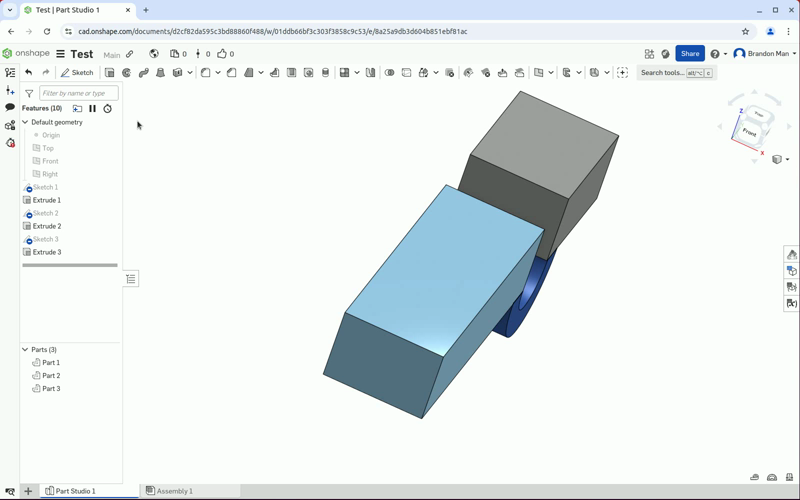
key(left, 2)
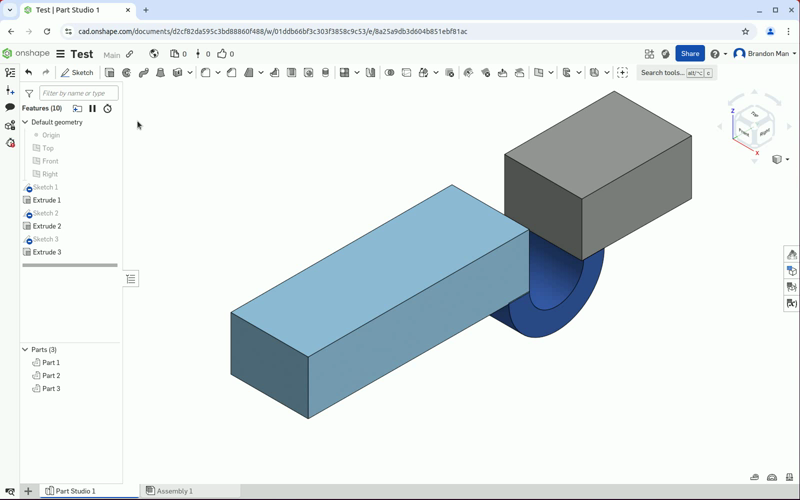
mouse_move(73, 189)
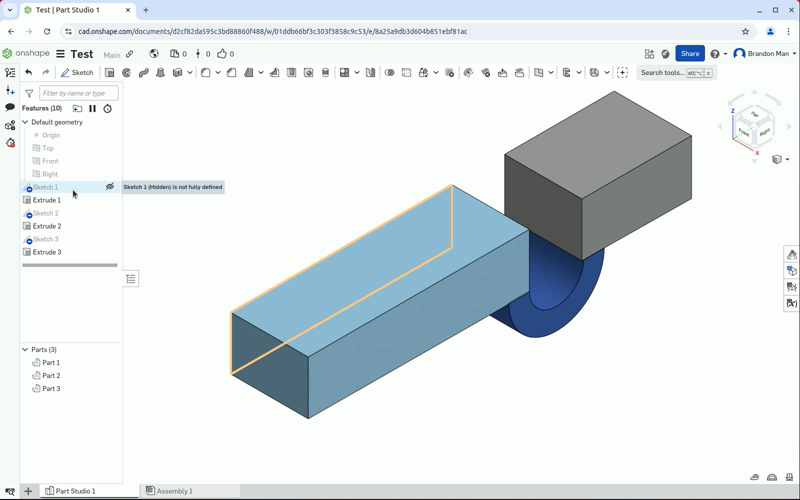
click(73, 189)